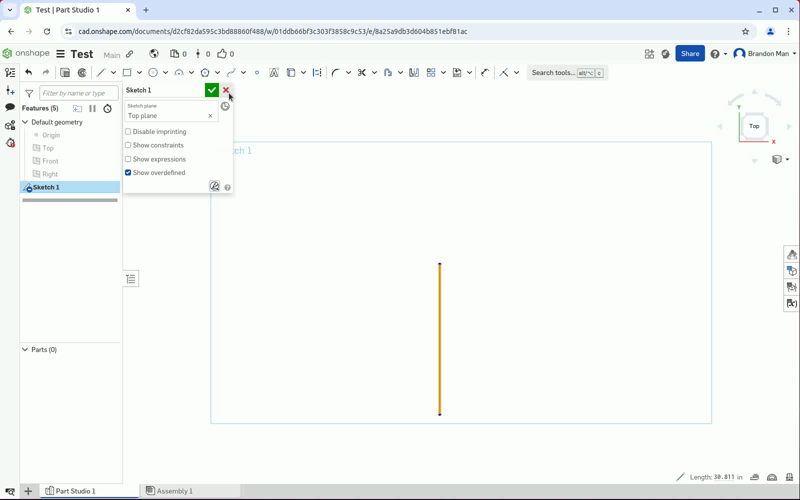
key(shift+h)
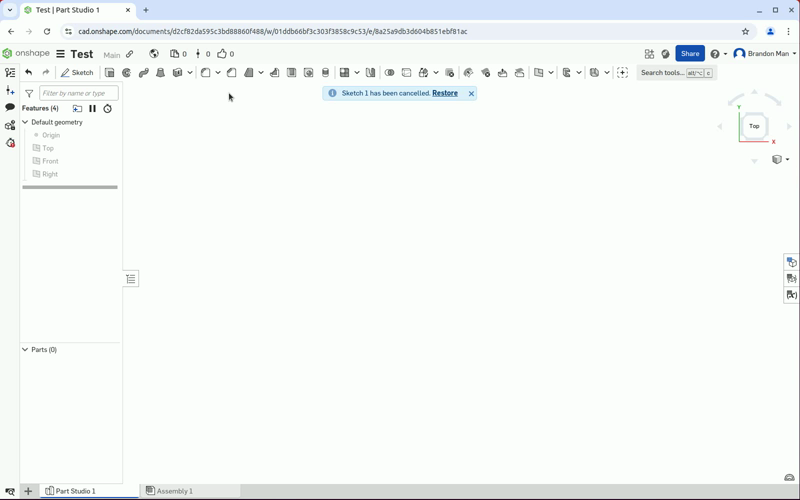
mouse_move(73, 352)
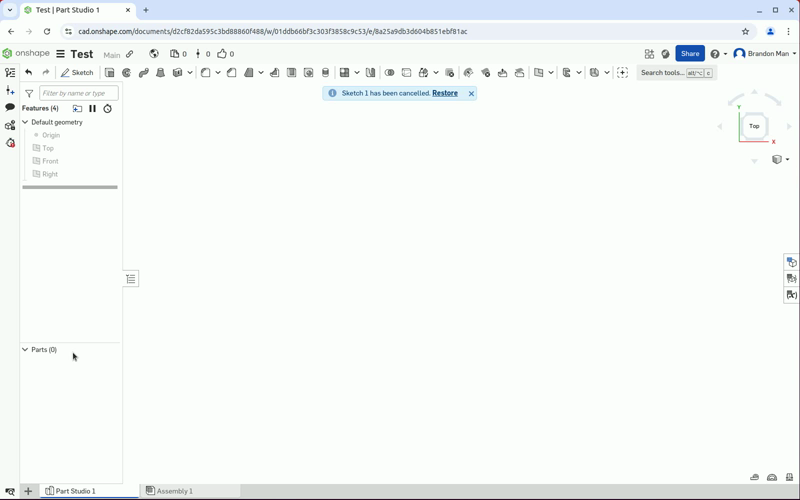
key(y)
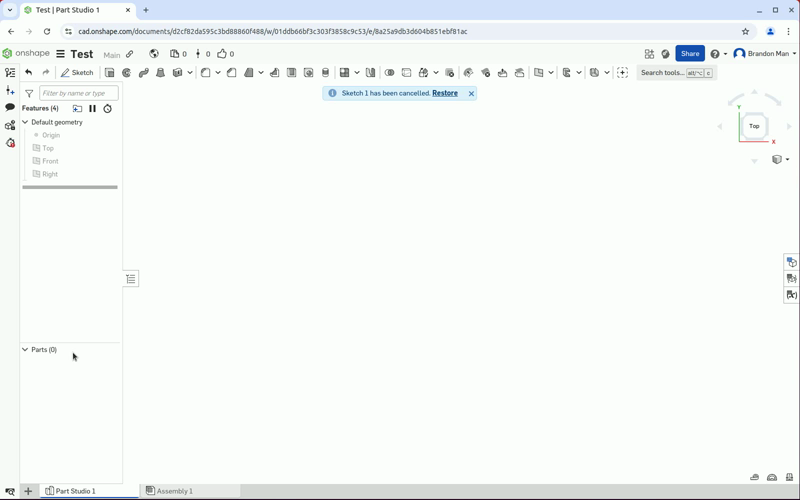
key(shift+p)
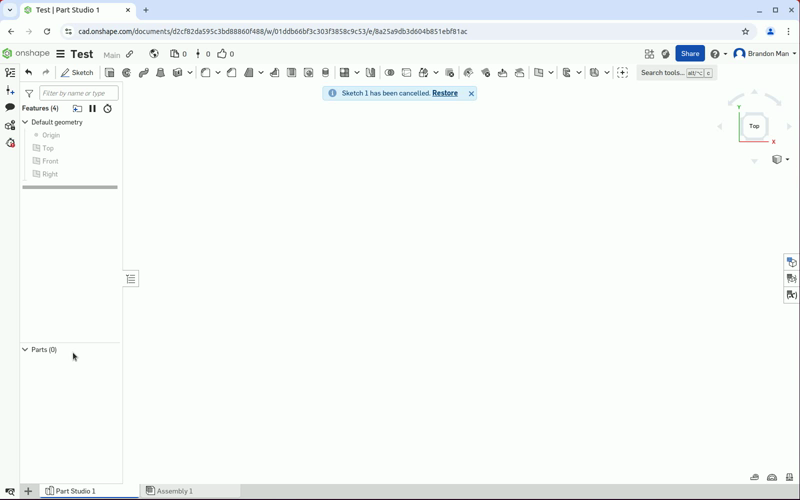
key(space)
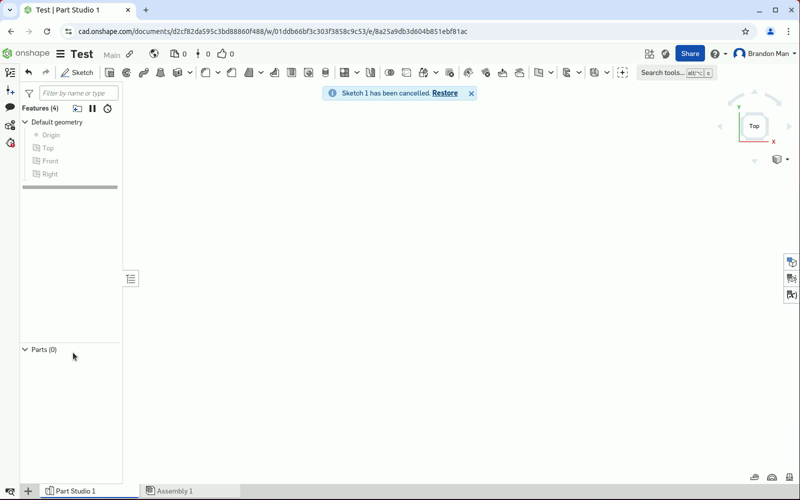
key_down(shift)
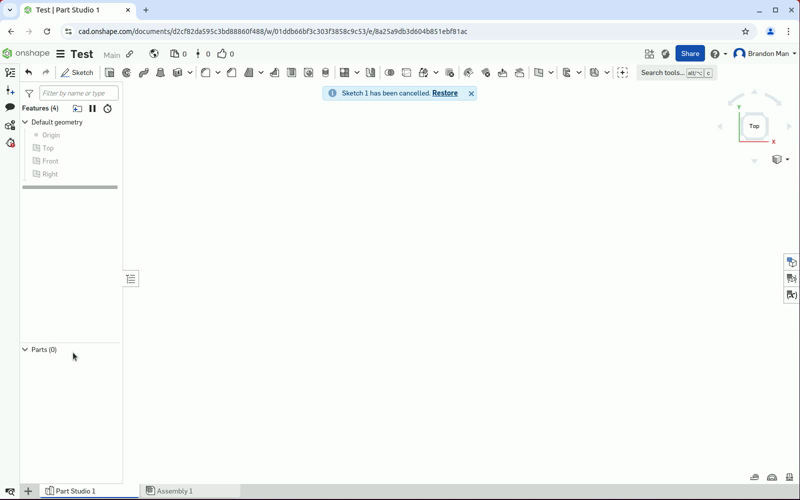
key(up)
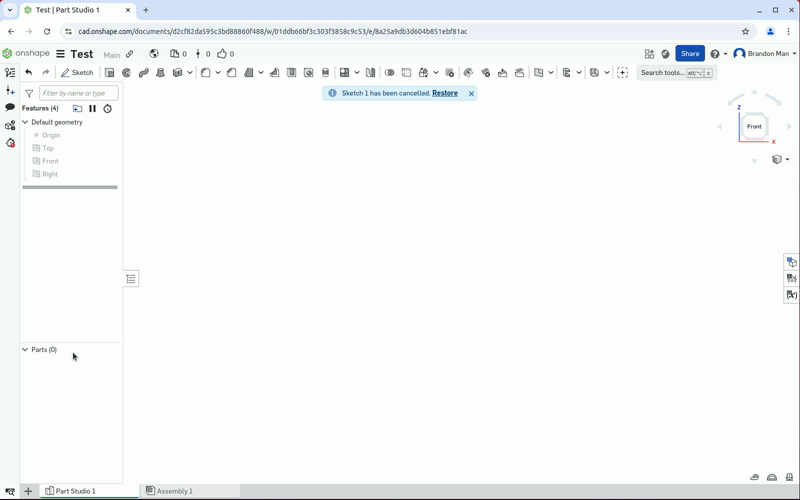
key_up(shift)
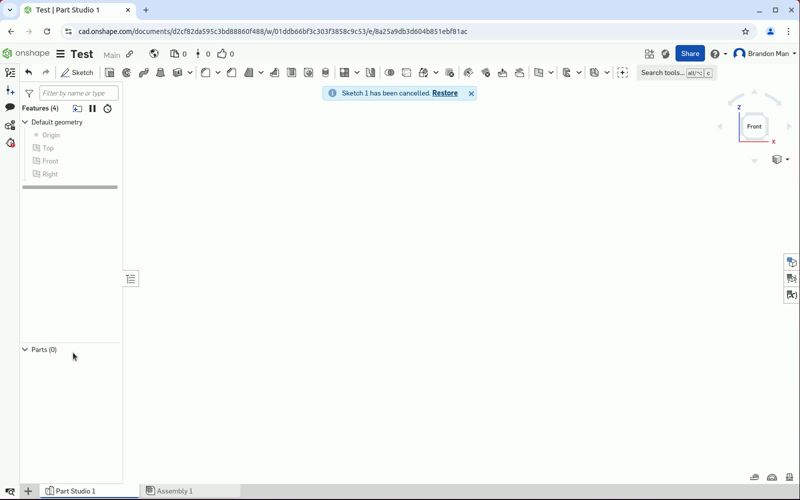
mouse_move(73, 352)
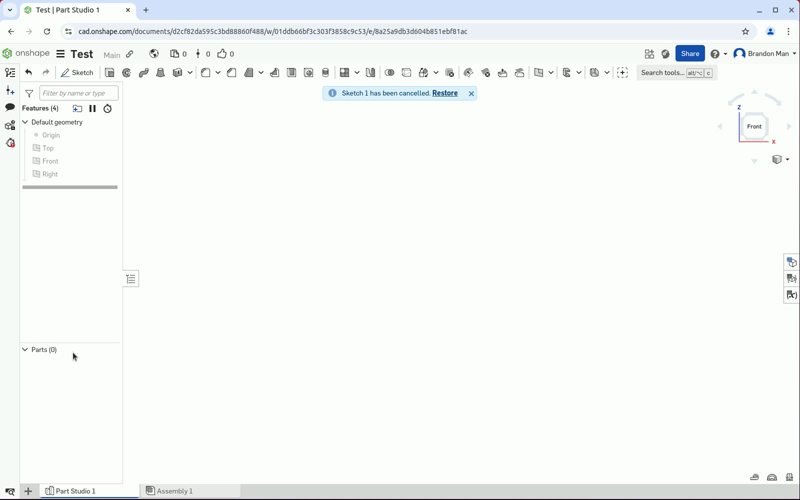
key(shift+y)
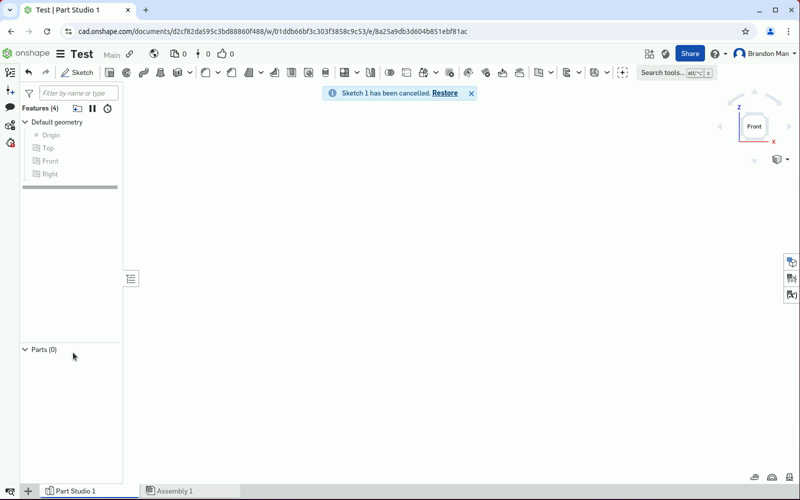
key(shift+s)
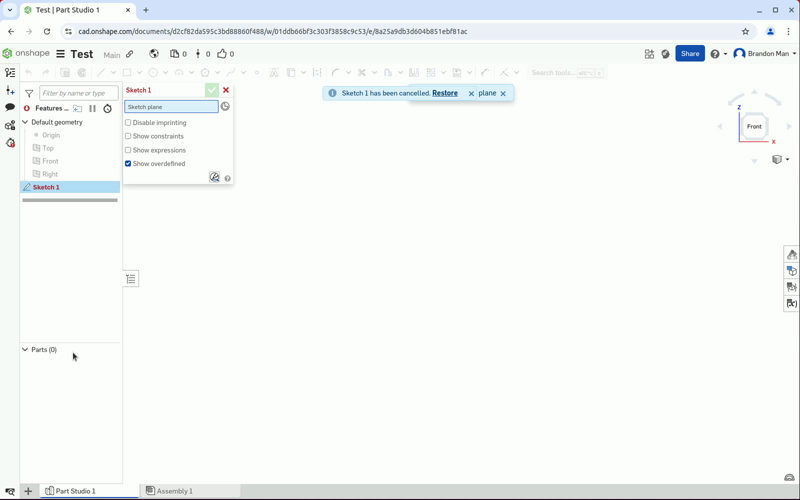
mouse_move(73, 163)
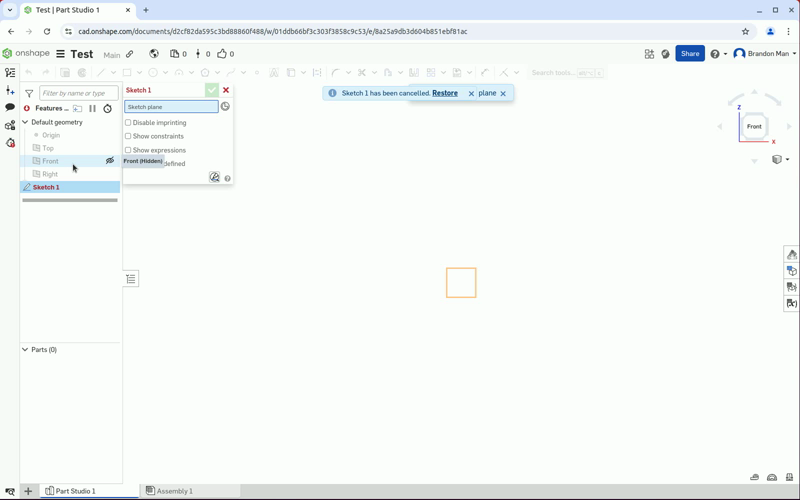
click(73, 163)
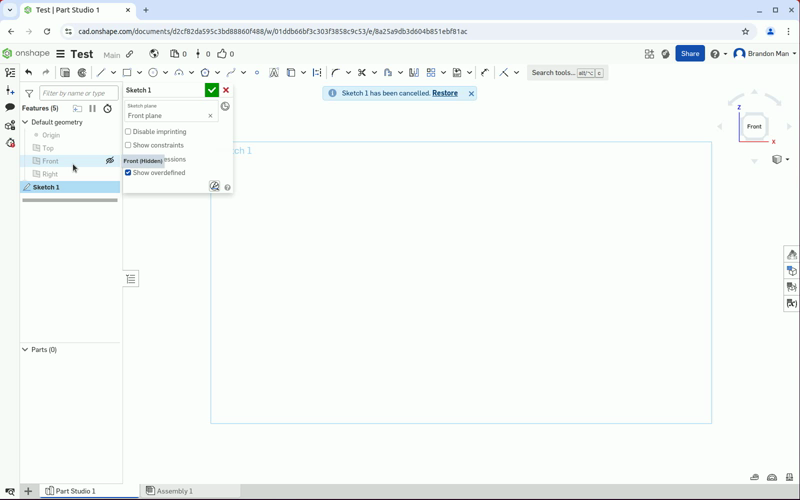
mouse_move(73, 352)
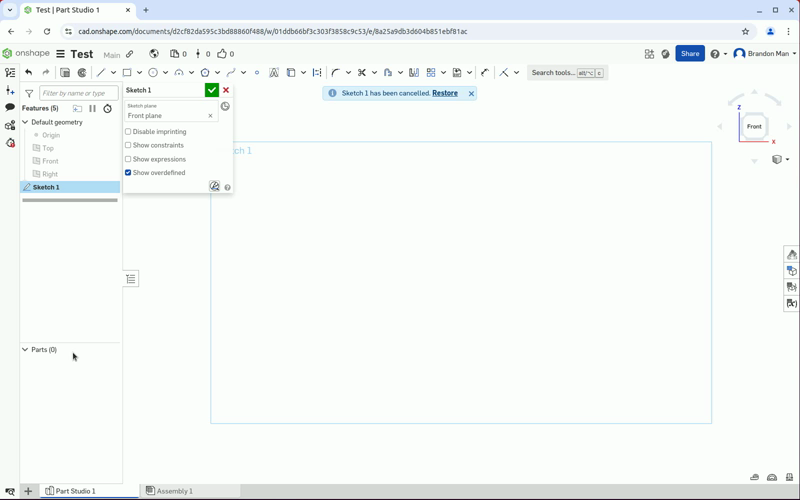
key(y)
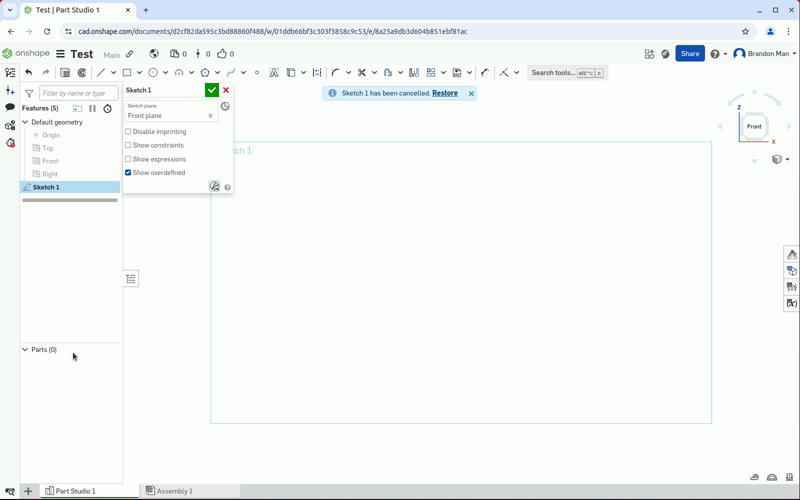
key(c)
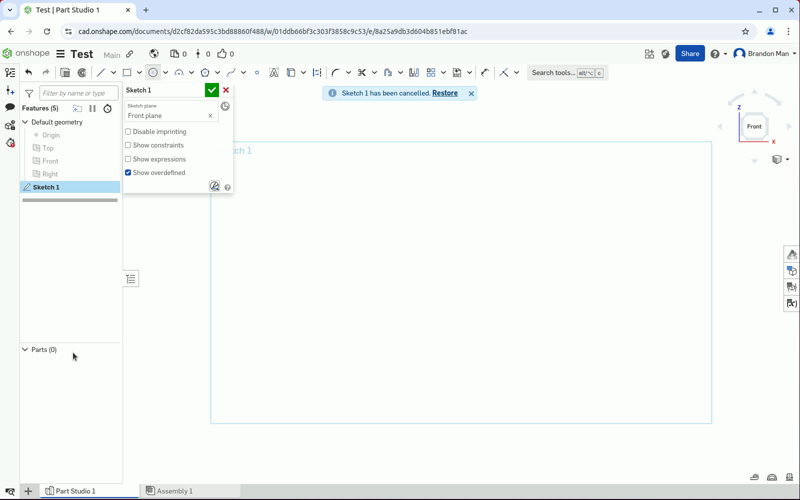
key_down(shift)
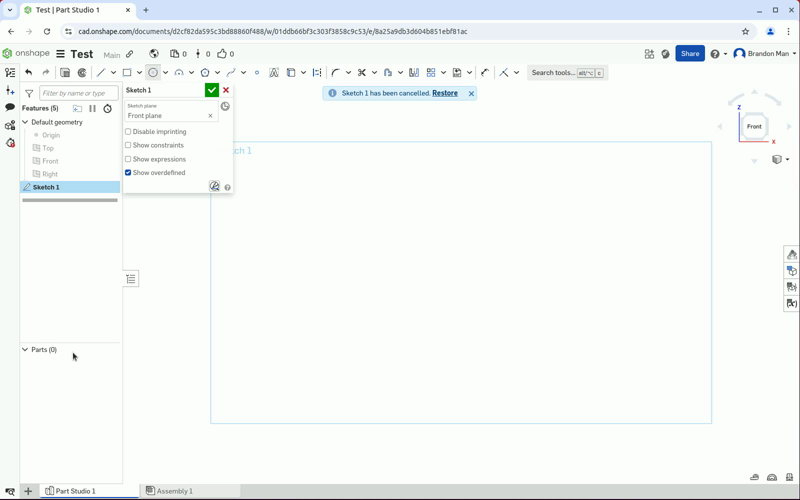
mouse_move(461, 282)
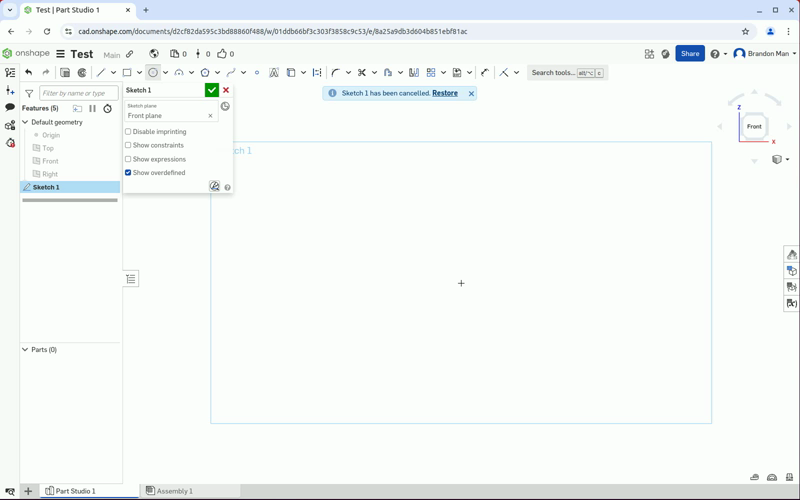
click(461, 282)
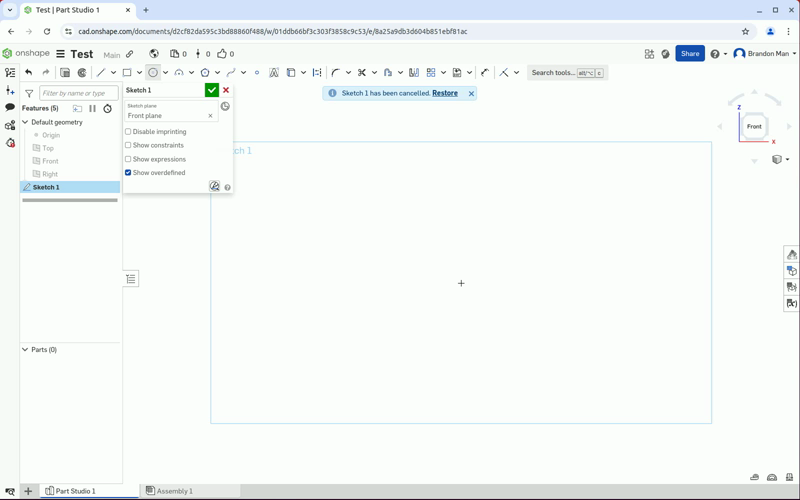
key_up(shift)
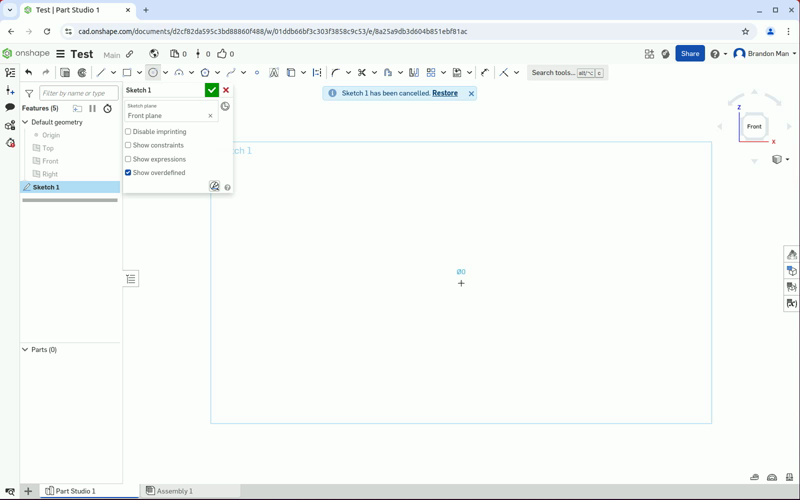
mouse_move(463, 282)
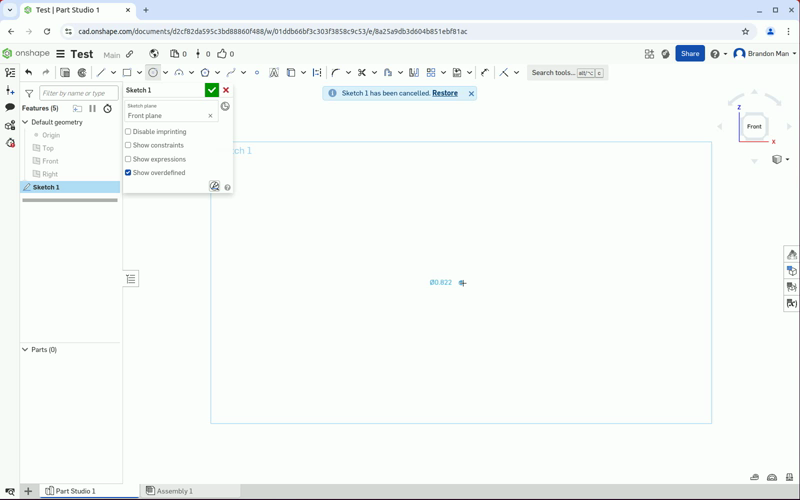
scroll(6)
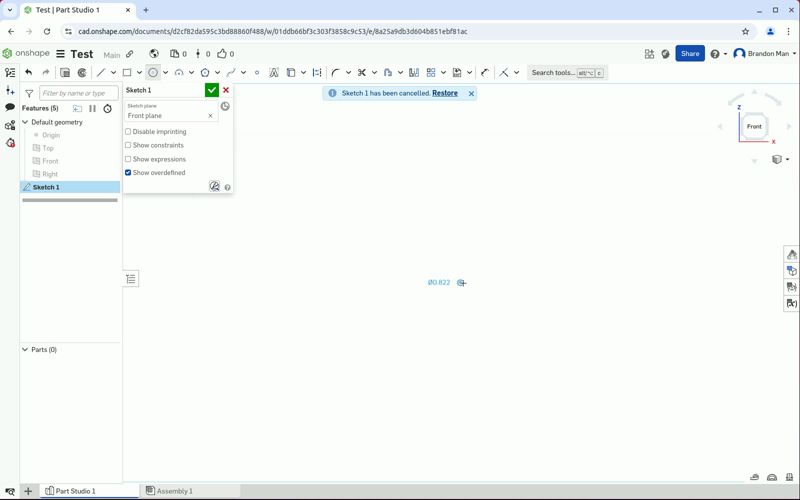
scroll(6)
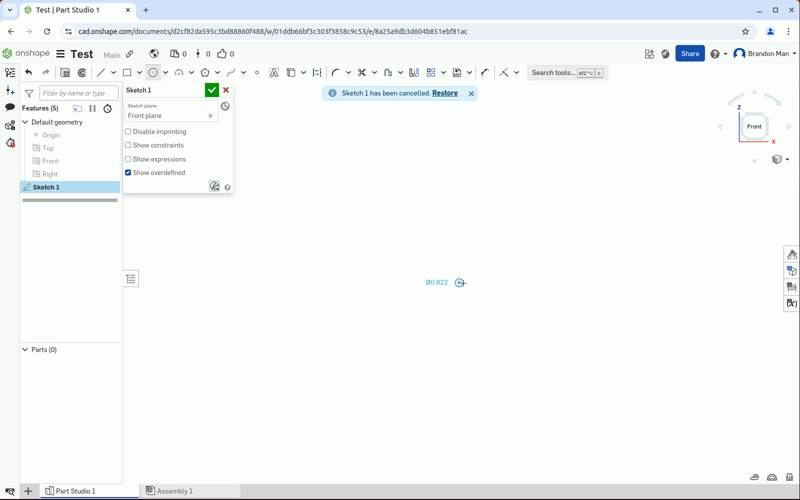
scroll(6)
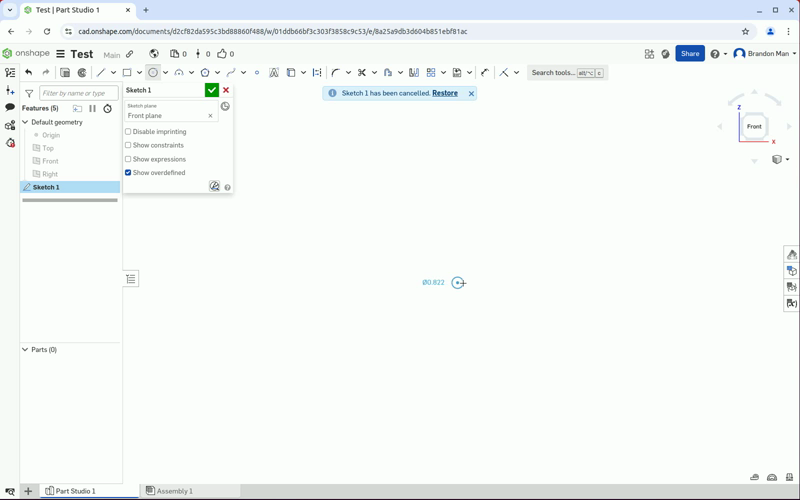
scroll(6)
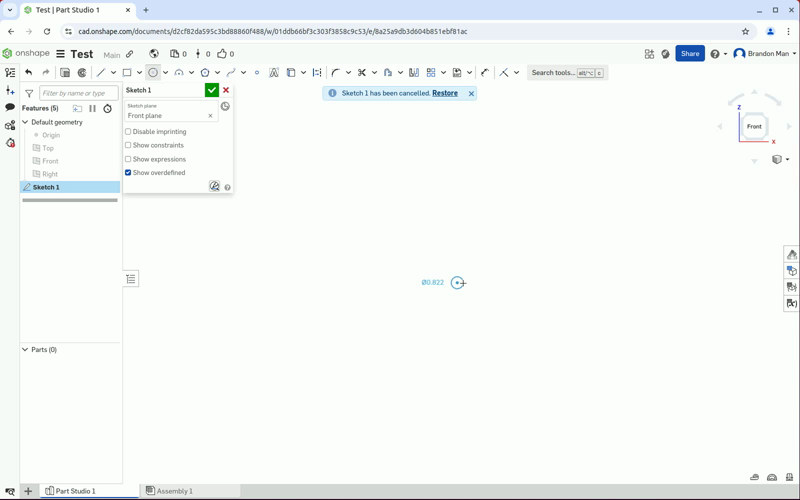
scroll(6)
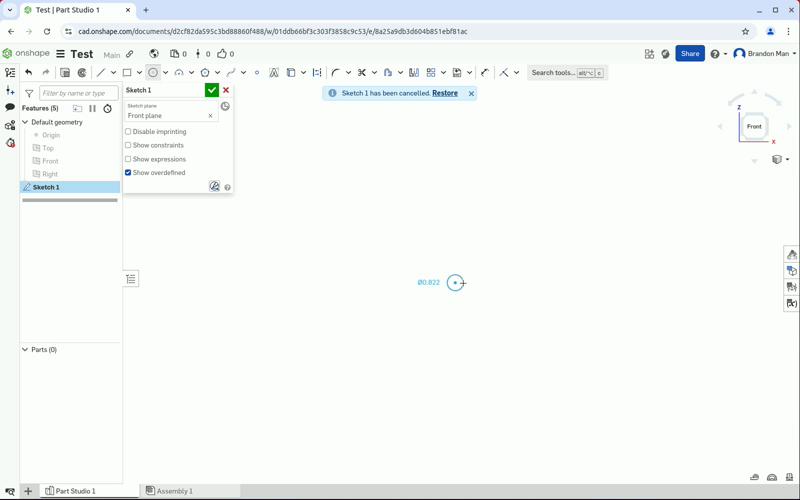
scroll(6)
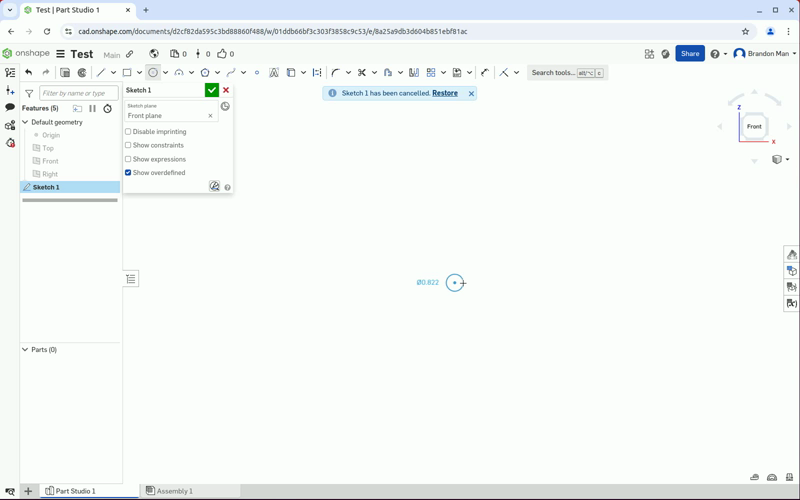
scroll(6)
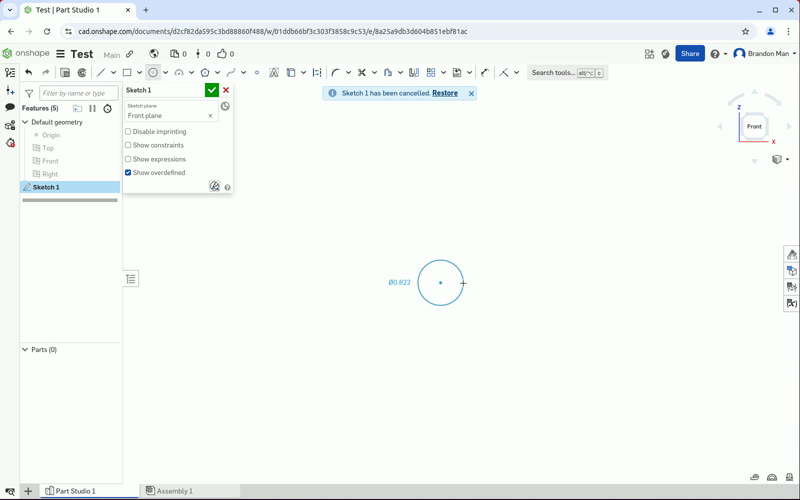
click(463, 282)
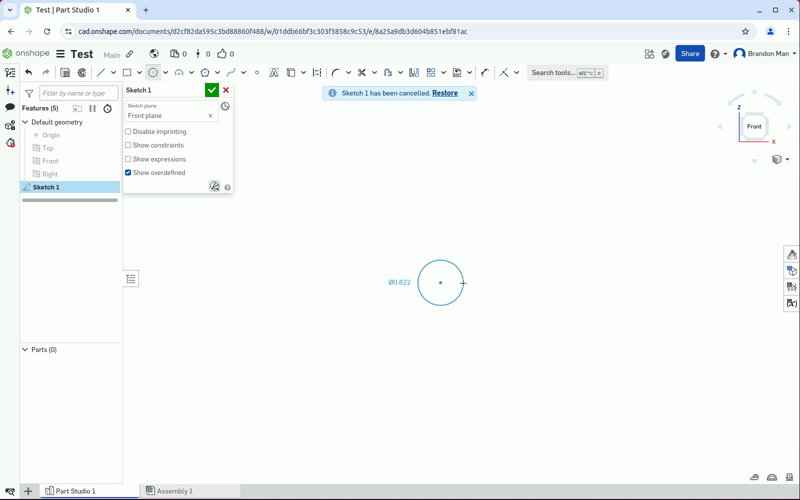
scroll(-6)
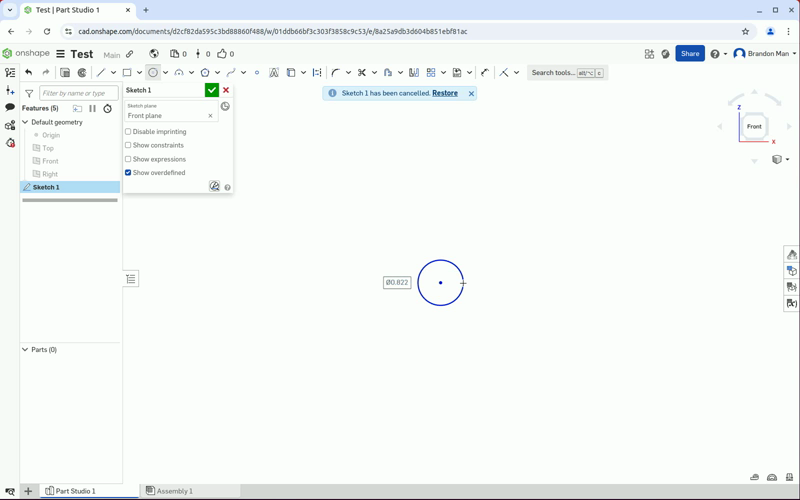
scroll(-6)
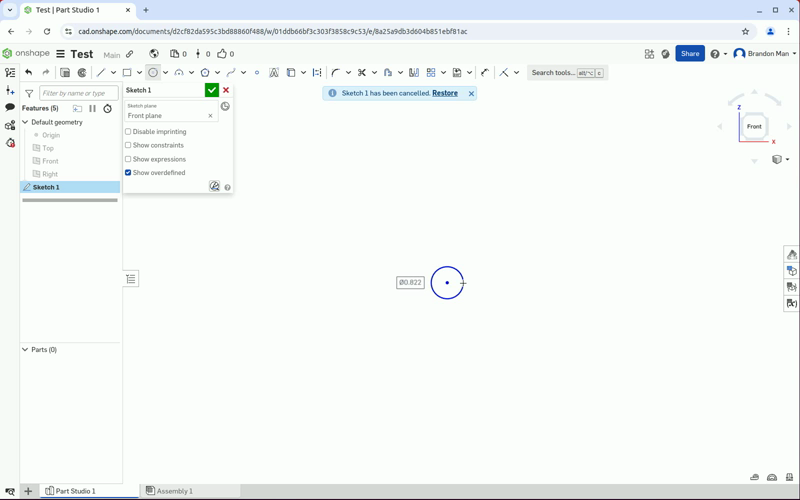
scroll(-6)
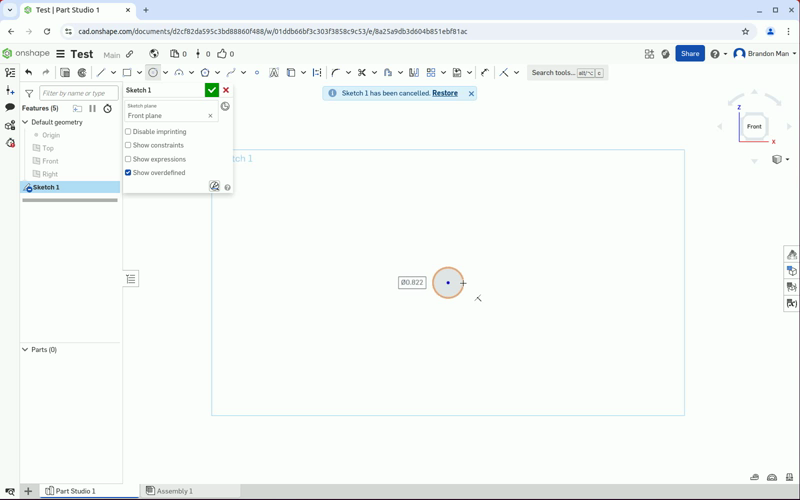
scroll(-6)
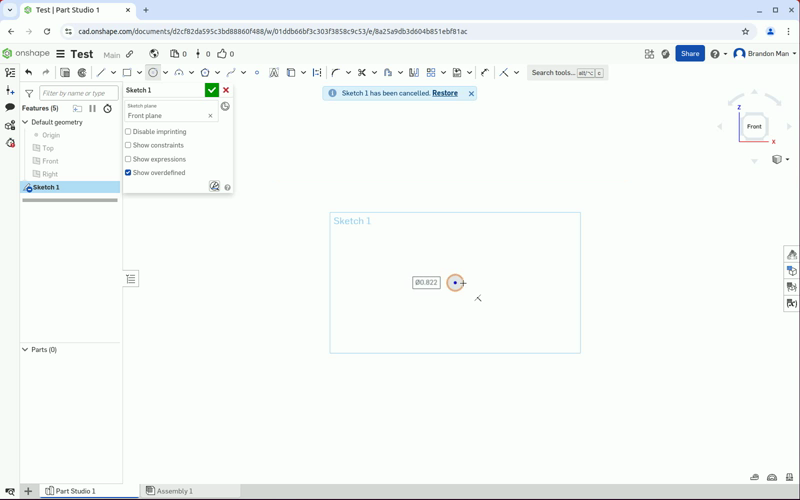
scroll(-6)
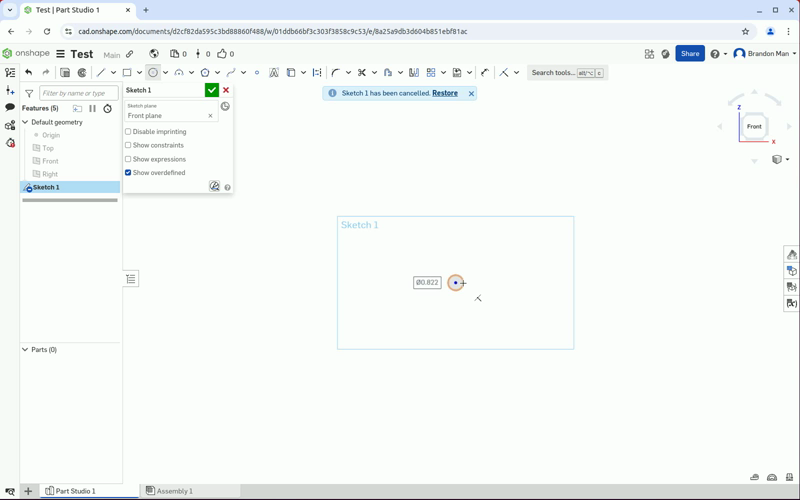
scroll(-6)
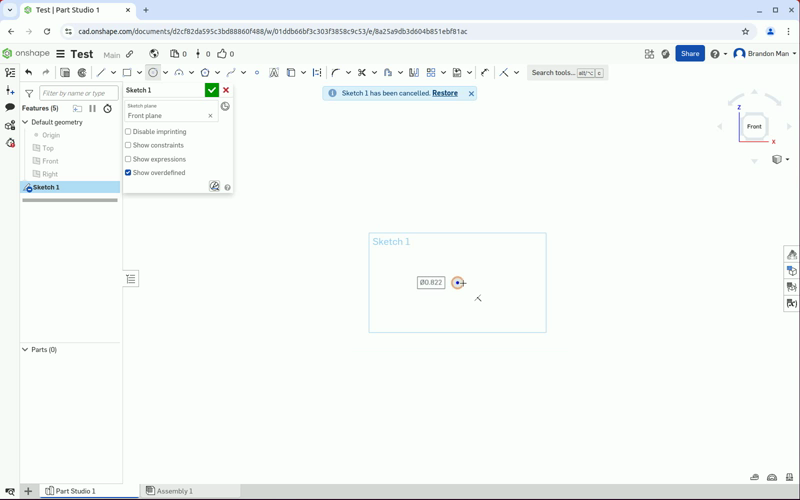
scroll(-6)
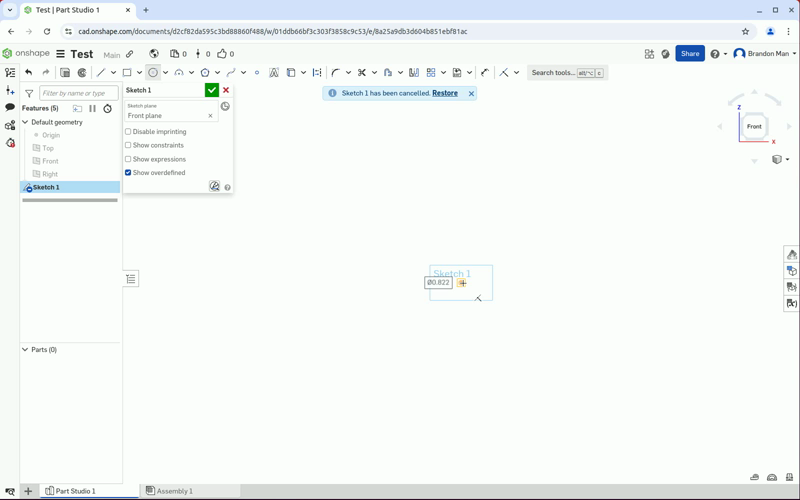
key(esc)
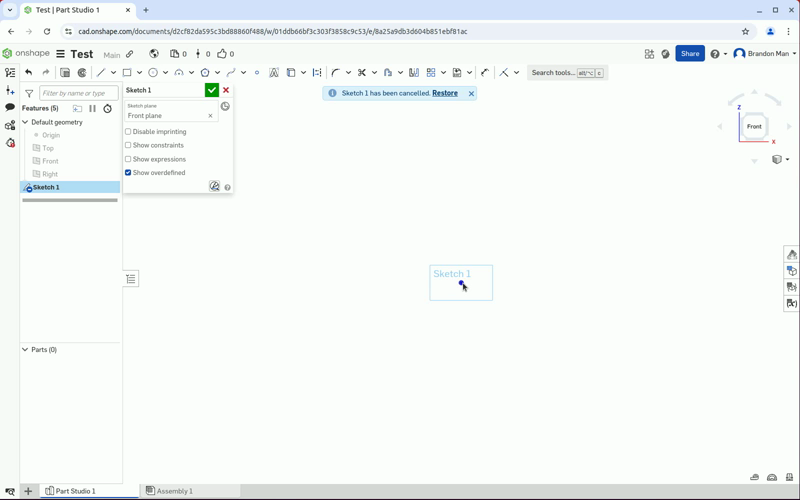
mouse_move(461, 282)
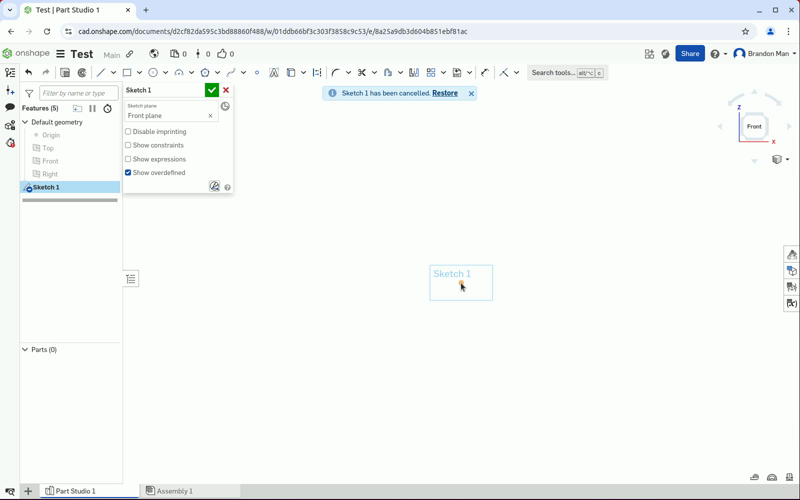
scroll(6)
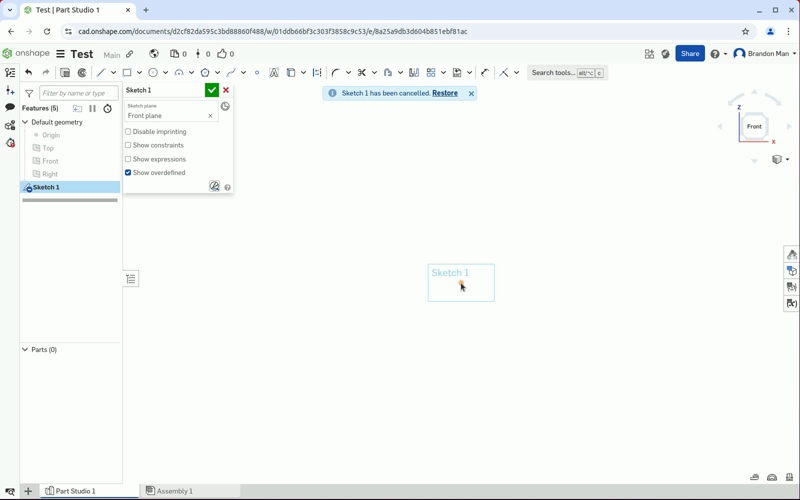
scroll(6)
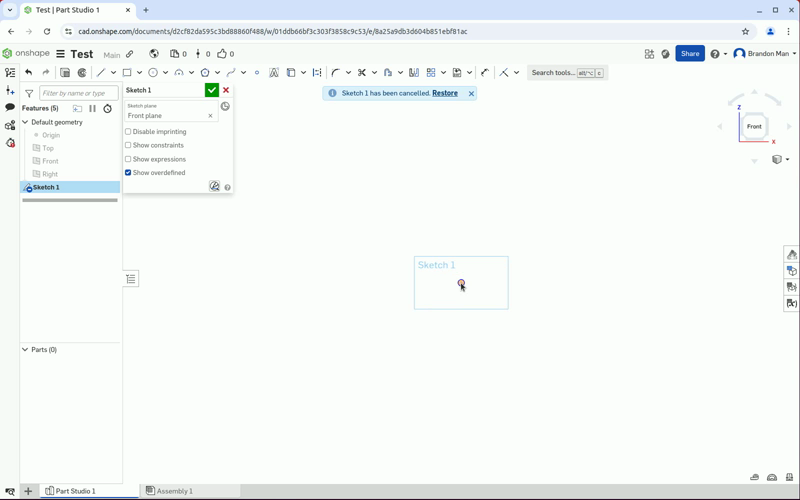
scroll(6)
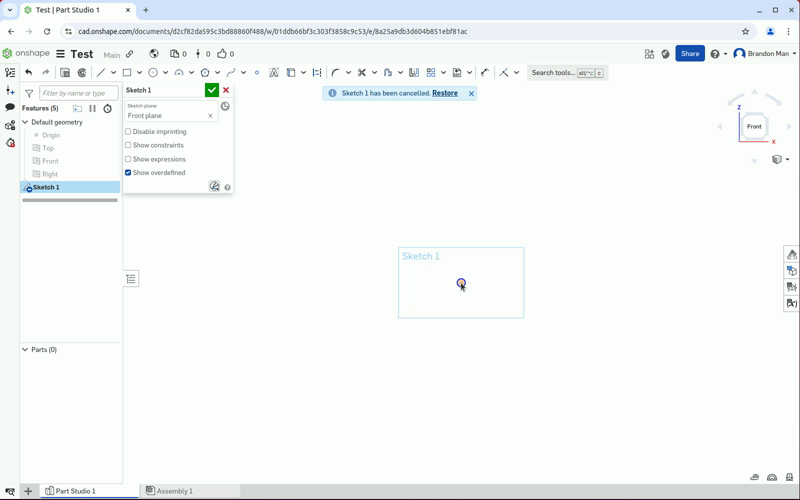
scroll(6)
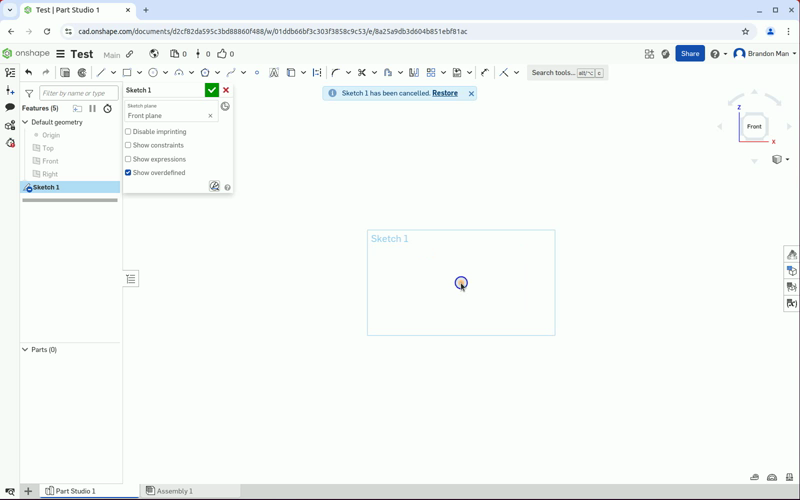
scroll(6)
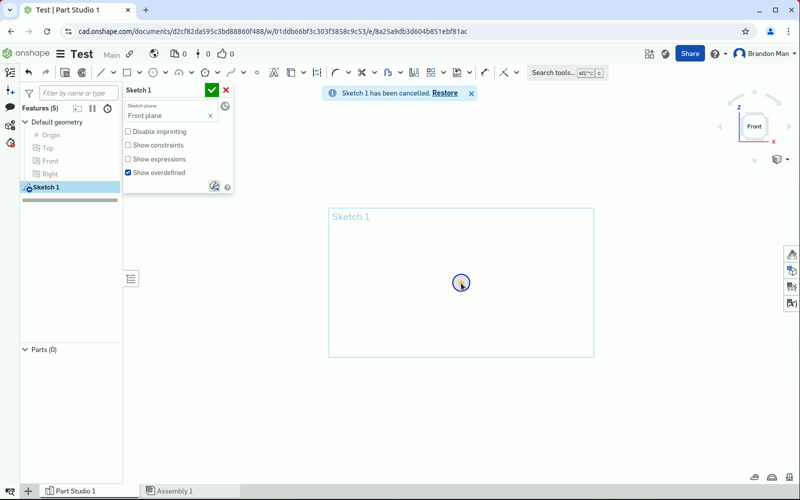
scroll(6)
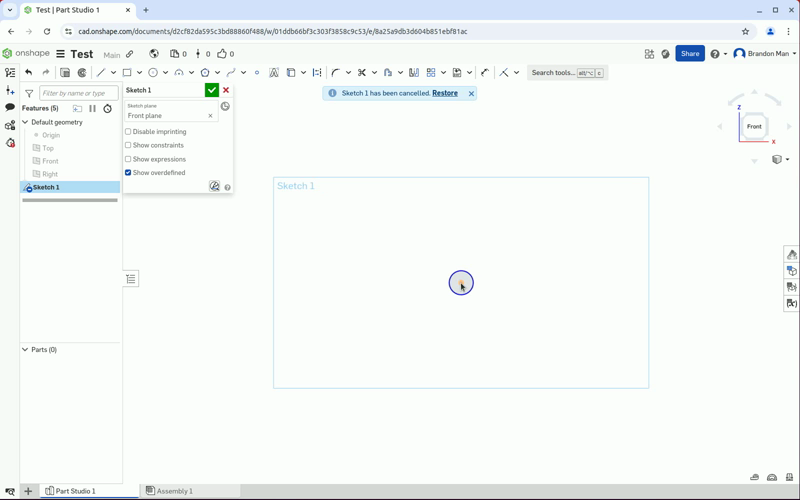
scroll(6)
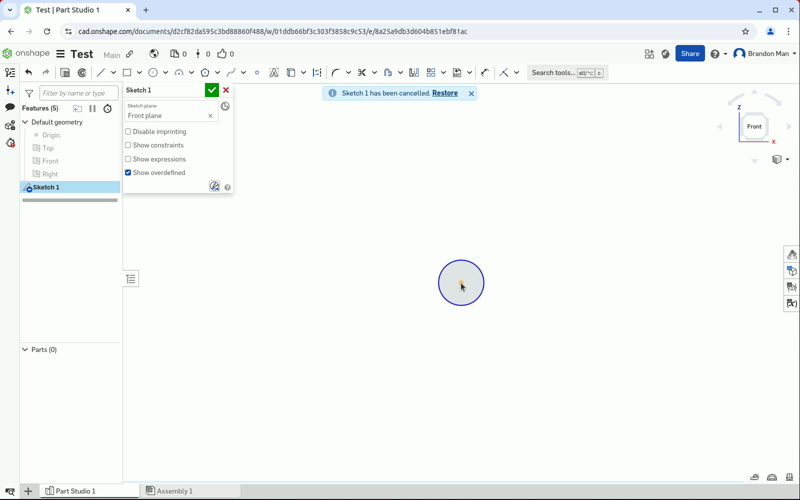
click(461, 282)
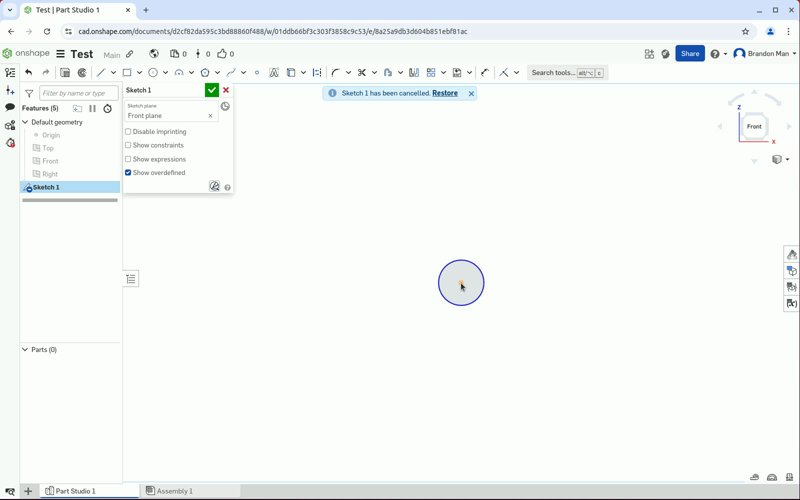
scroll(-6)
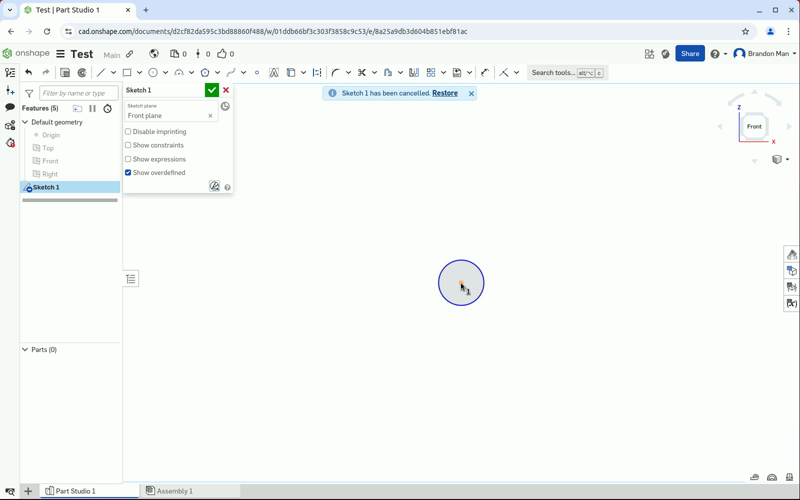
scroll(-6)
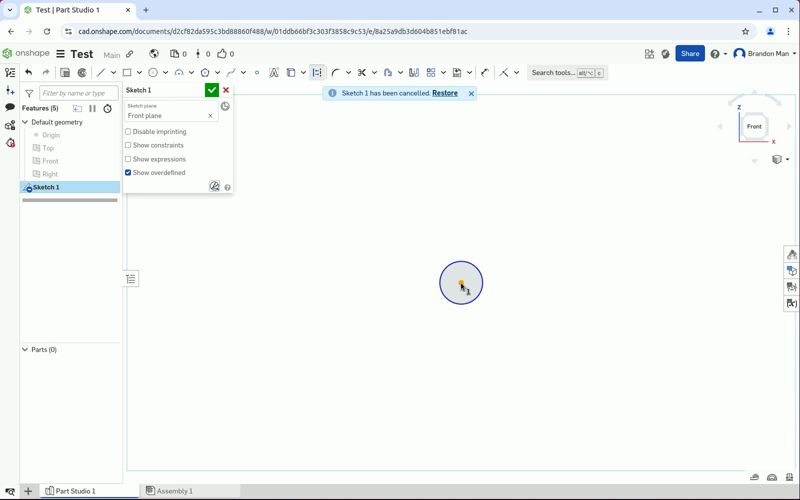
scroll(-6)
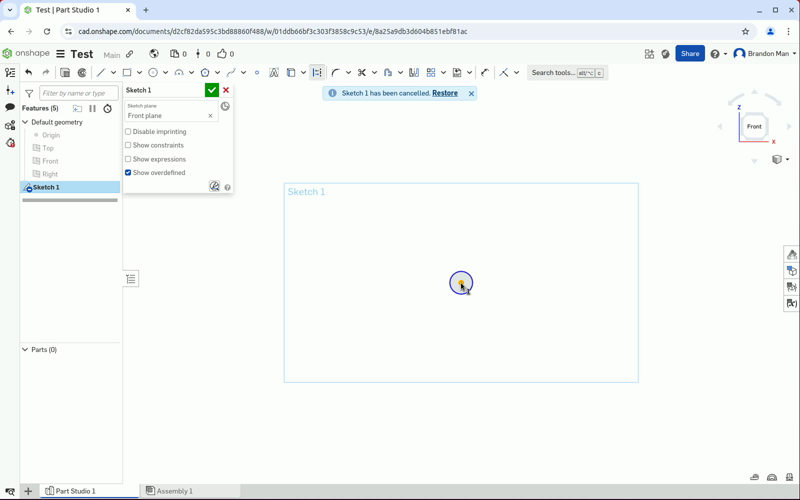
scroll(-6)
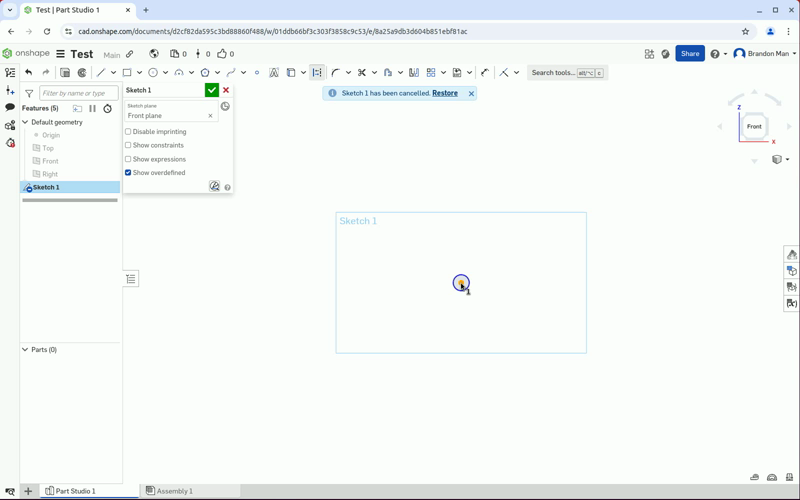
scroll(-6)
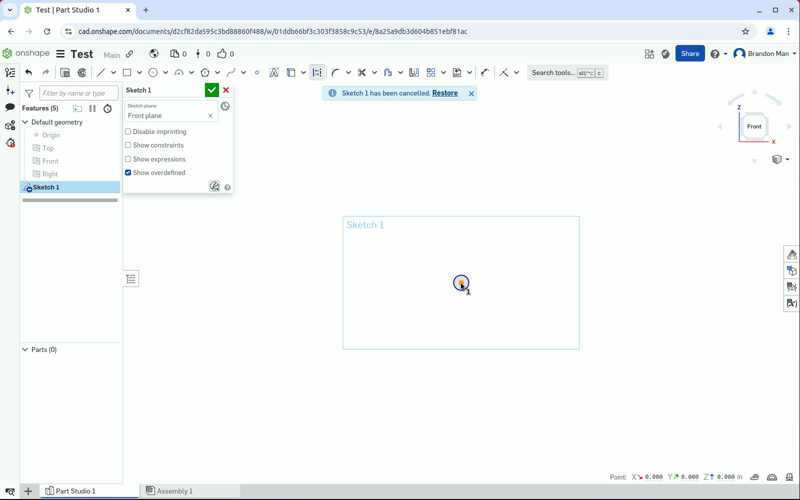
scroll(-6)
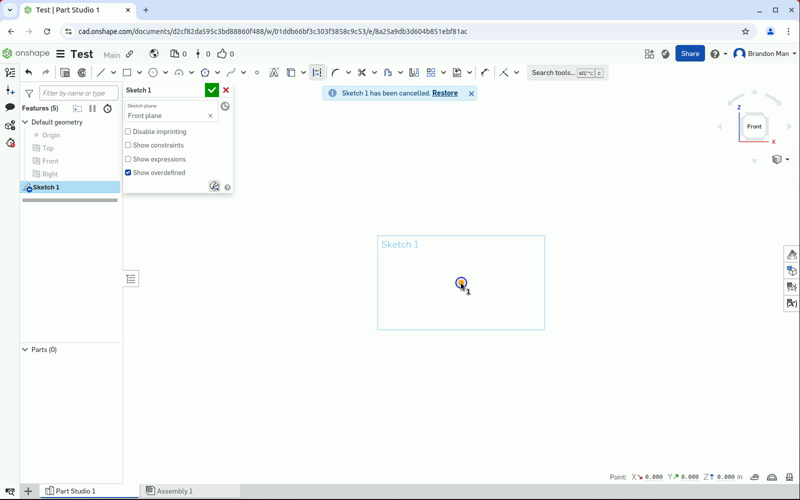
scroll(-6)
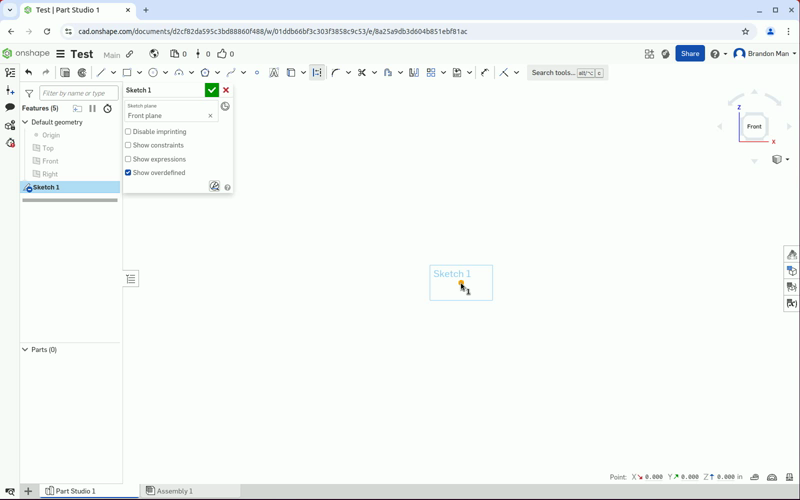
mouse_move(73, 352)
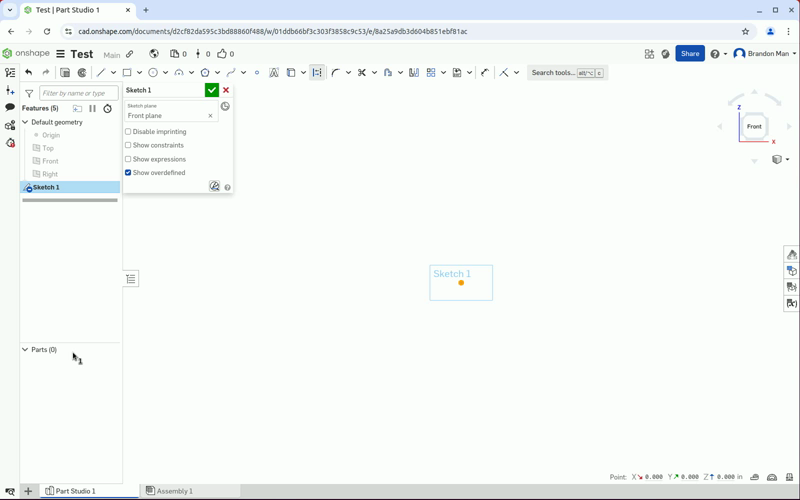
key(shift+y)
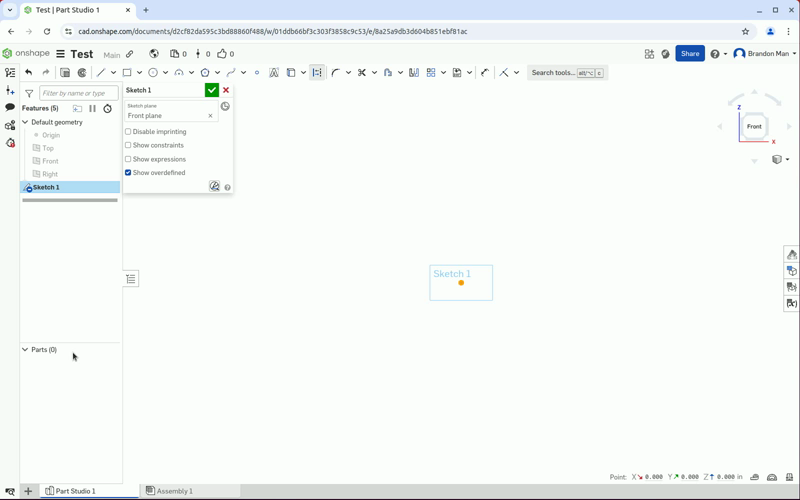
key(shift+e)
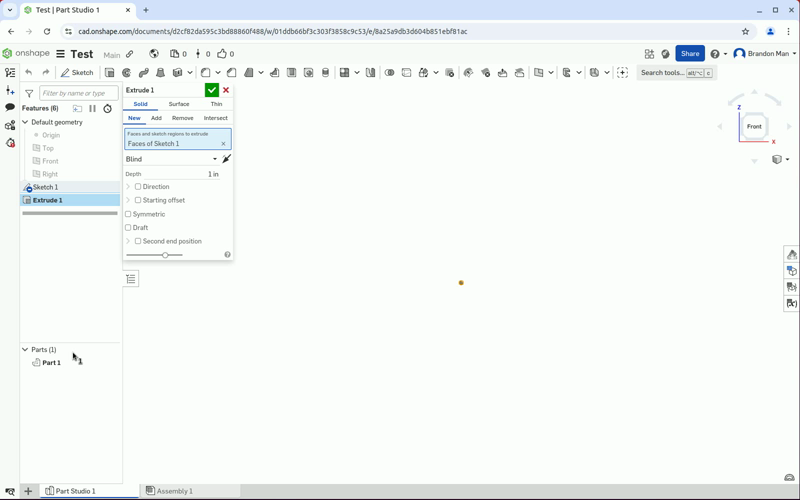
mouse_move(143, 106)
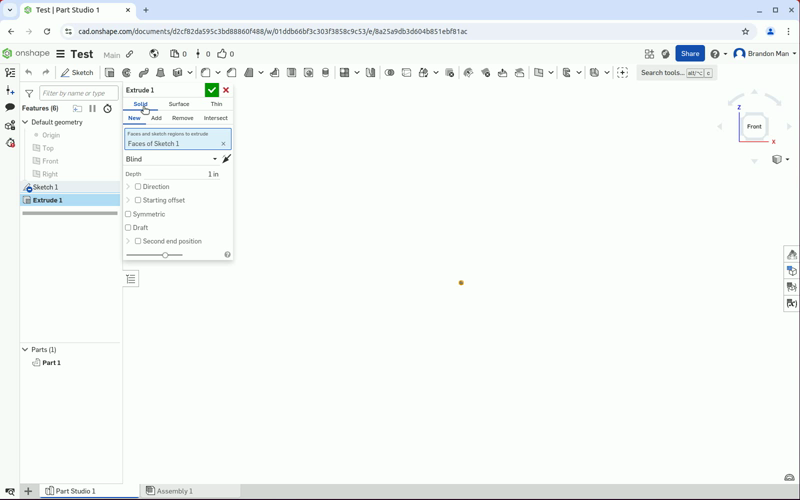
click(143, 106)
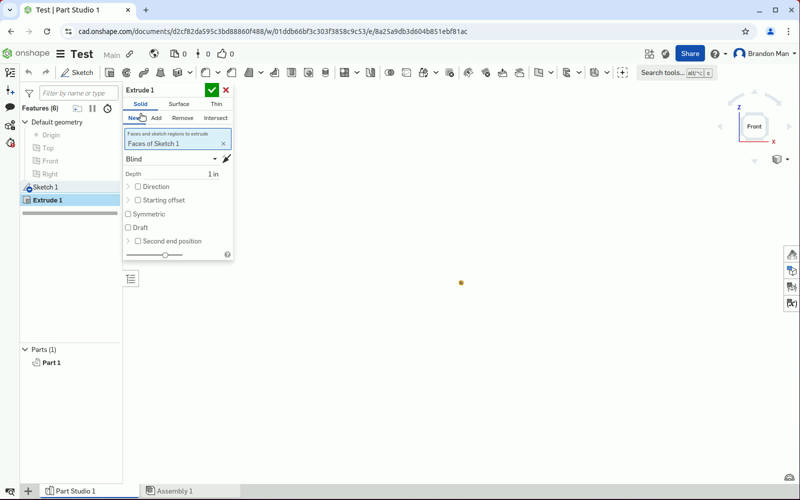
mouse_move(137, 120)
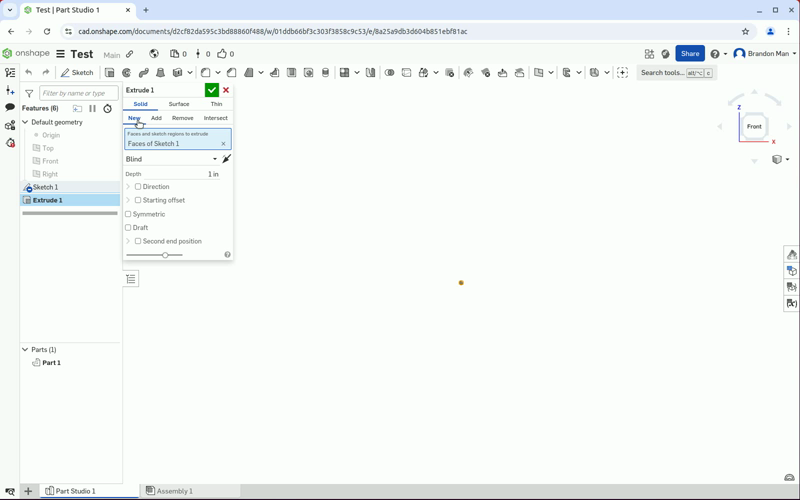
click(137, 120)
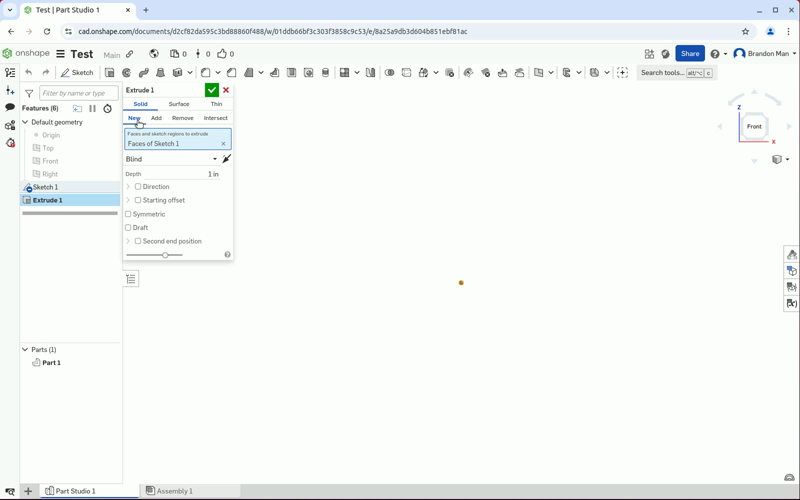
key(tab, 4)
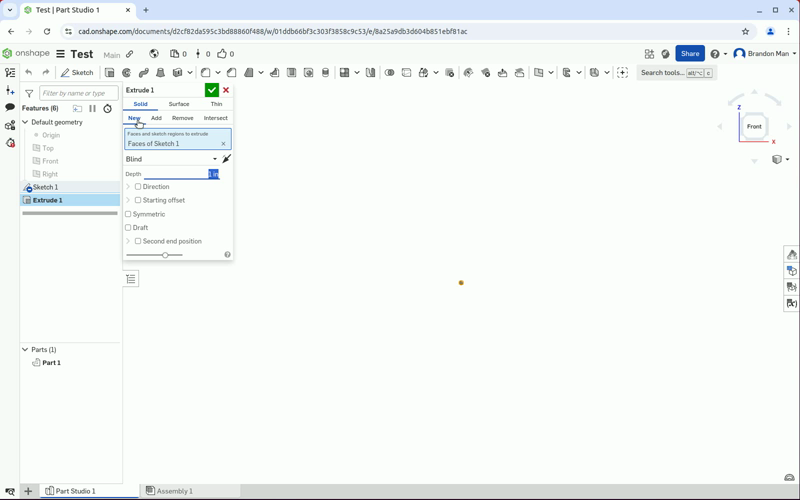
text(23.108)
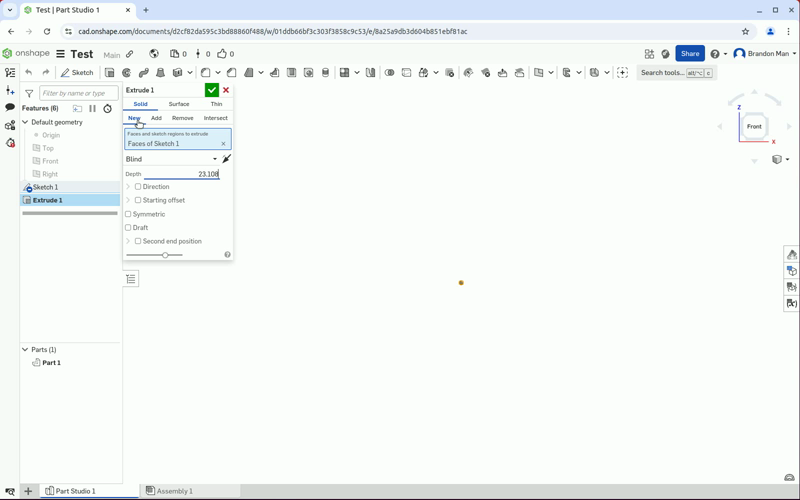
key(enter)
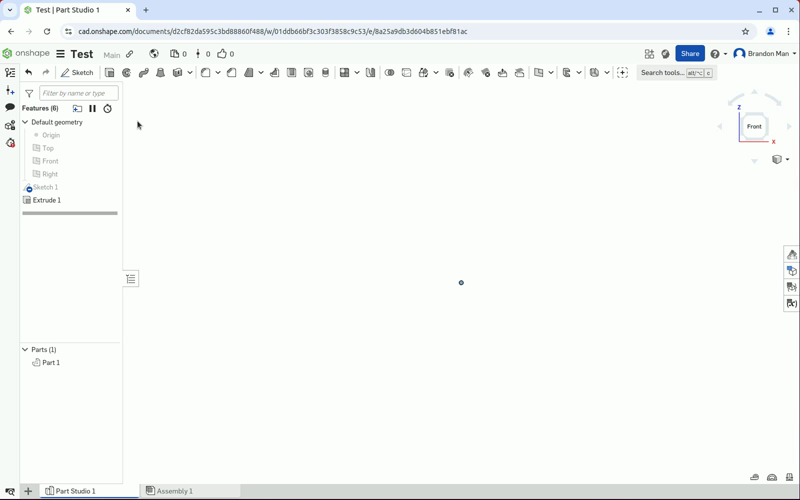
key(shift+h)
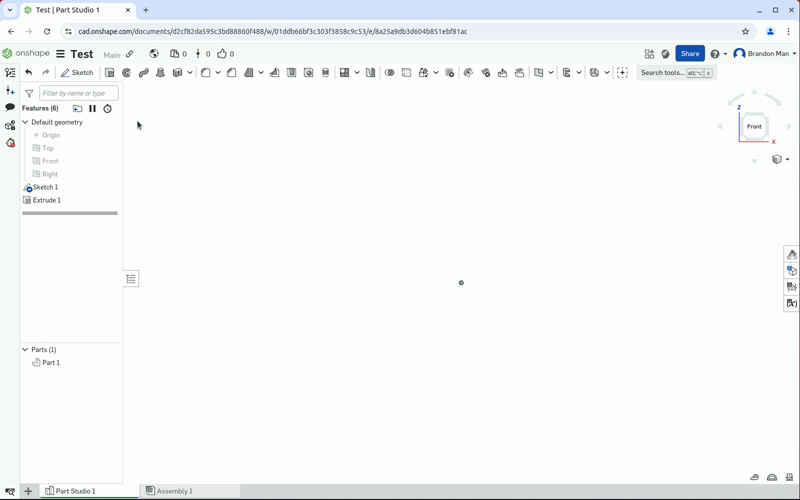
key(shift+h)
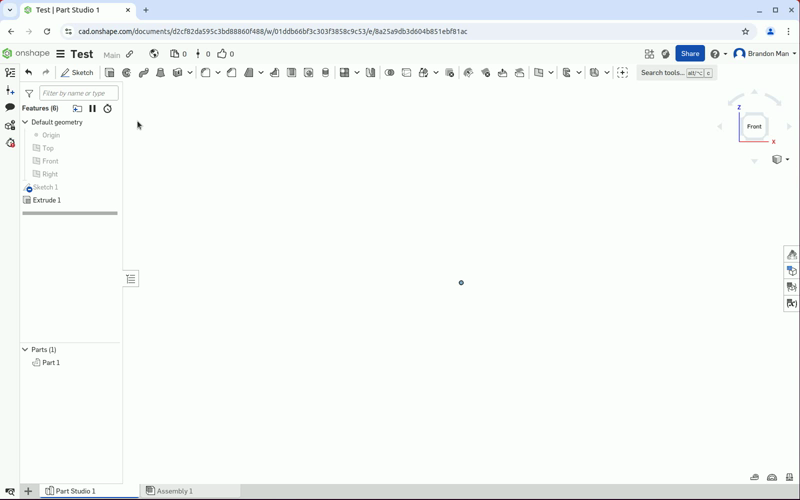
mouse_move(73, 189)
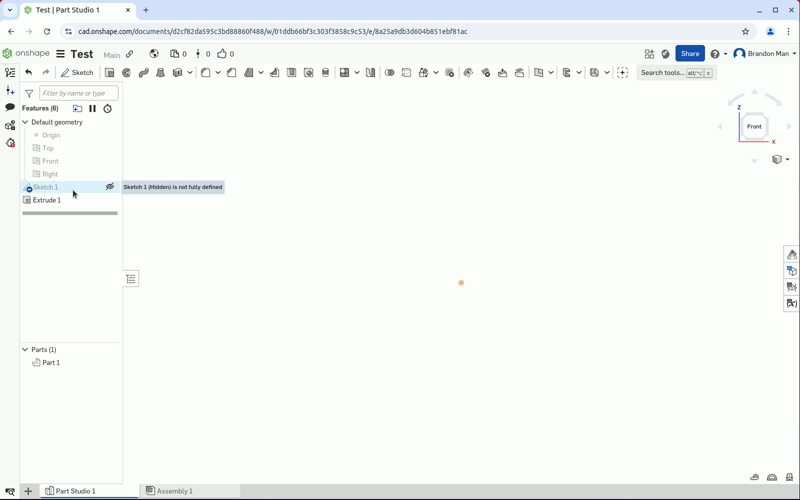
click(73, 189)
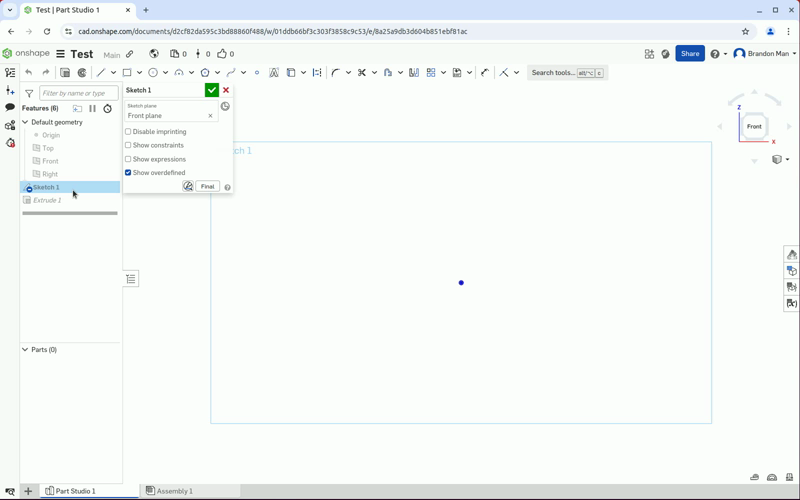
mouse_move(229, 92)
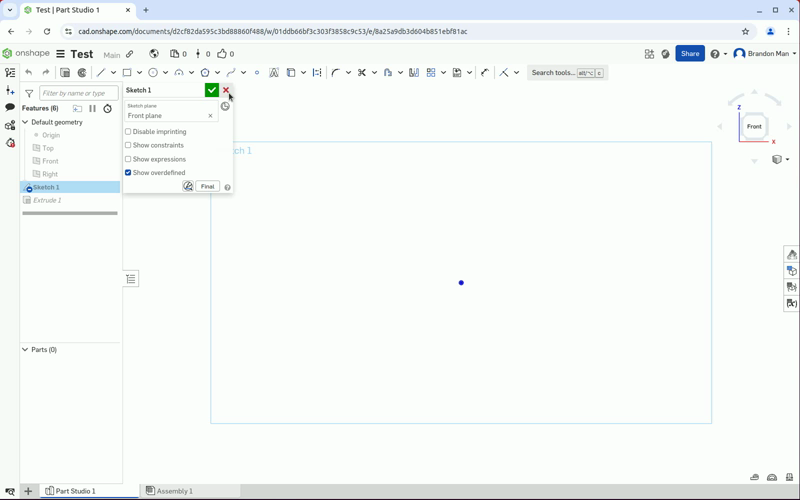
click(229, 92)
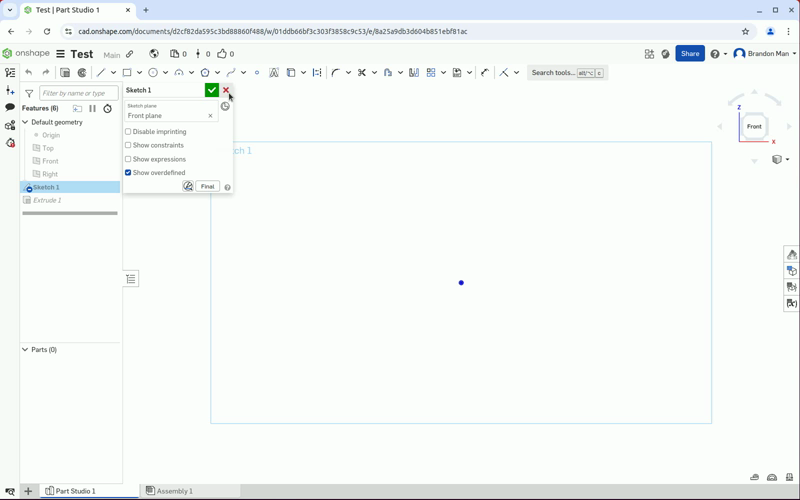
key(shift+s)
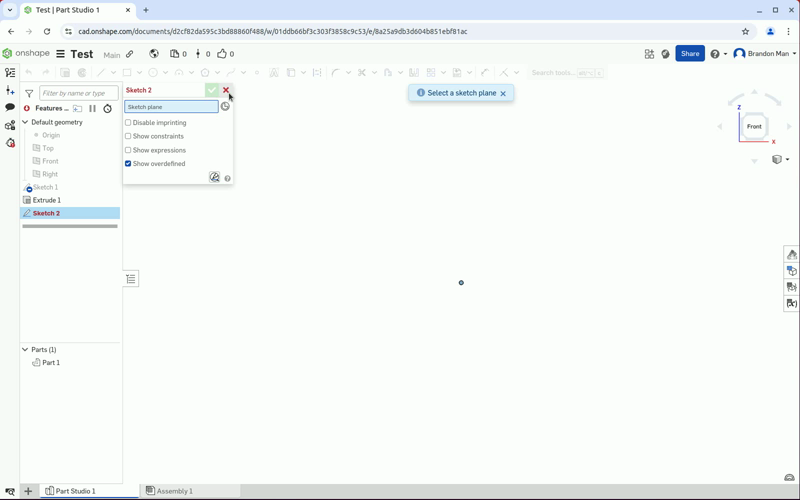
mouse_move(73, 163)
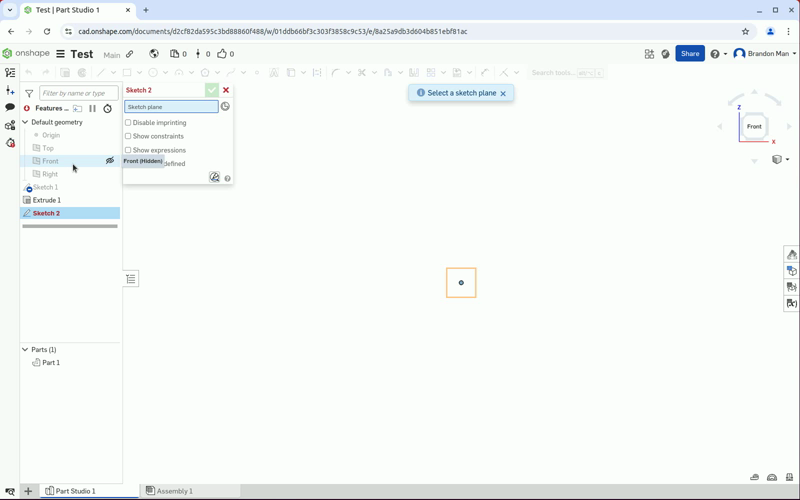
click(73, 163)
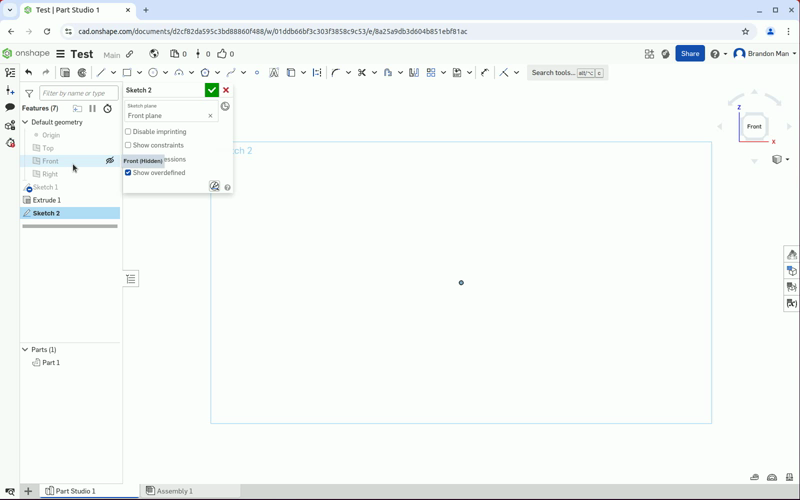
mouse_move(73, 352)
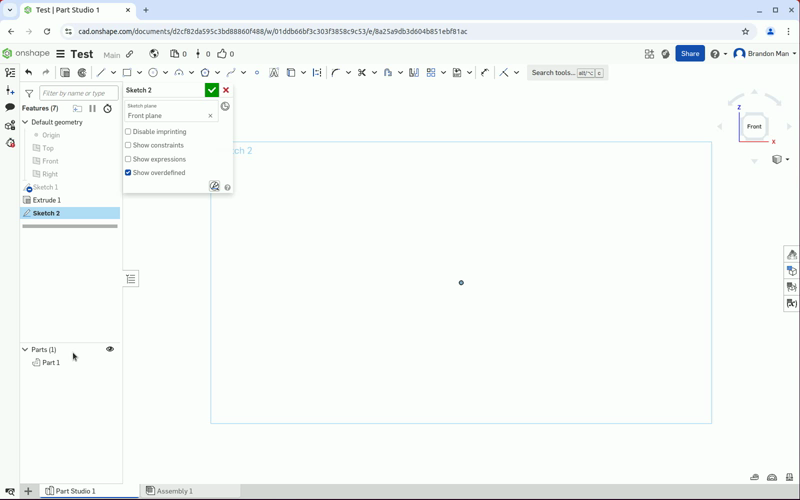
key(y)
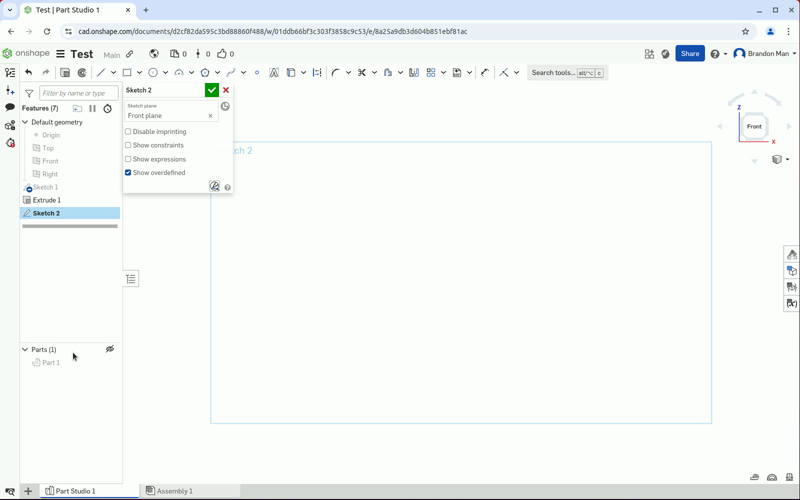
key(l)
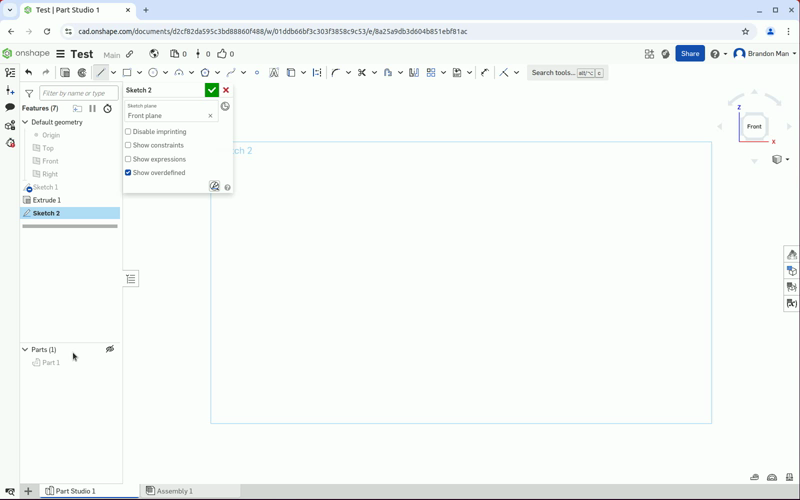
key_down(shift)
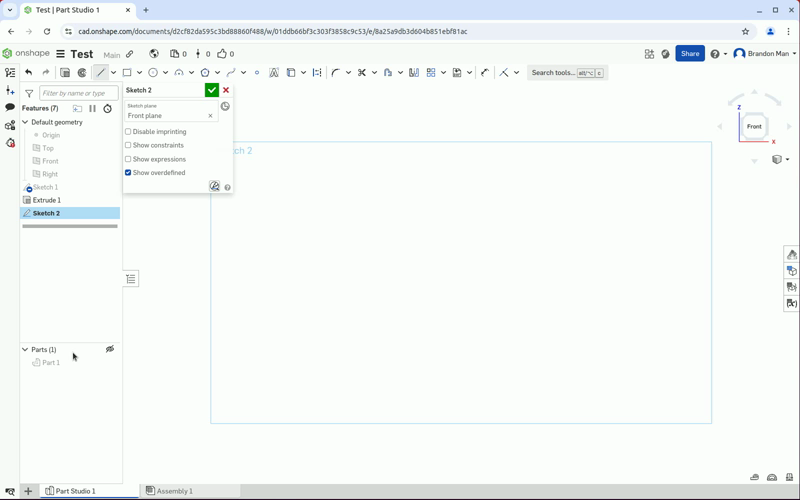
mouse_move(460, 281)
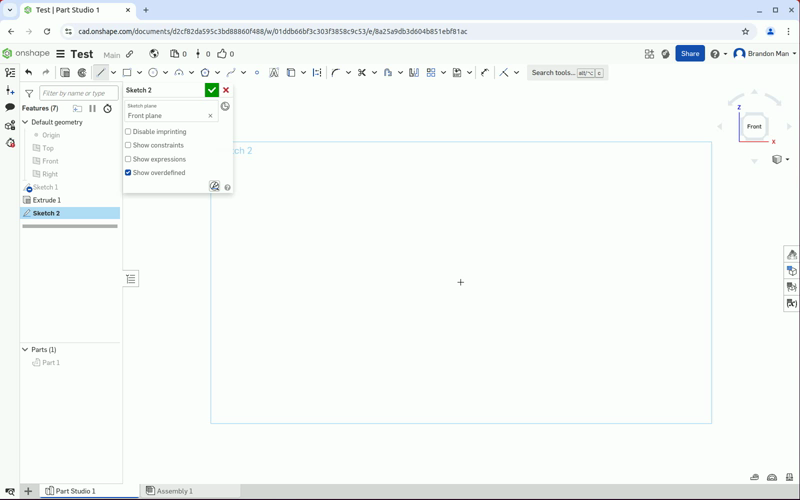
click(460, 281)
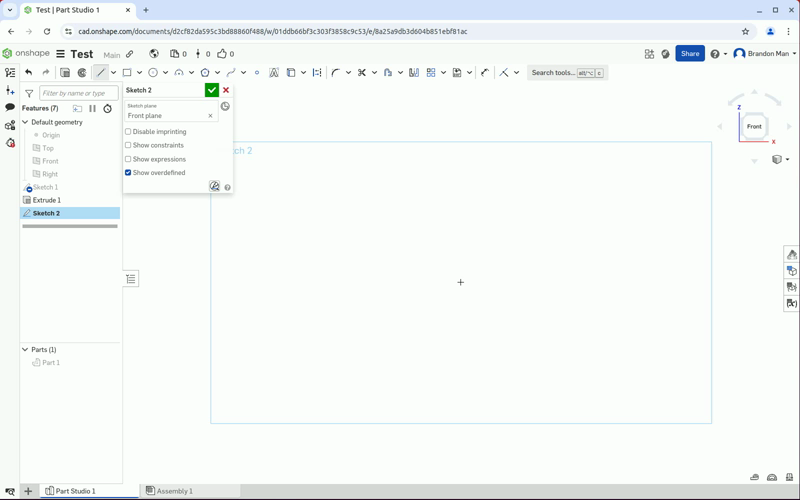
key_up(shift)
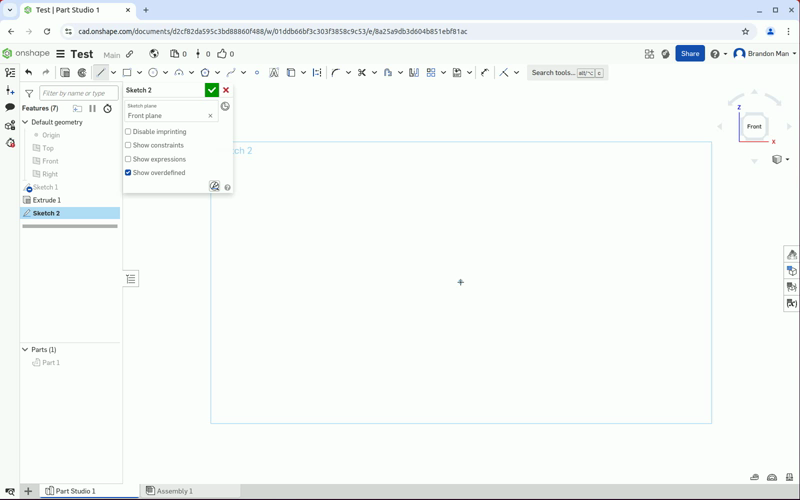
key_down(shift)
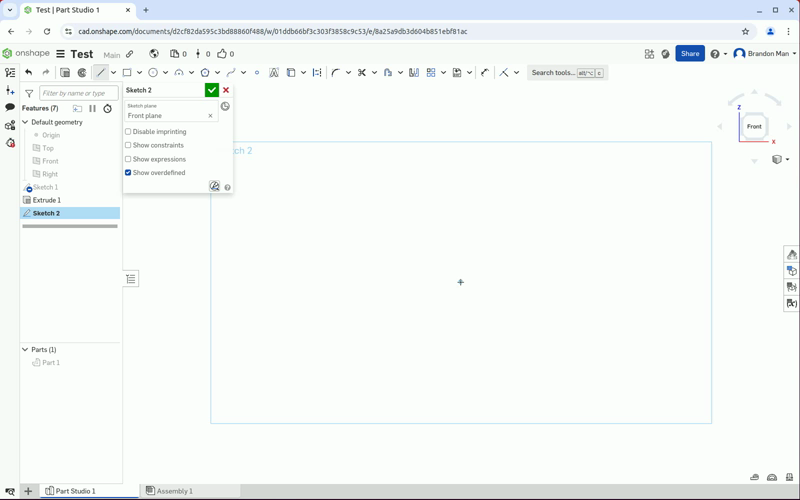
mouse_move(490, 281)
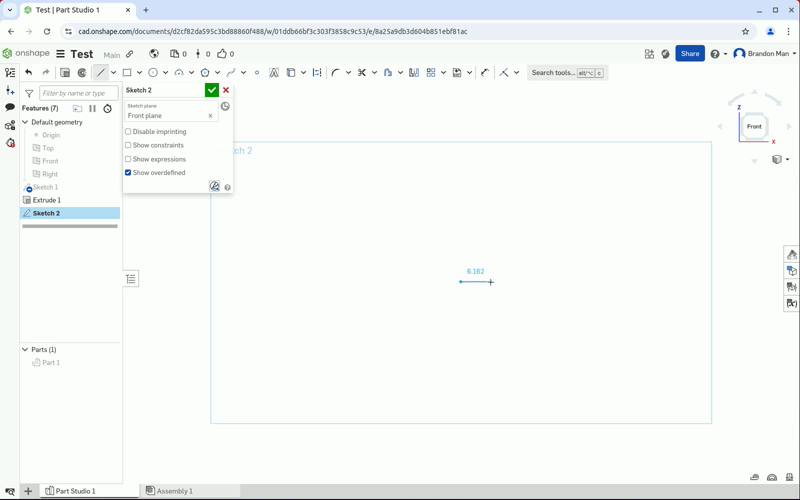
mouse_move(461, 281)
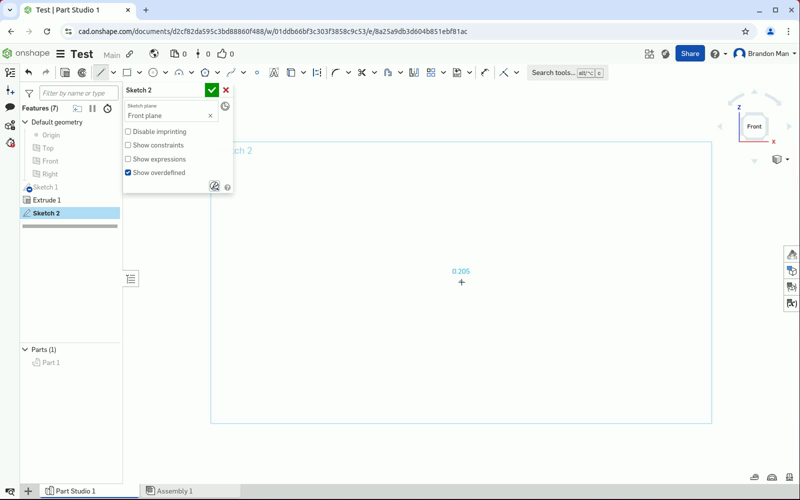
scroll(6)
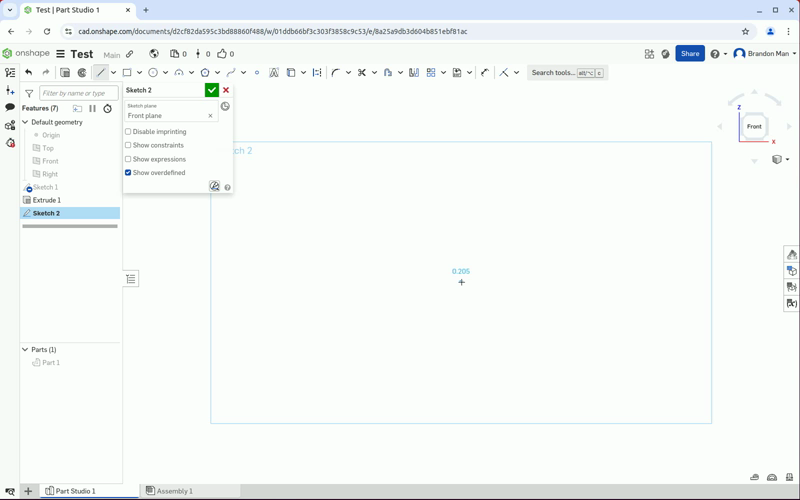
scroll(6)
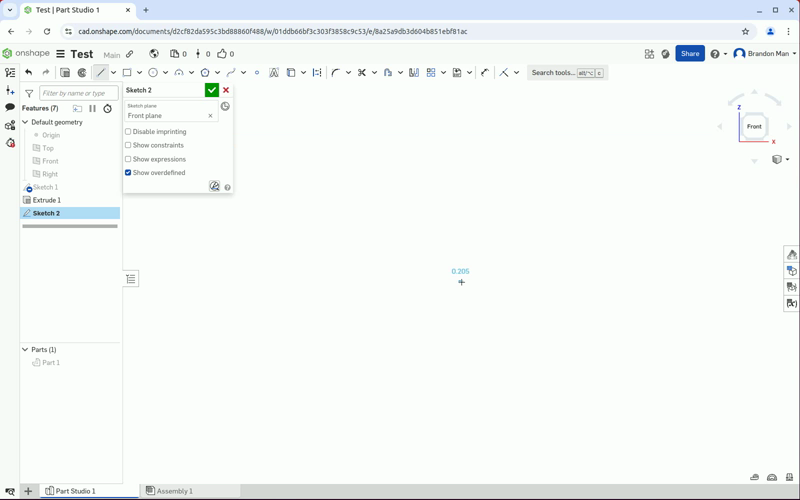
scroll(6)
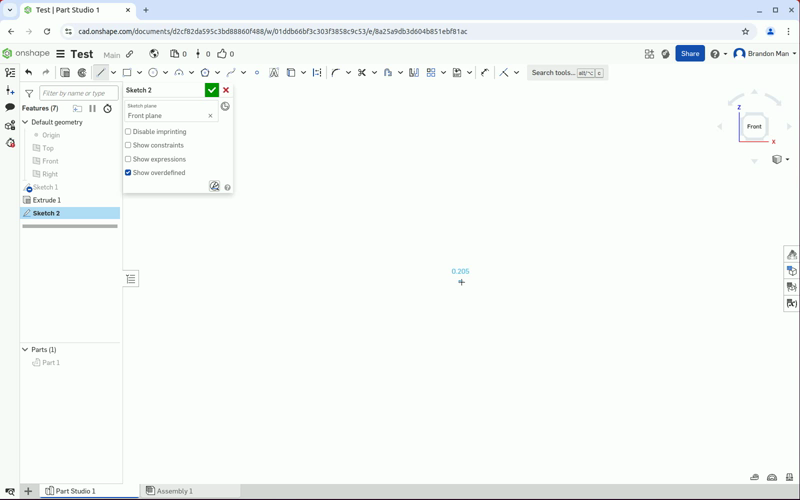
scroll(6)
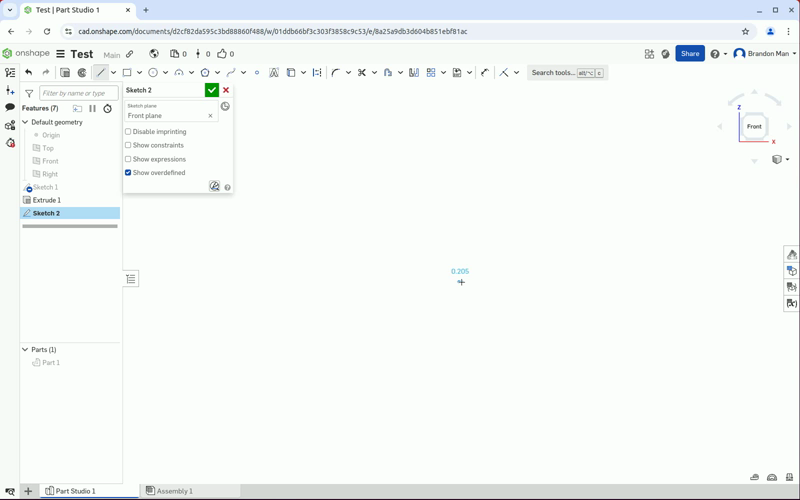
scroll(6)
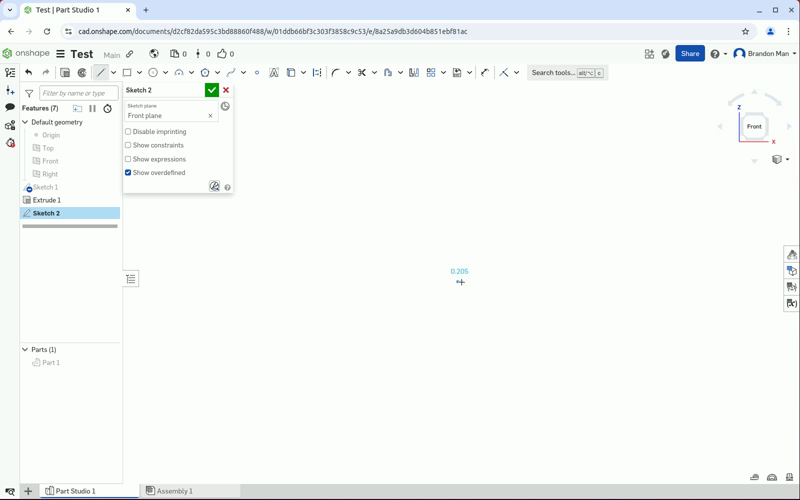
scroll(6)
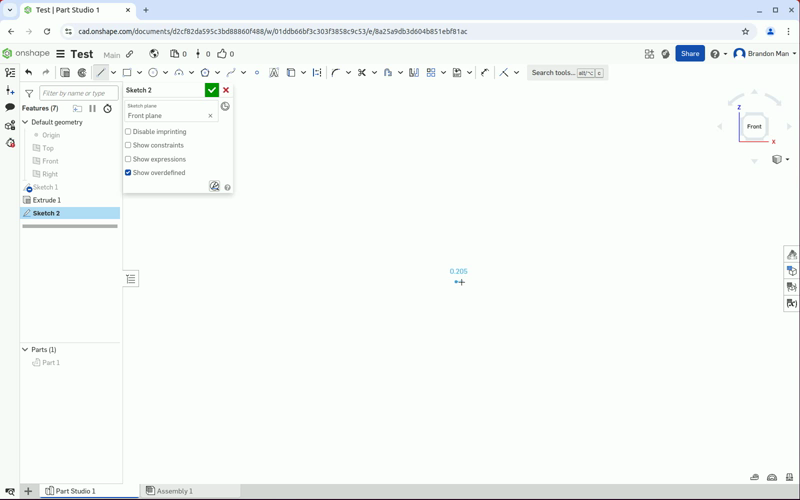
scroll(6)
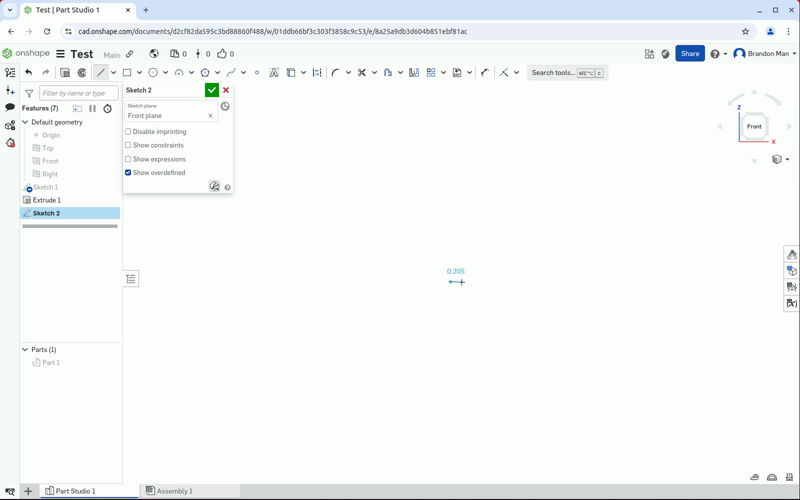
click(461, 281)
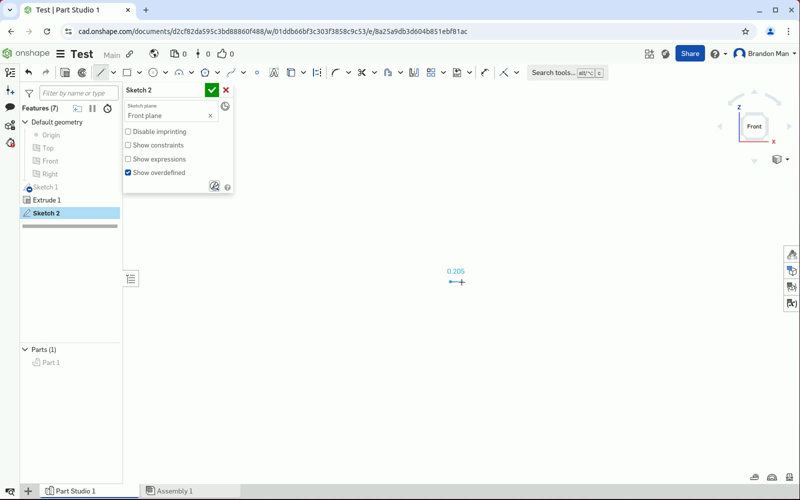
scroll(-6)
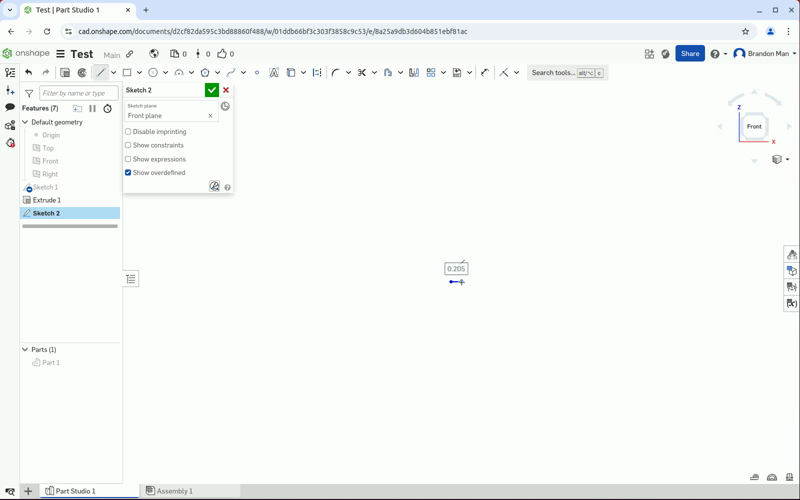
scroll(-6)
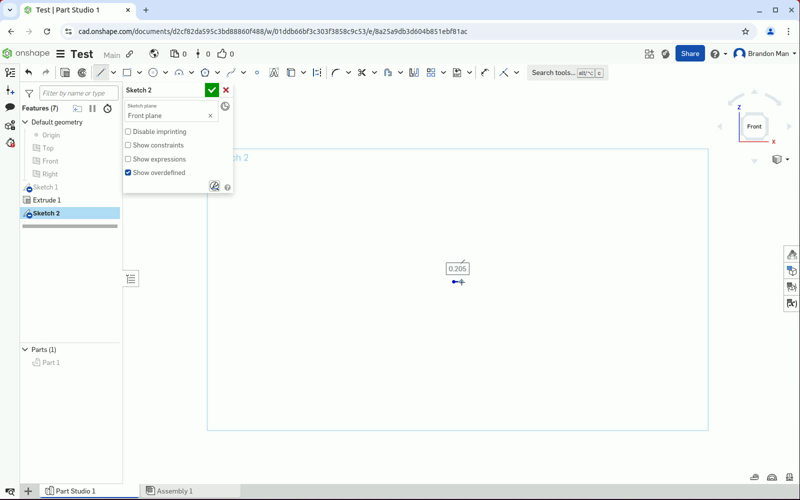
scroll(-6)
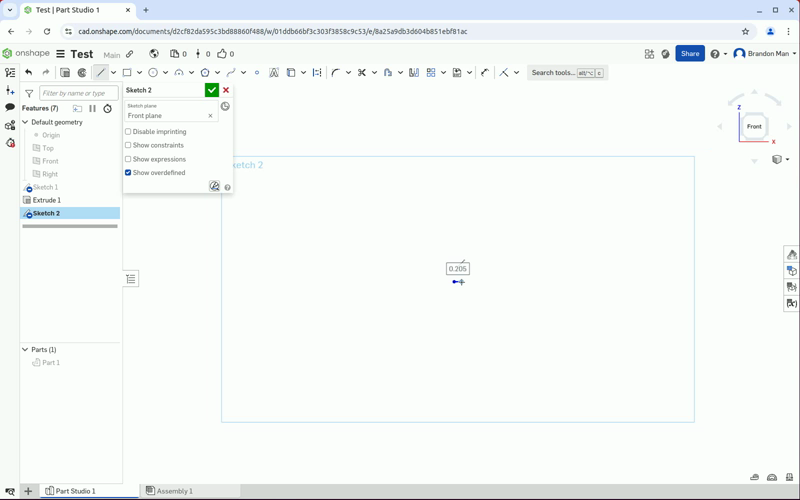
scroll(-6)
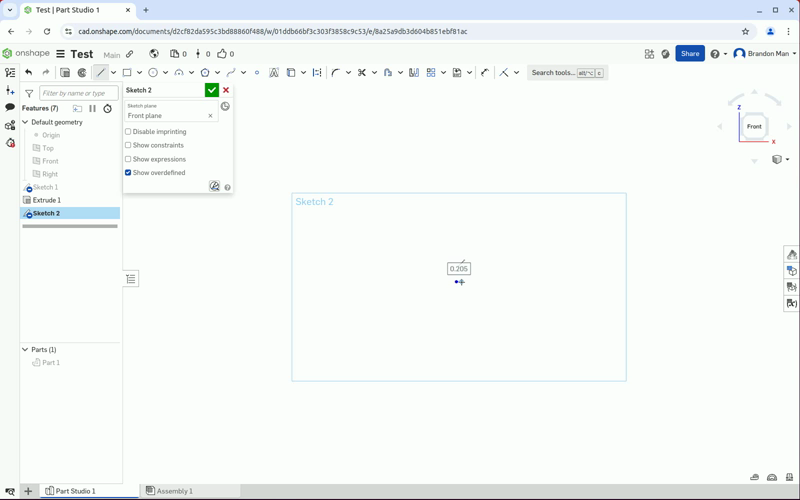
scroll(-6)
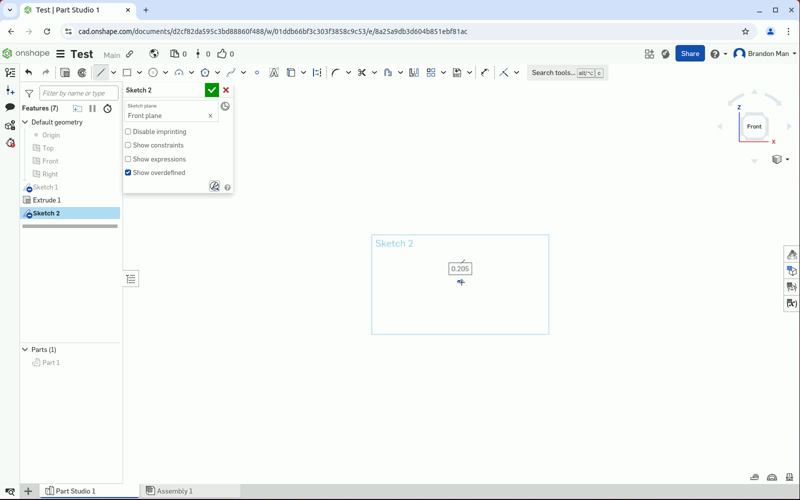
scroll(-6)
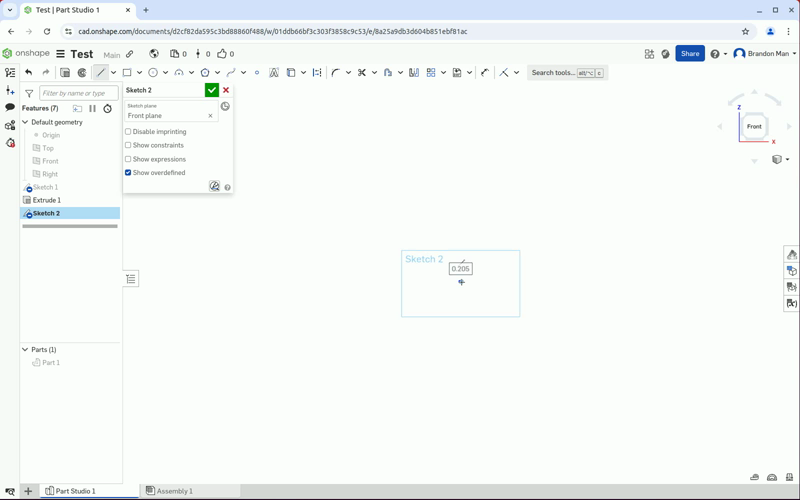
scroll(-6)
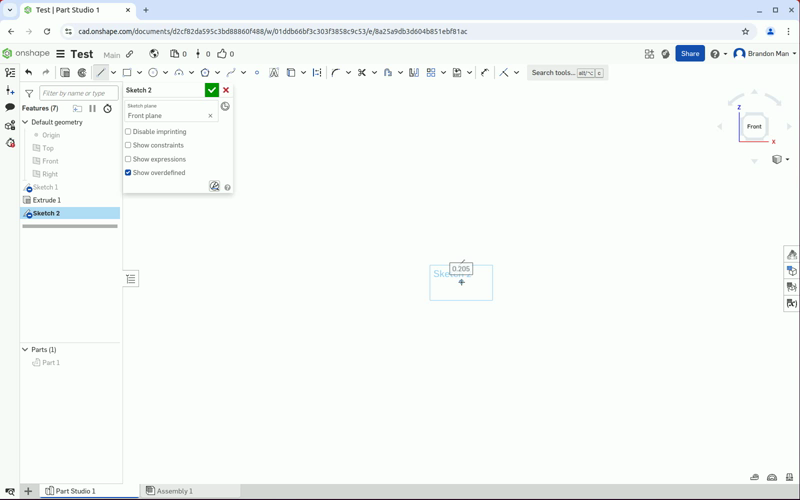
key_up(shift)
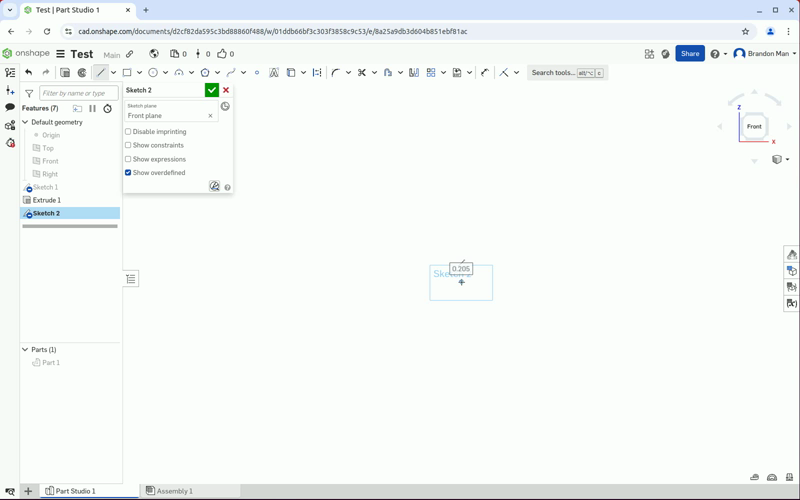
key_down(shift)
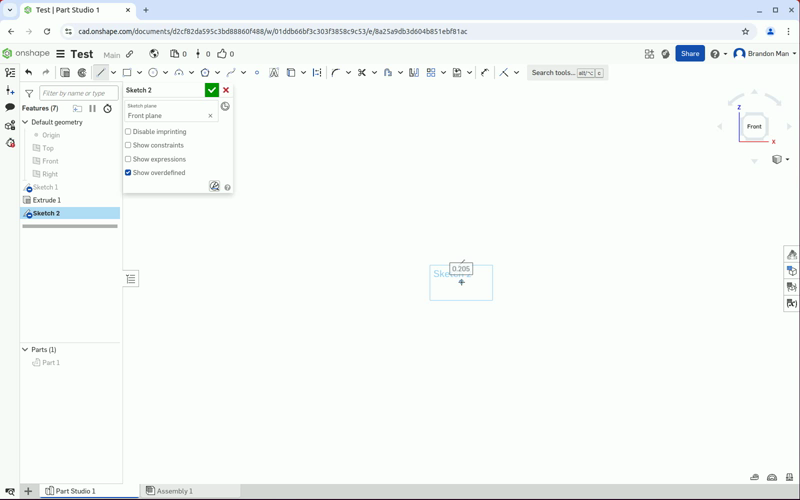
mouse_move(491, 281)
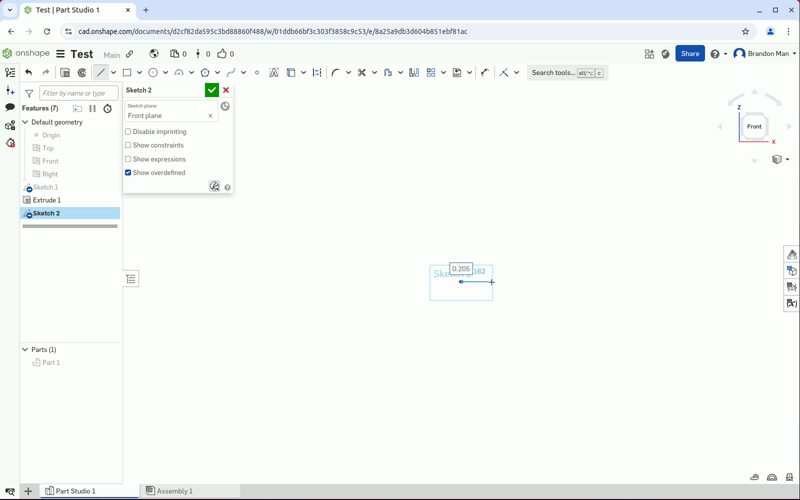
mouse_move(461, 278)
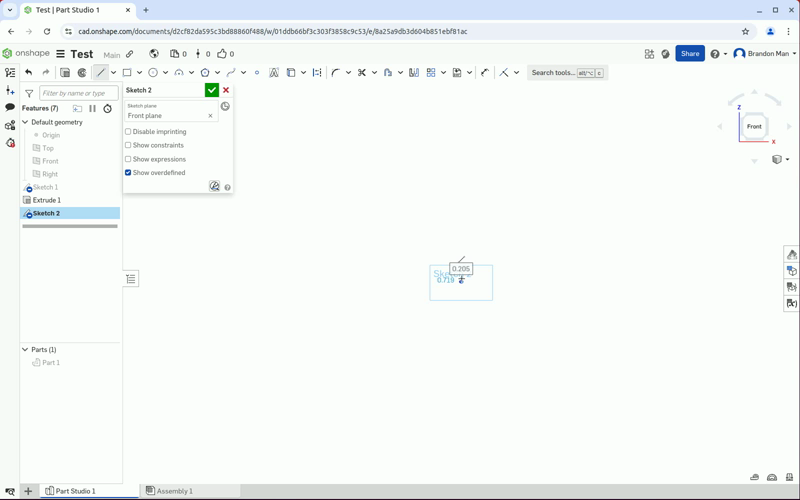
scroll(6)
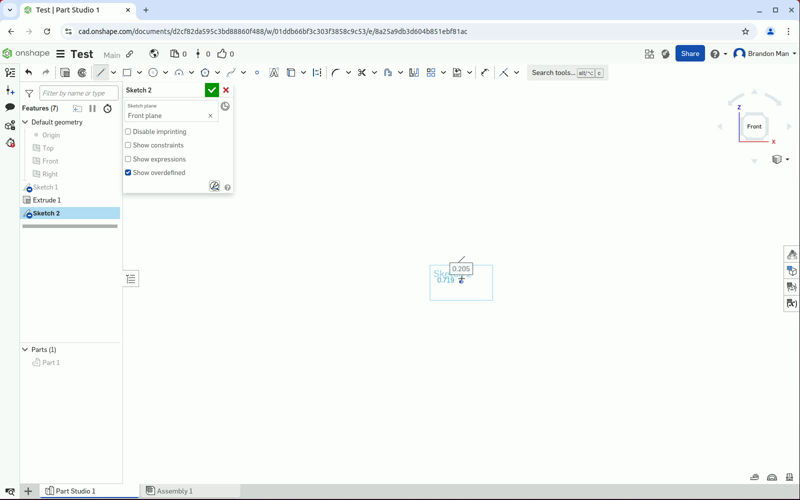
scroll(6)
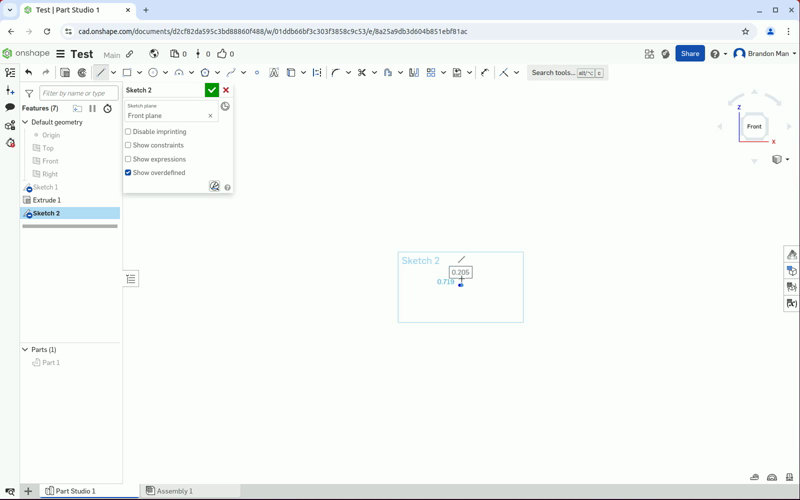
scroll(6)
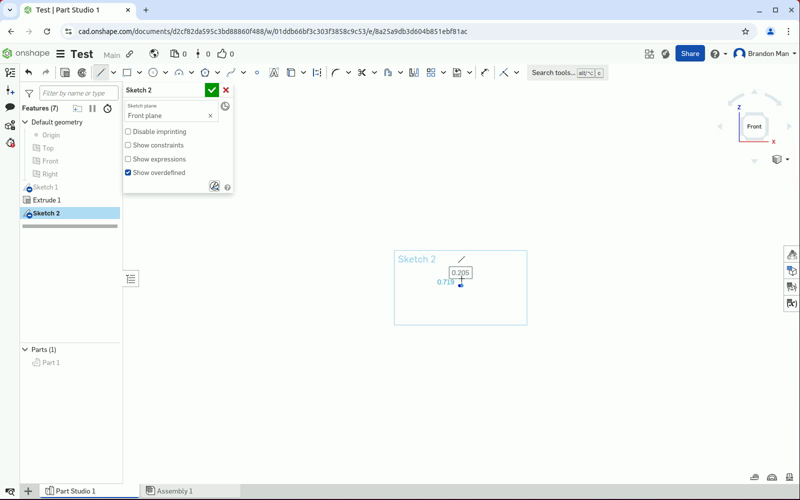
scroll(6)
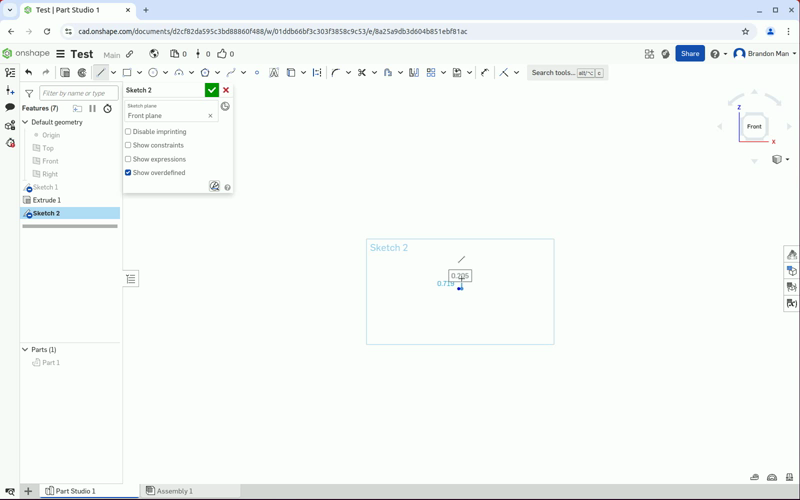
scroll(6)
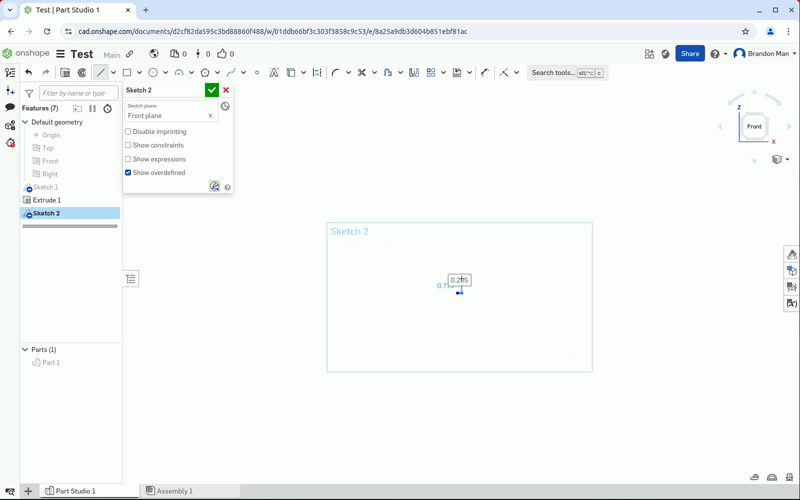
scroll(6)
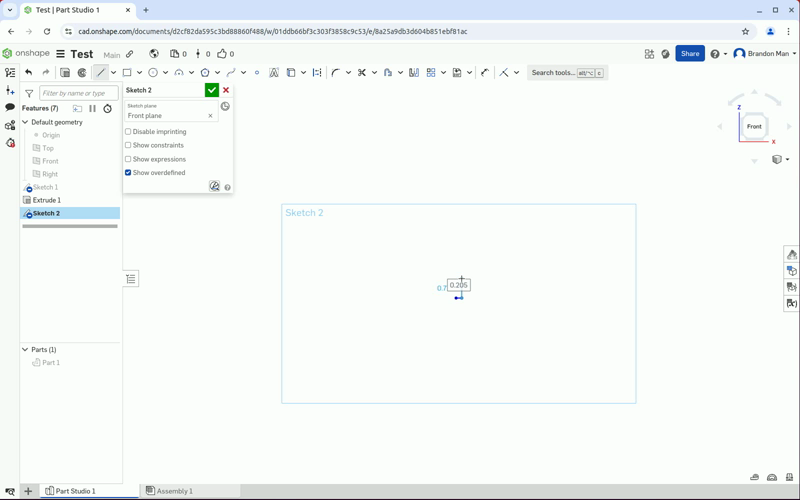
scroll(6)
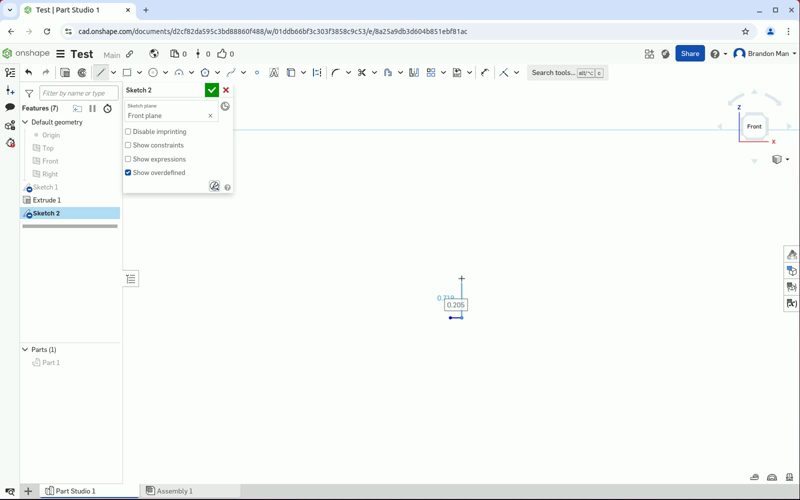
click(461, 278)
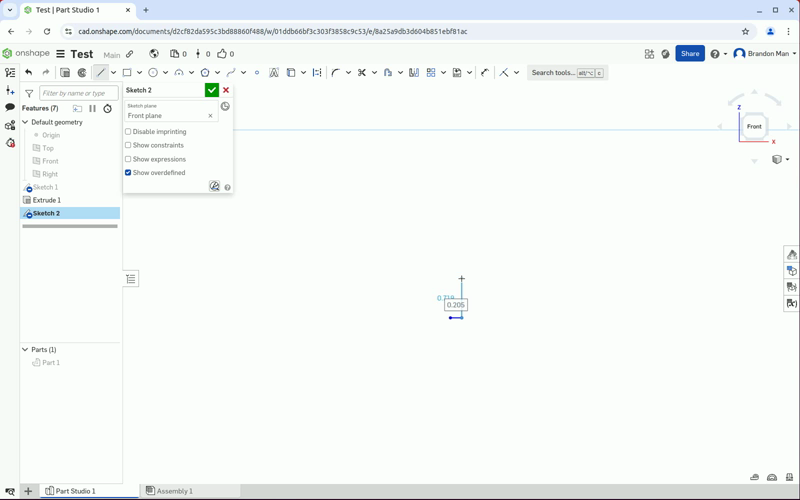
scroll(-6)
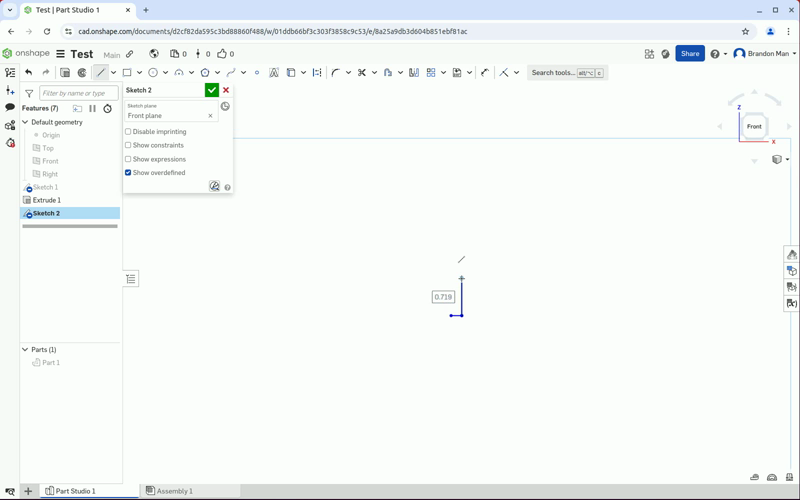
scroll(-6)
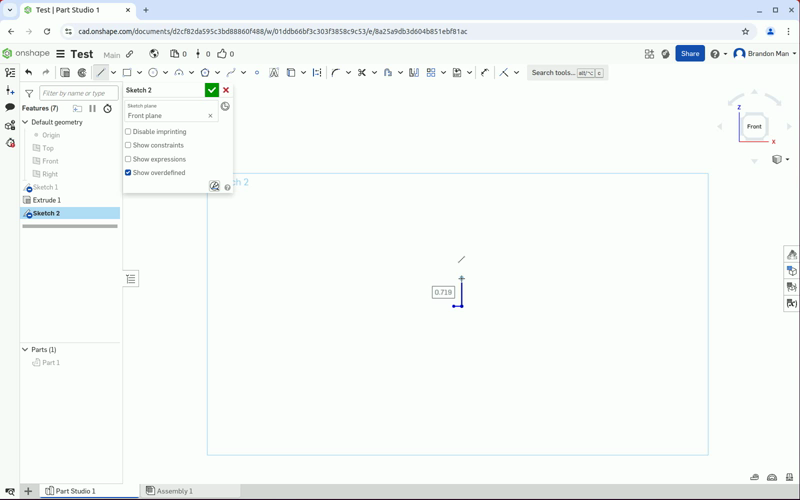
scroll(-6)
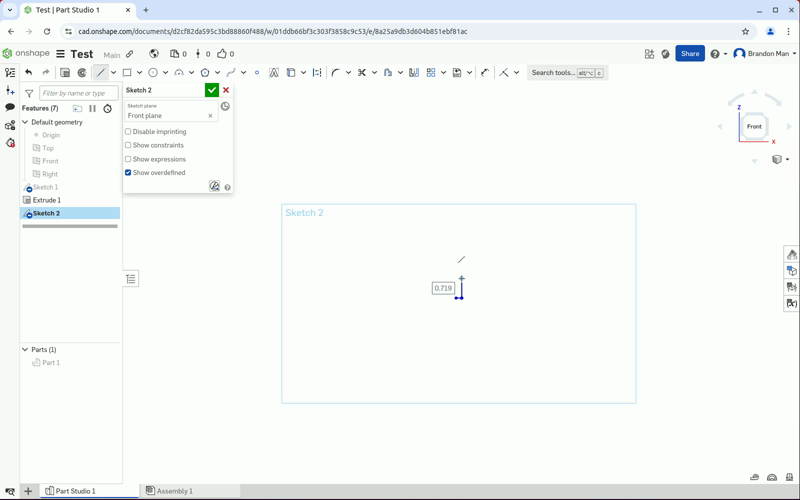
scroll(-6)
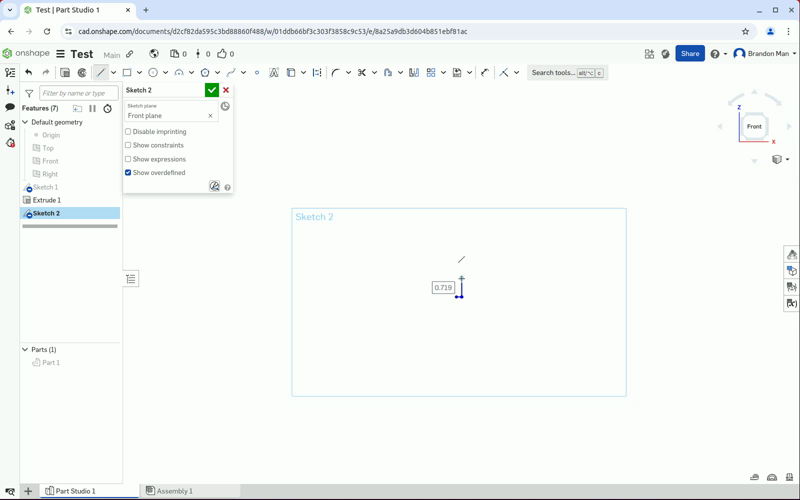
scroll(-6)
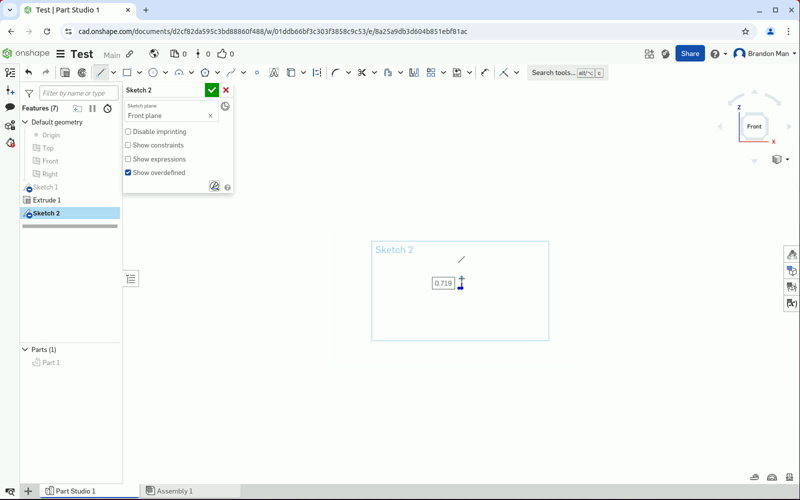
scroll(-6)
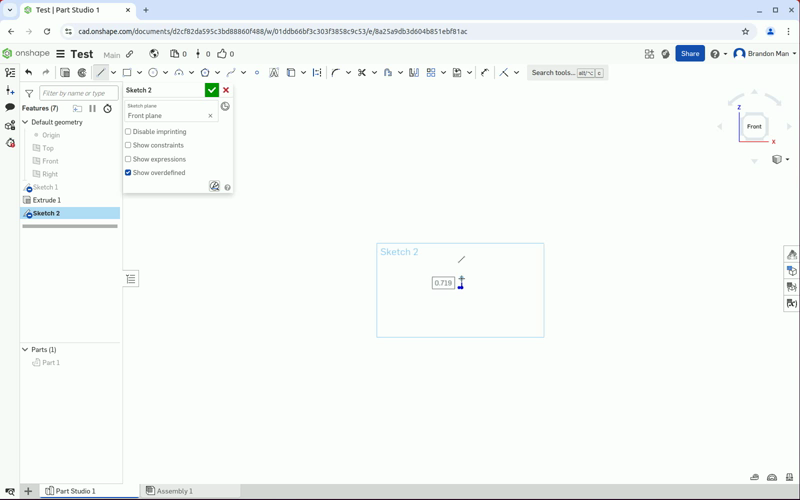
scroll(-6)
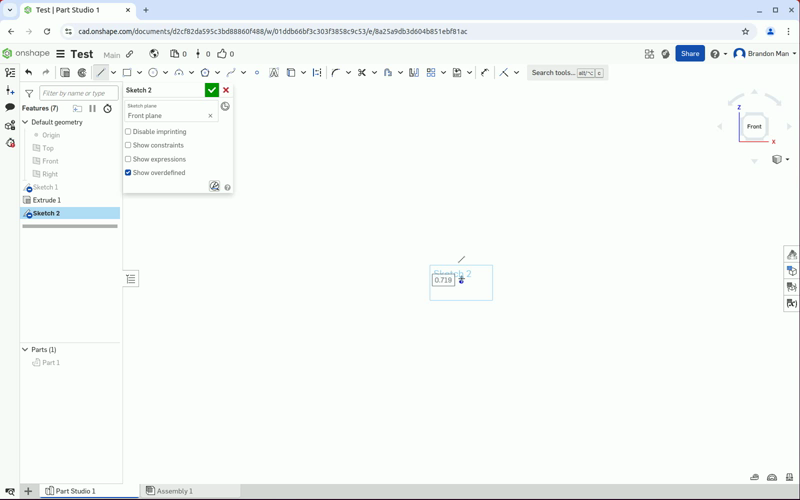
key_up(shift)
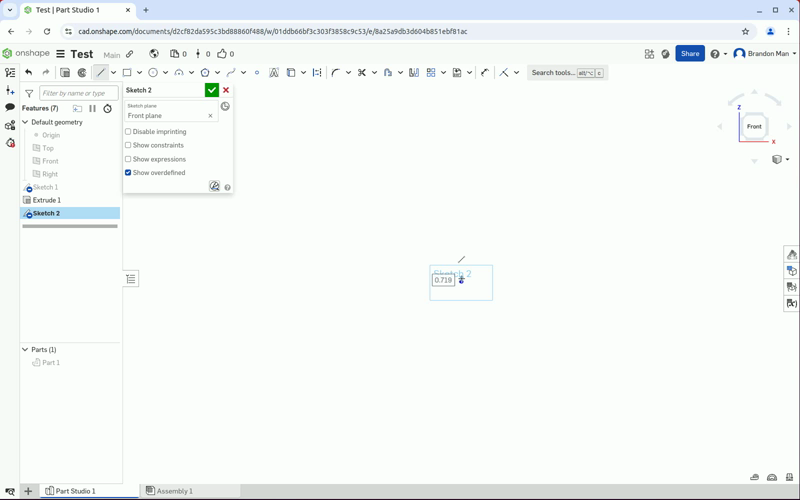
key_down(shift)
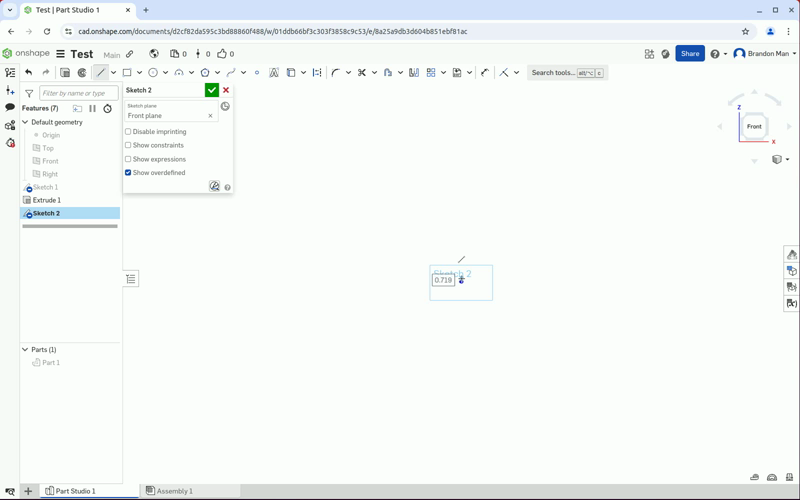
mouse_move(491, 278)
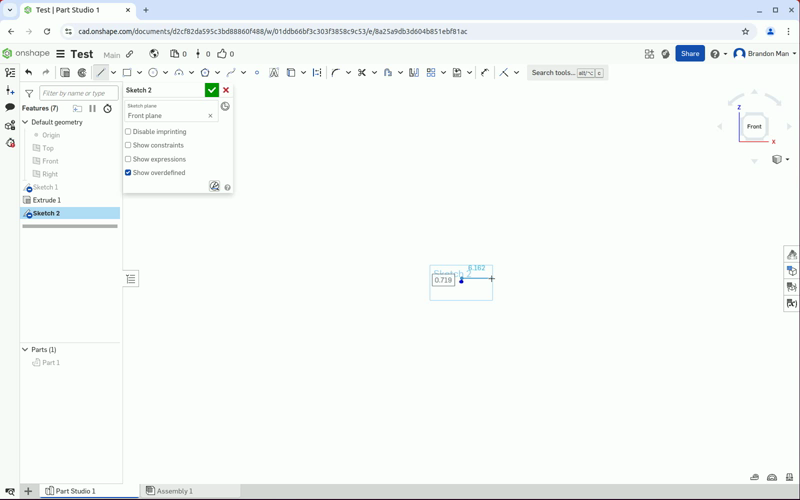
mouse_move(460, 278)
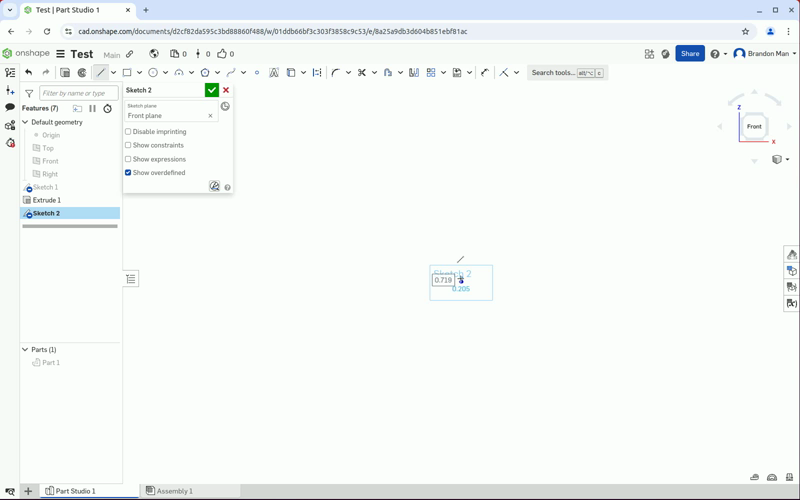
scroll(6)
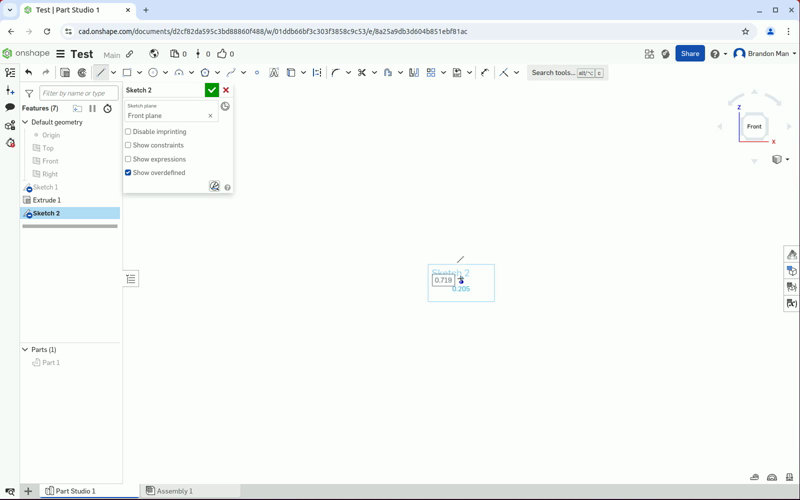
scroll(6)
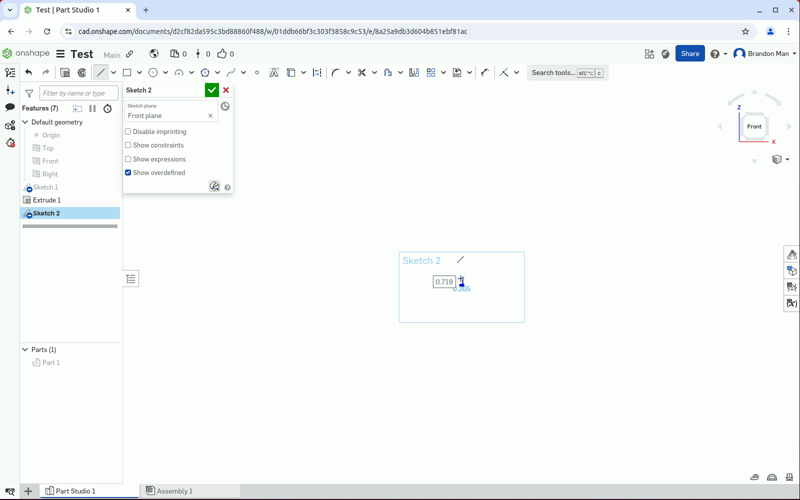
scroll(6)
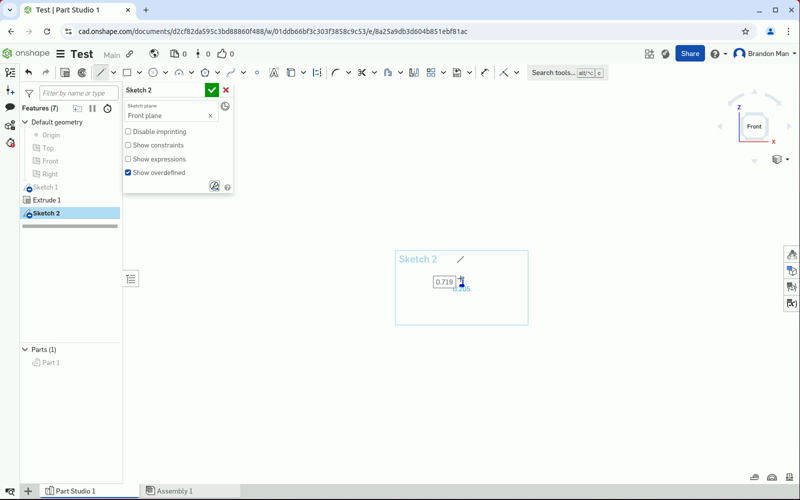
scroll(6)
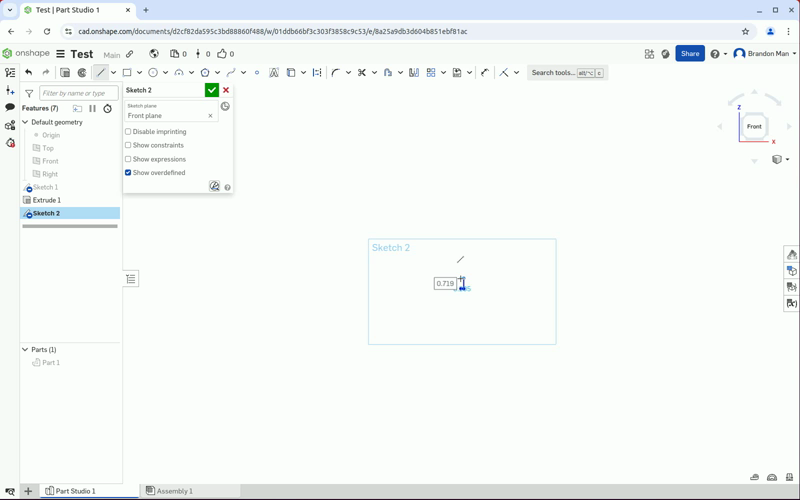
scroll(6)
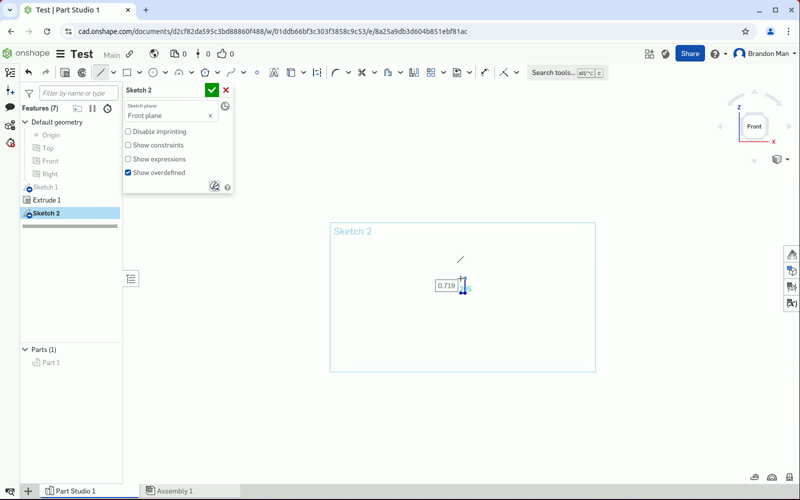
scroll(6)
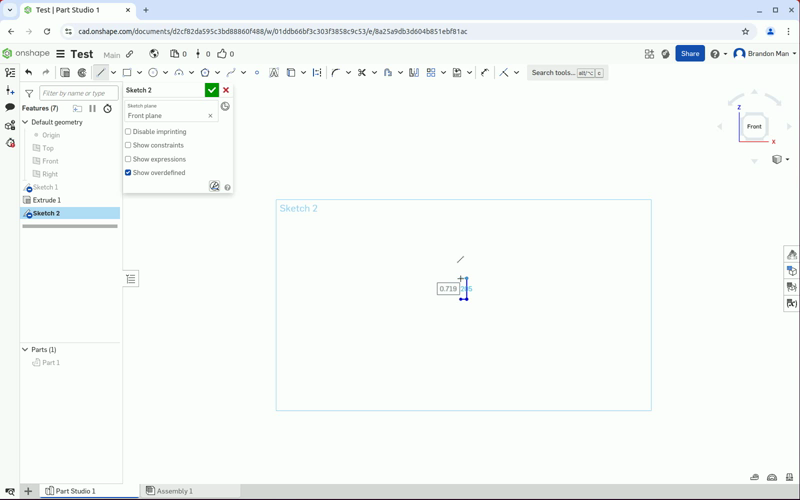
scroll(6)
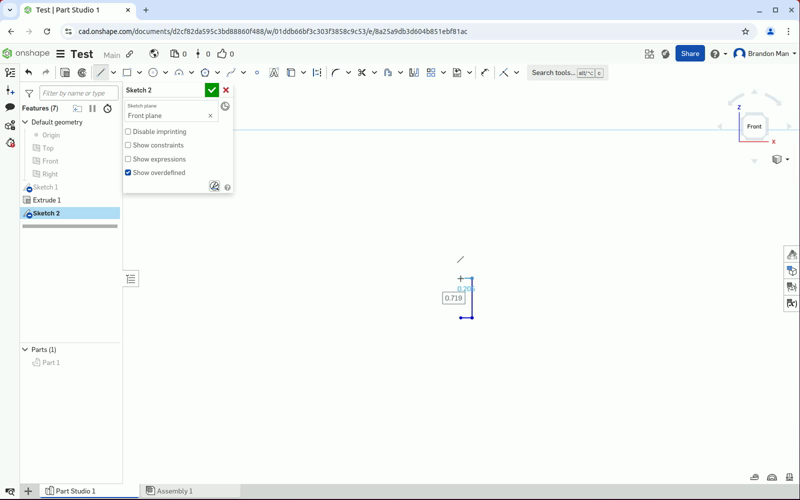
click(460, 278)
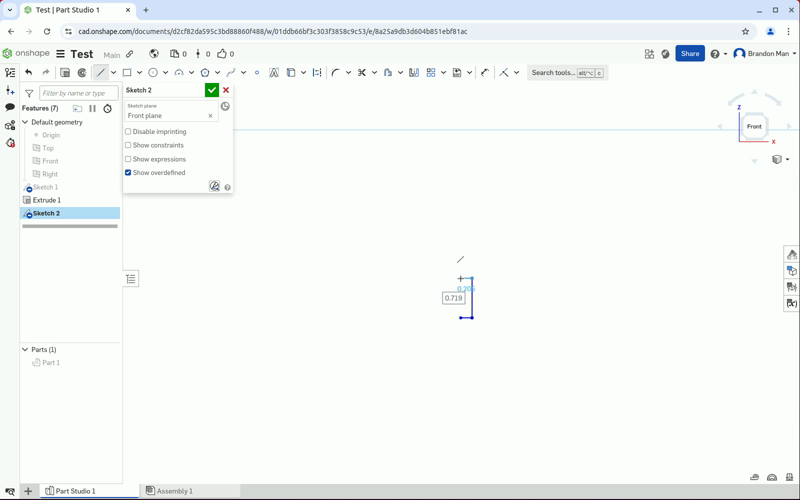
scroll(-6)
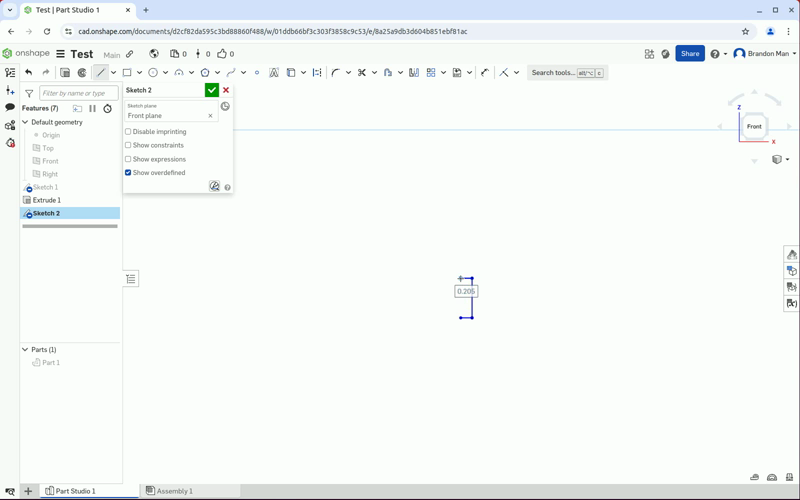
scroll(-6)
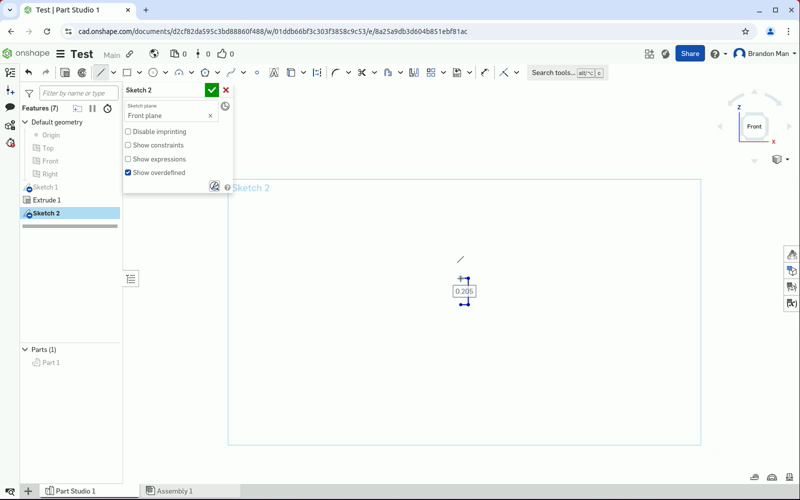
scroll(-6)
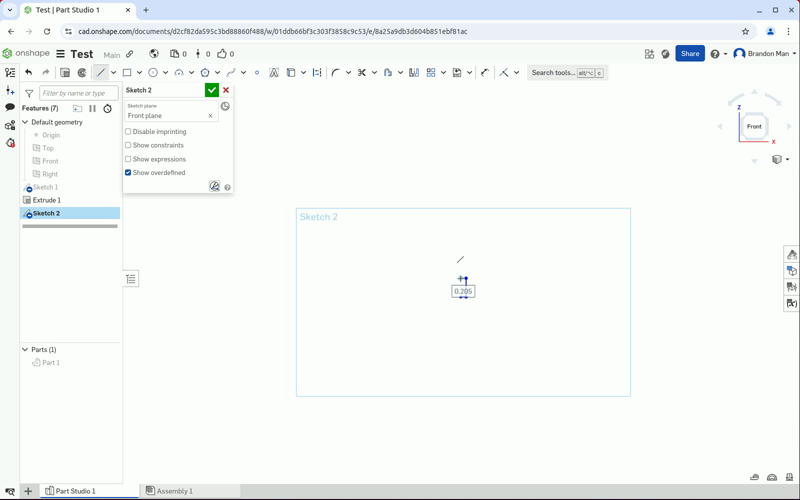
scroll(-6)
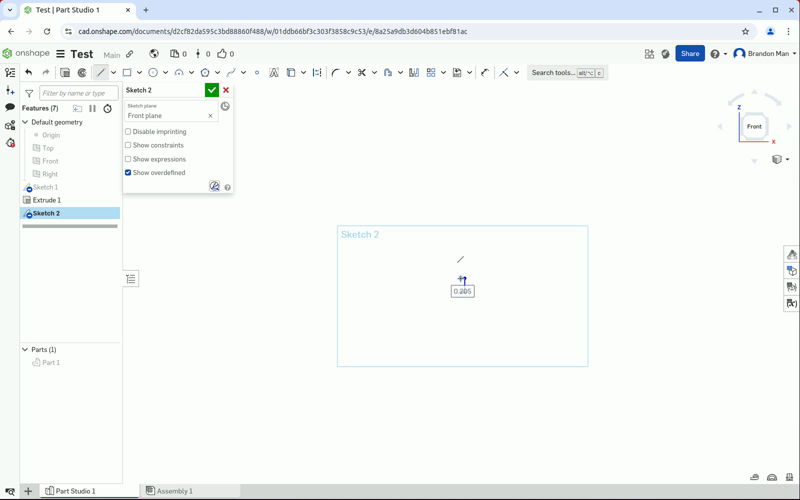
scroll(-6)
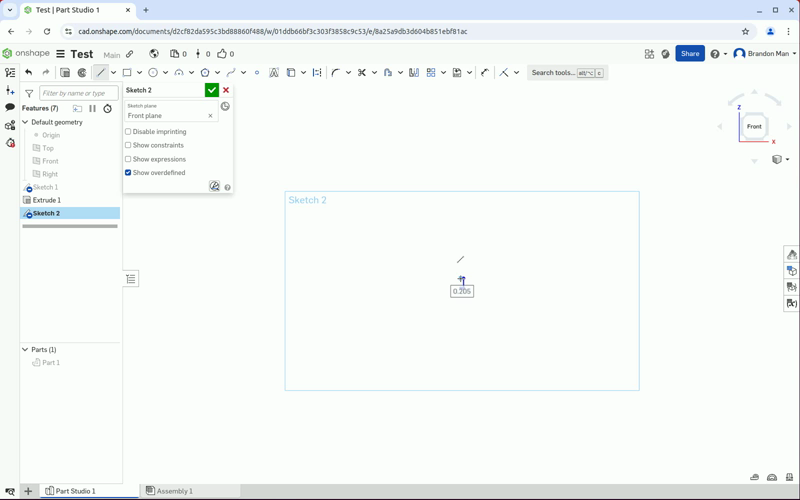
scroll(-6)
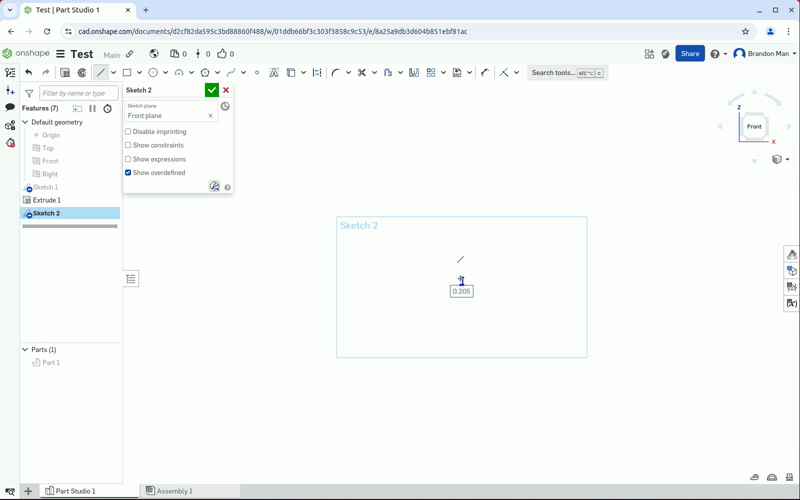
scroll(-6)
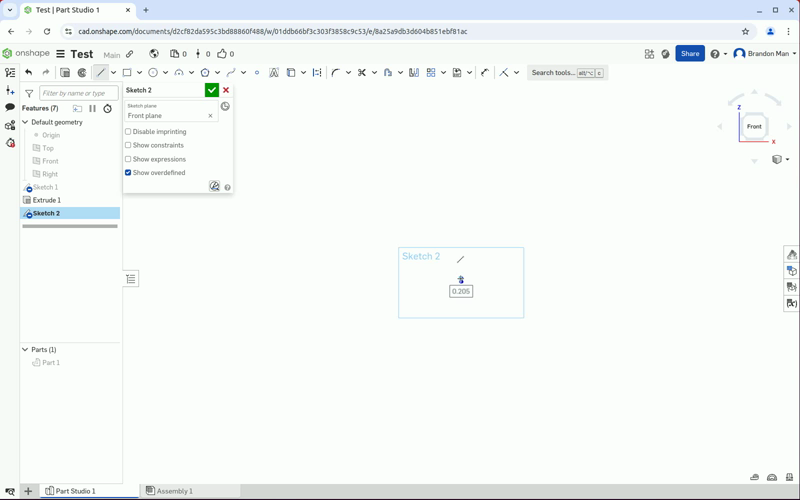
key_up(shift)
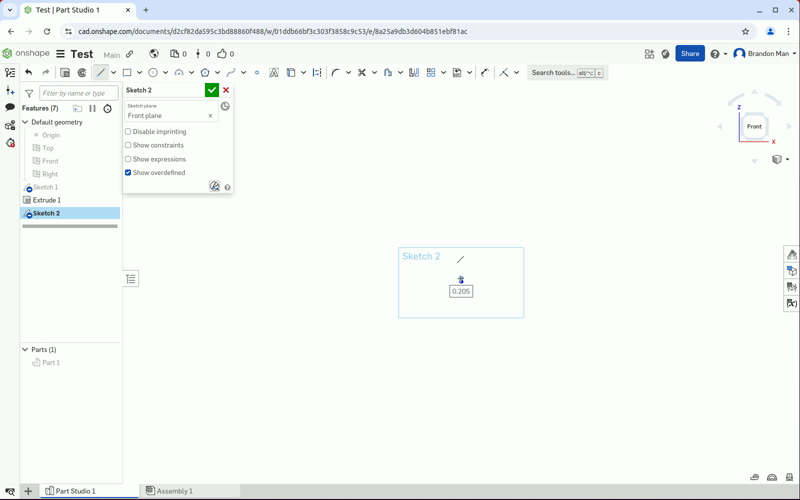
mouse_move(490, 278)
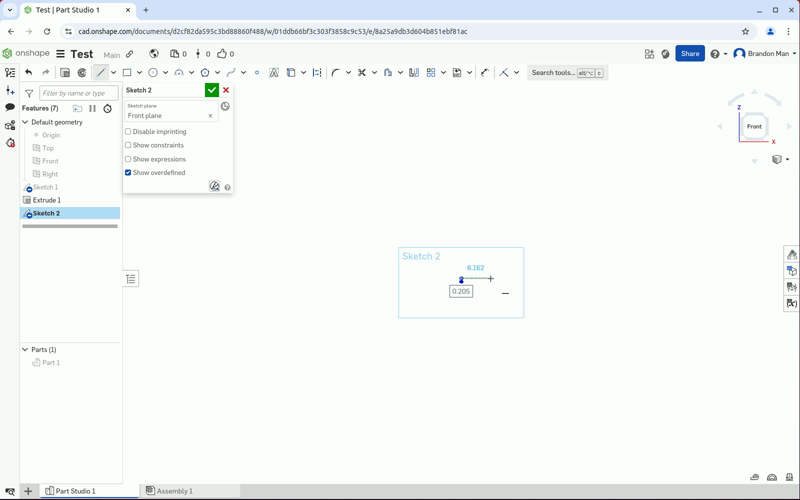
key_down(shift)
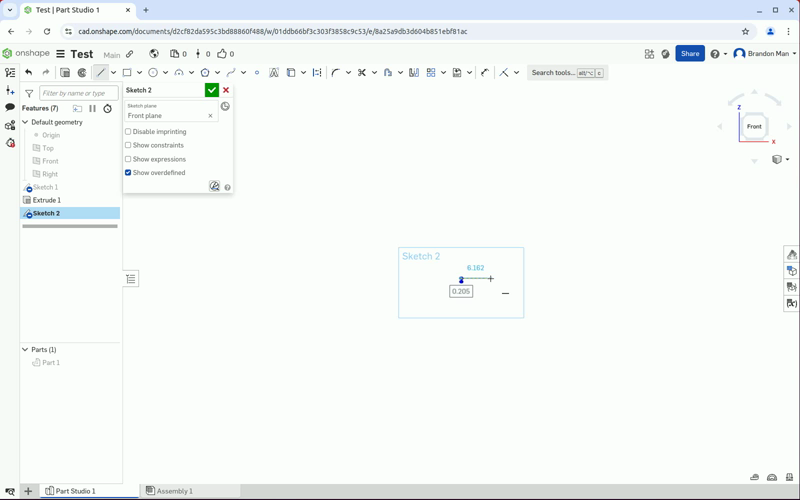
mouse_move(460, 281)
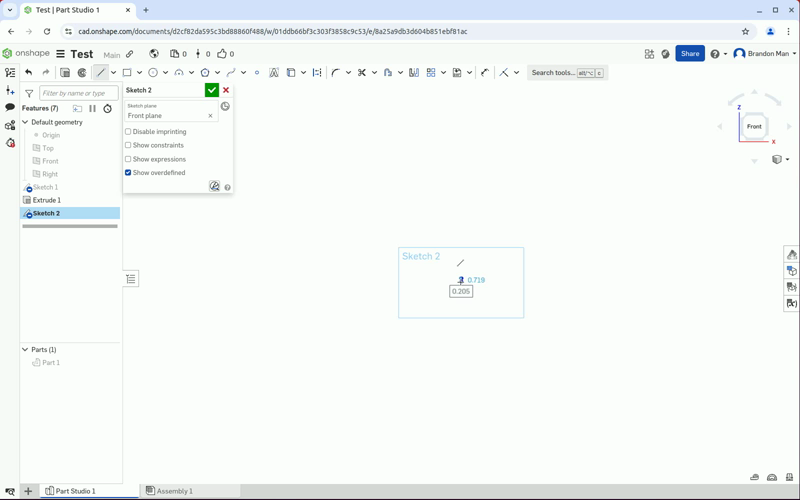
scroll(6)
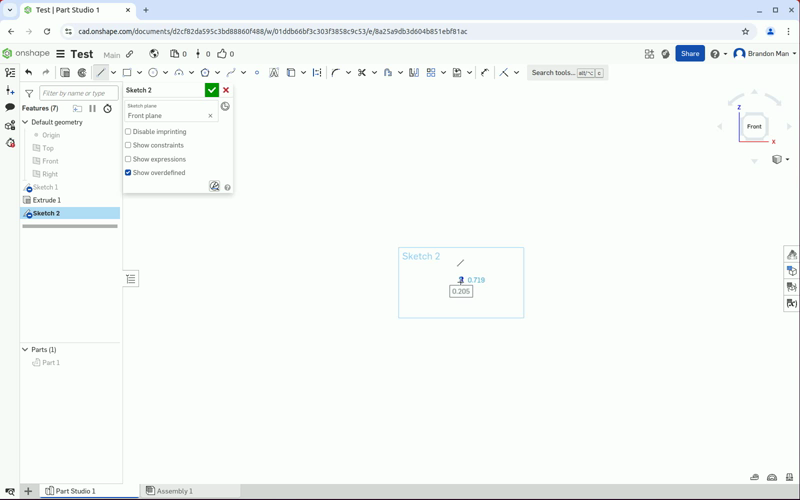
scroll(6)
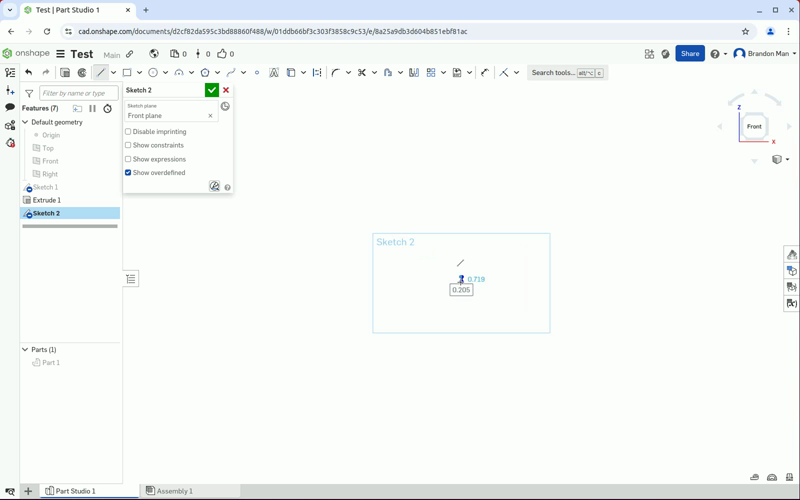
scroll(6)
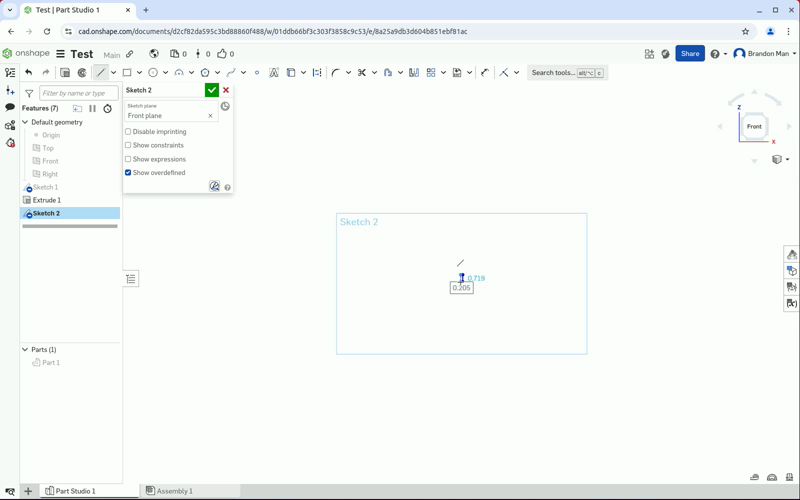
scroll(6)
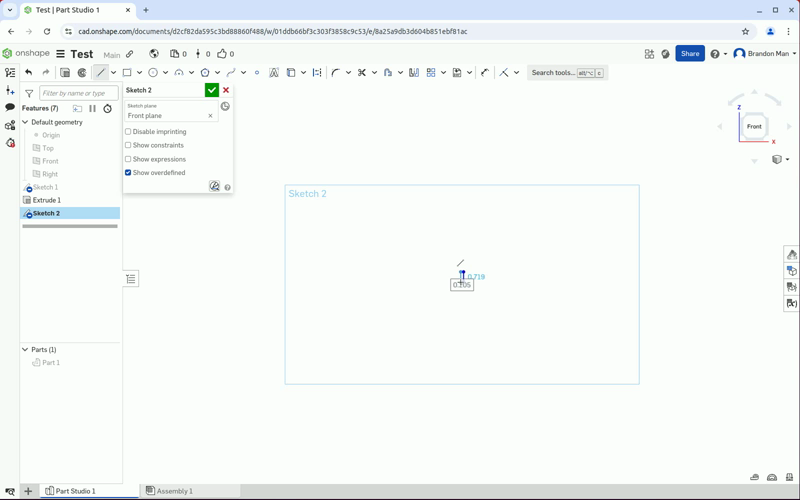
scroll(6)
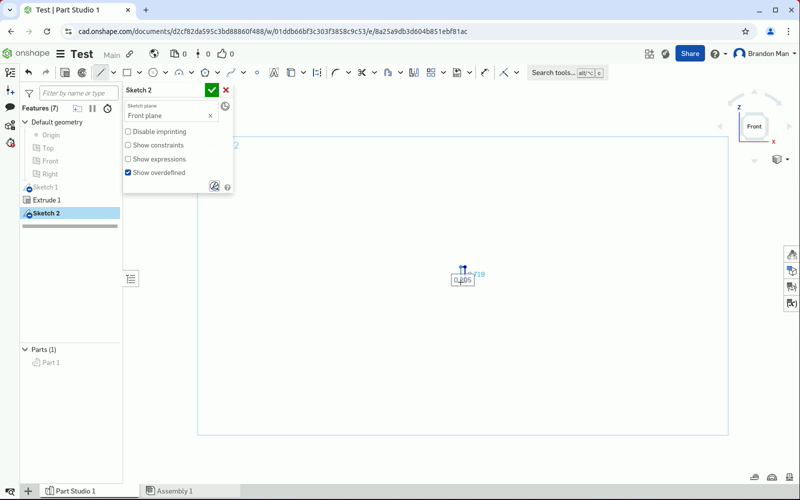
scroll(6)
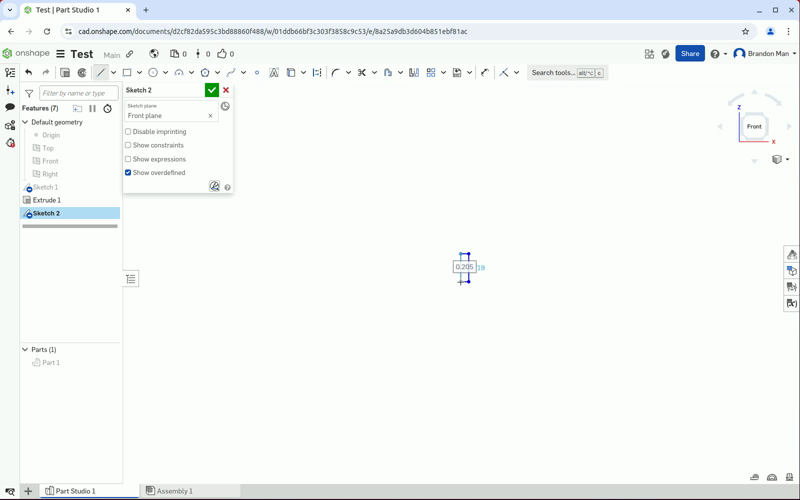
scroll(6)
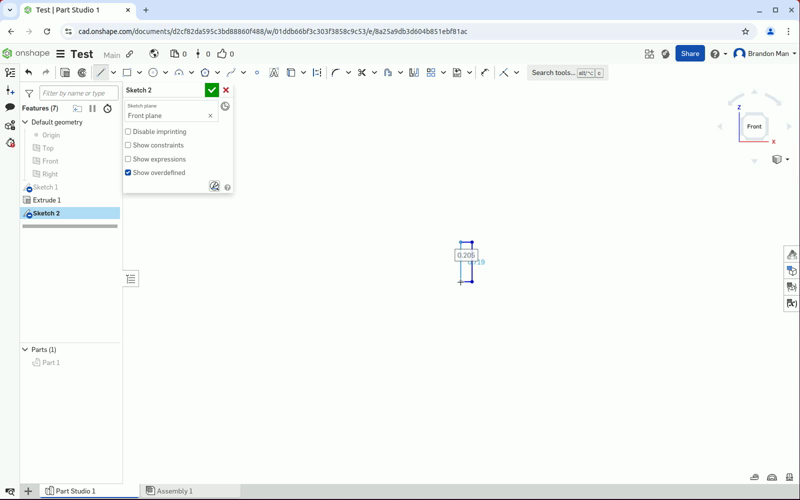
key_up(shift)
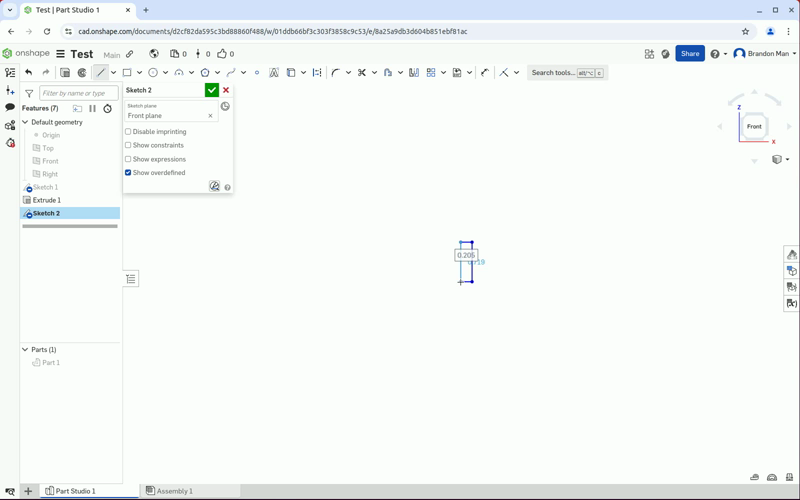
click(460, 281)
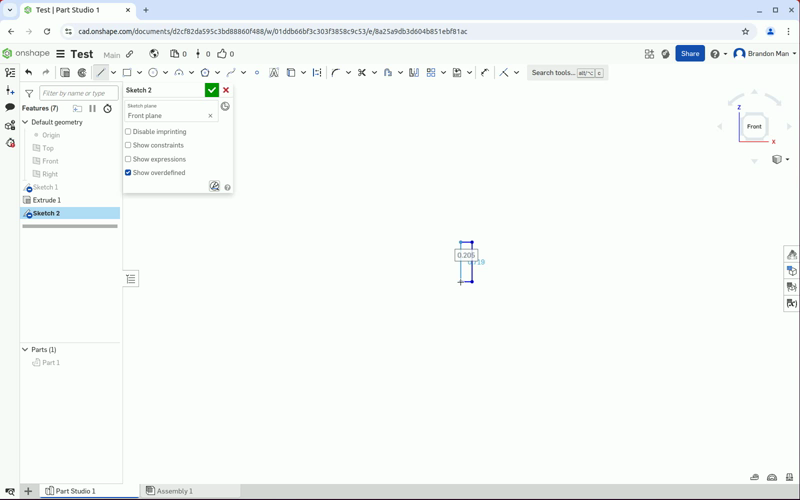
scroll(-6)
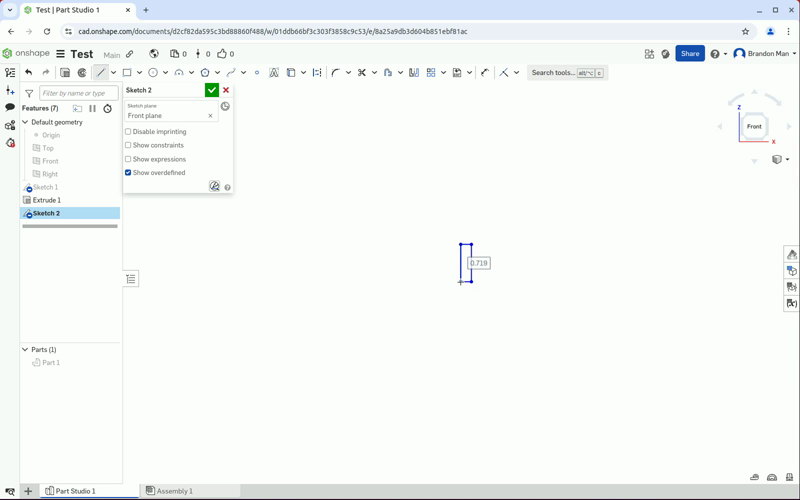
scroll(-6)
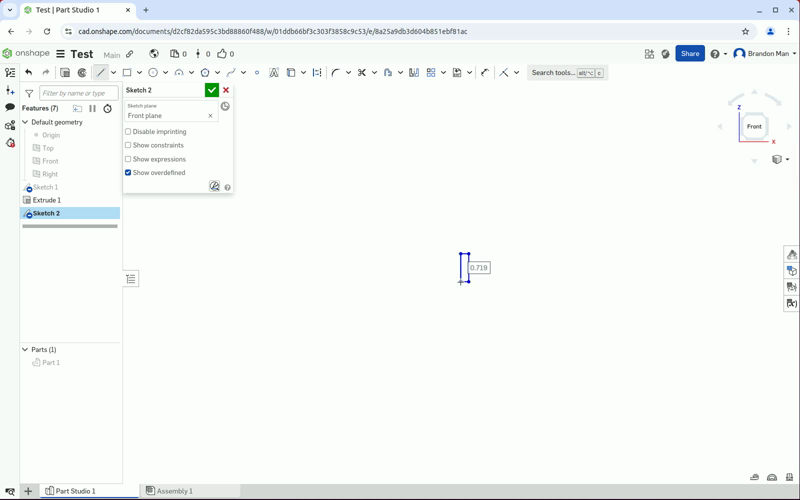
scroll(-6)
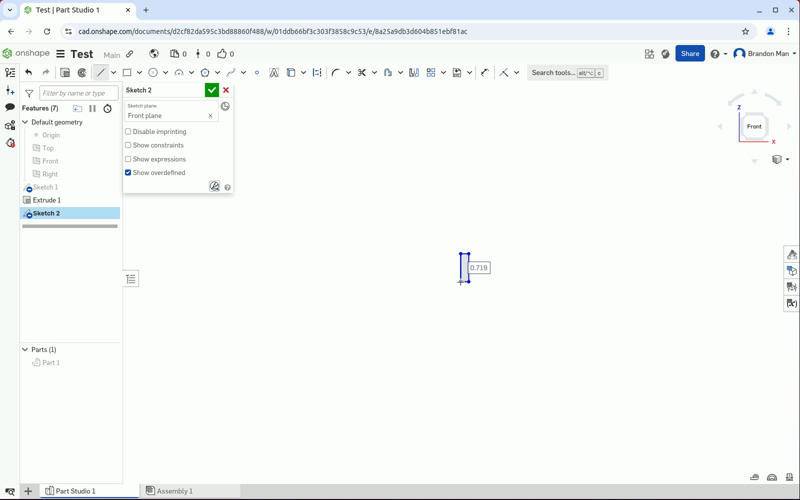
scroll(-6)
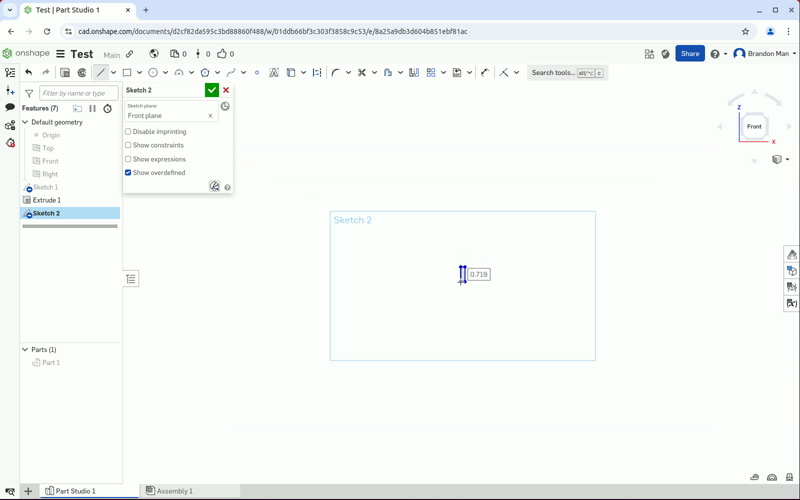
scroll(-6)
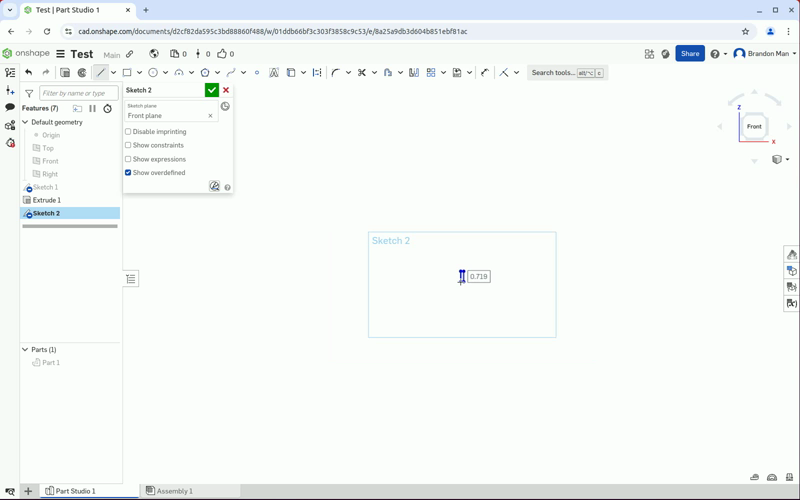
scroll(-6)
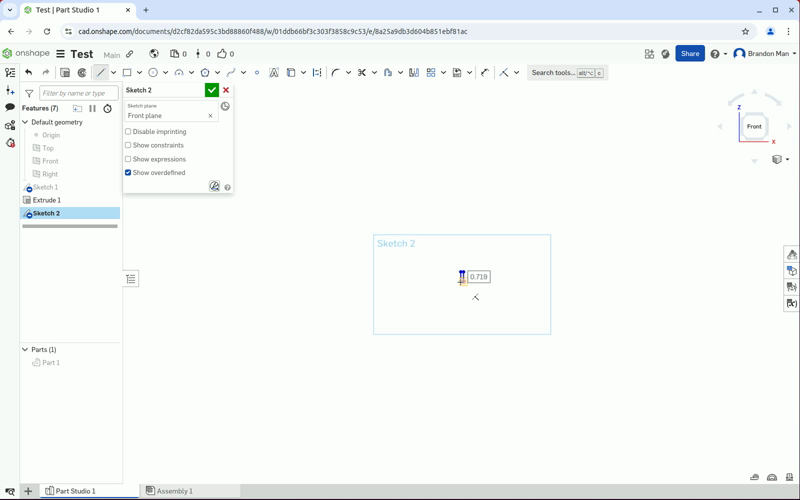
scroll(-6)
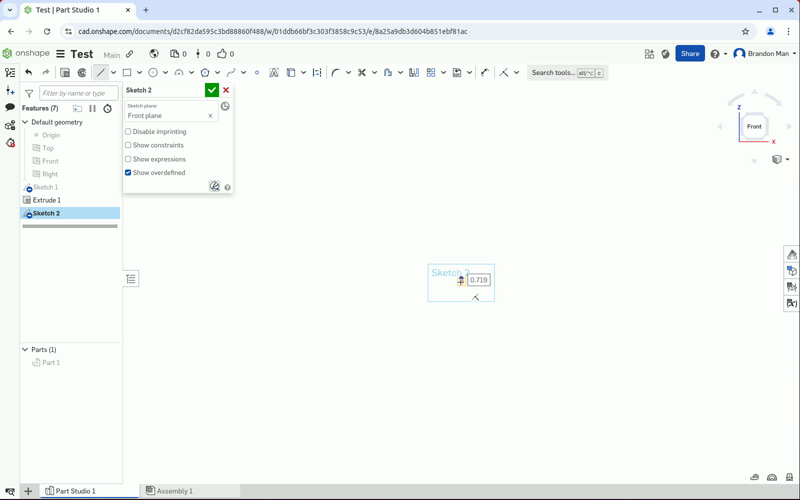
key(esc)
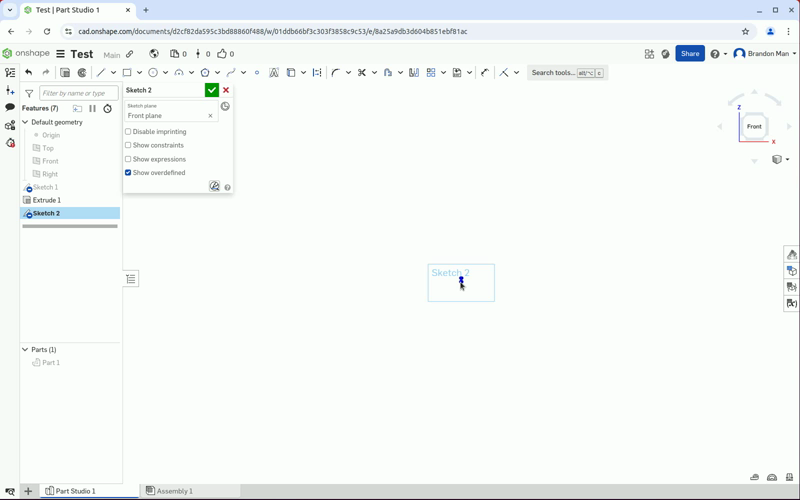
mouse_move(461, 280)
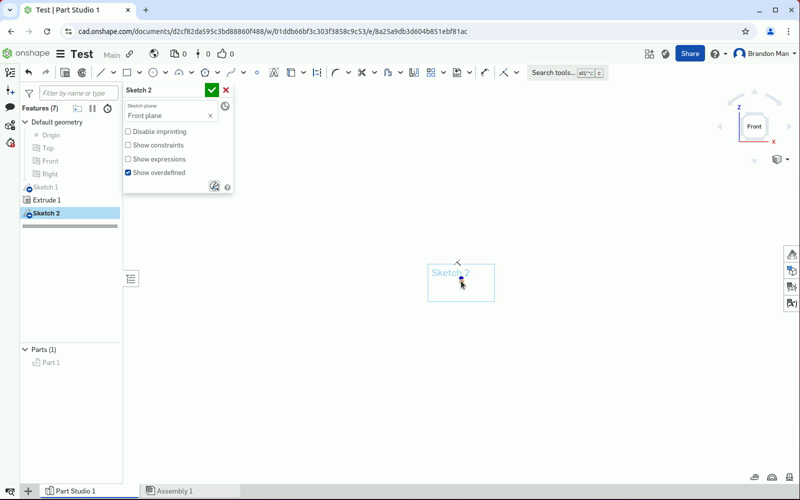
scroll(6)
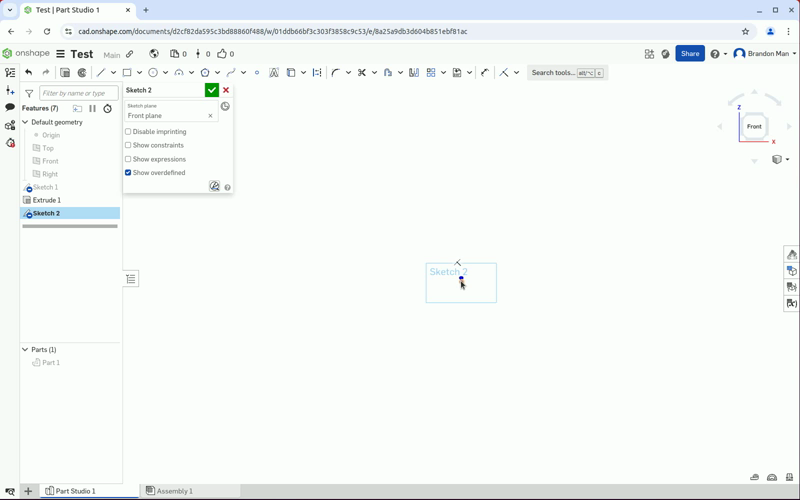
scroll(6)
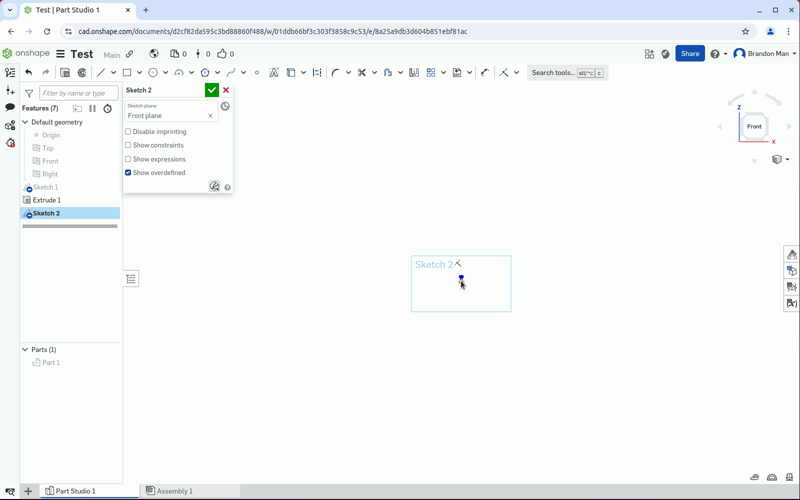
scroll(6)
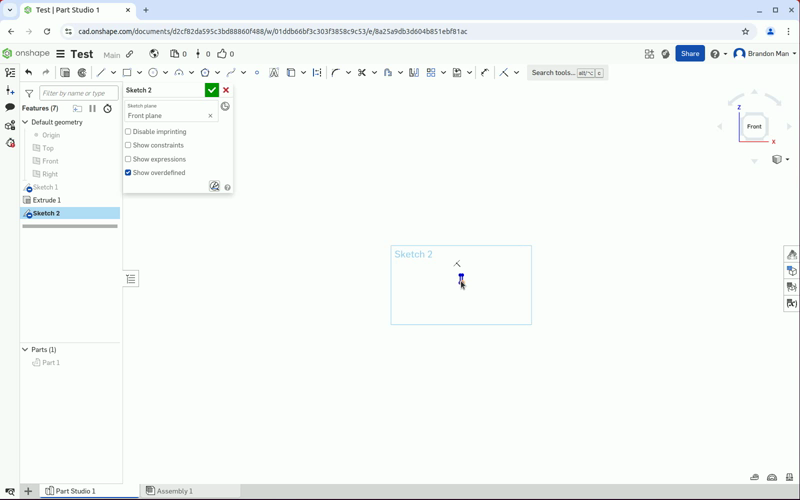
scroll(6)
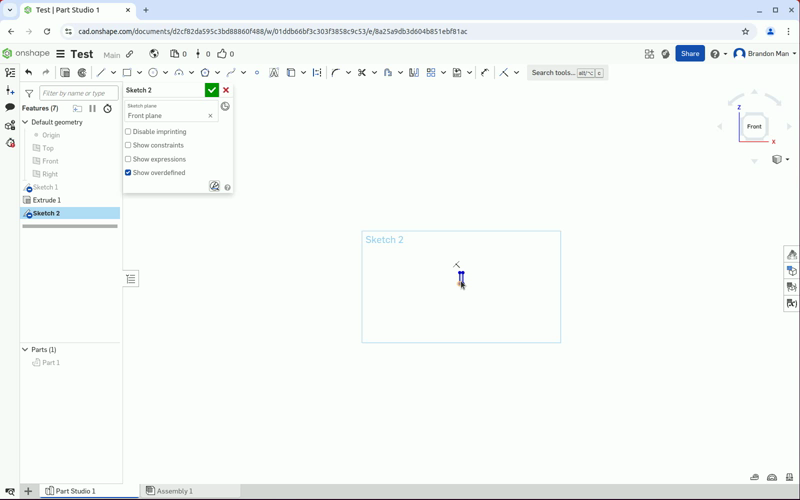
scroll(6)
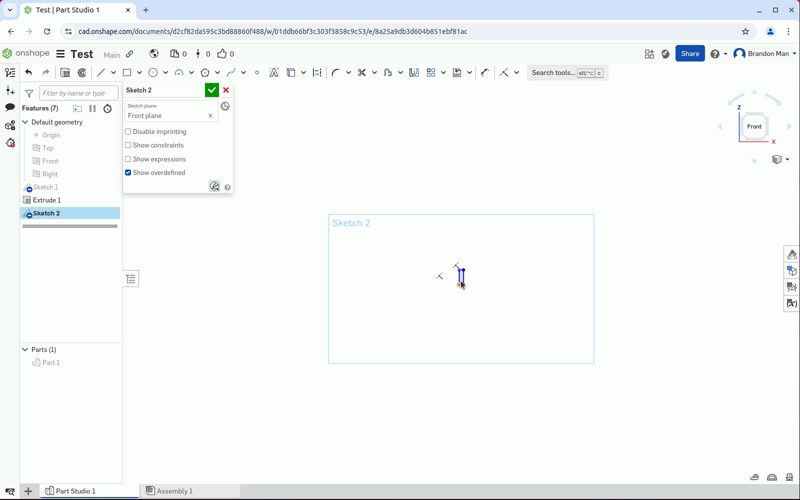
scroll(6)
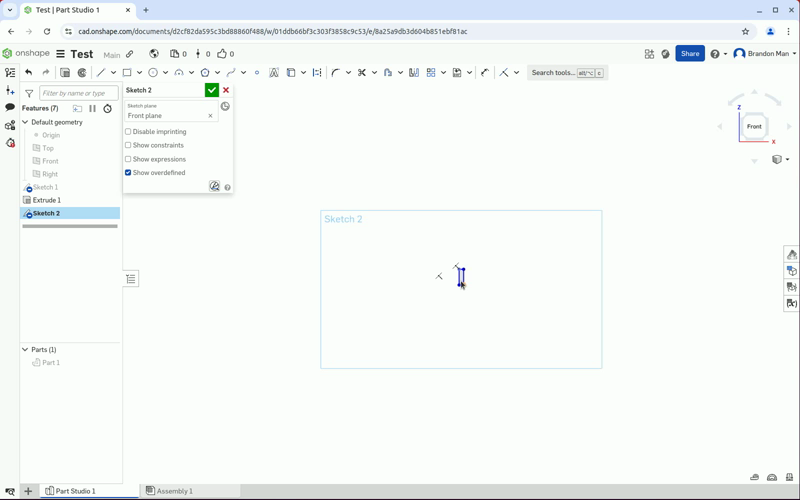
scroll(6)
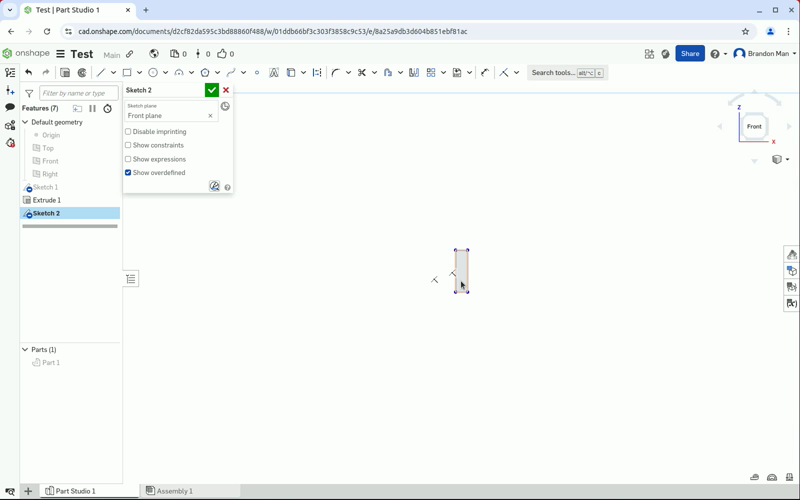
click(461, 280)
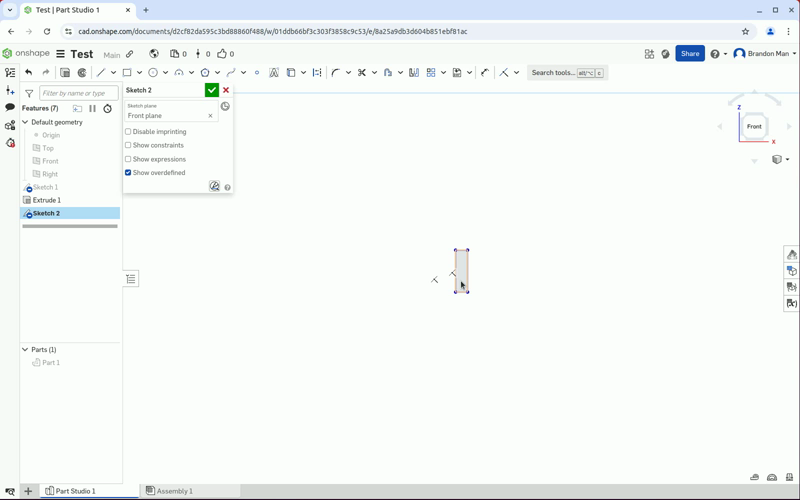
scroll(-6)
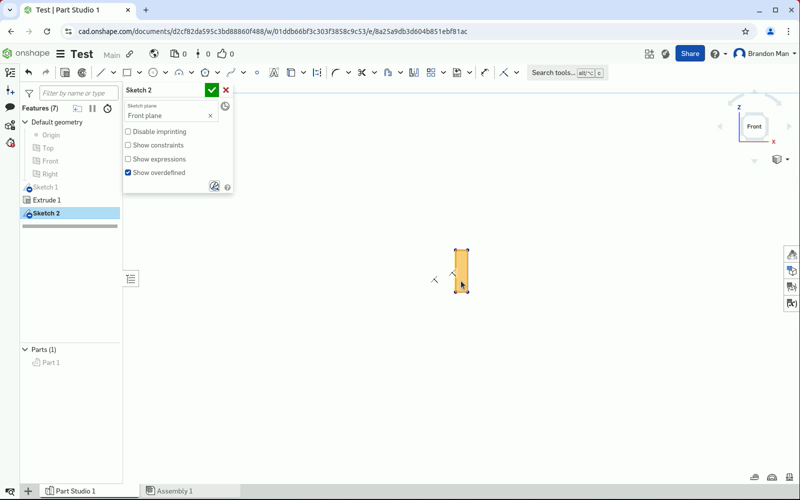
scroll(-6)
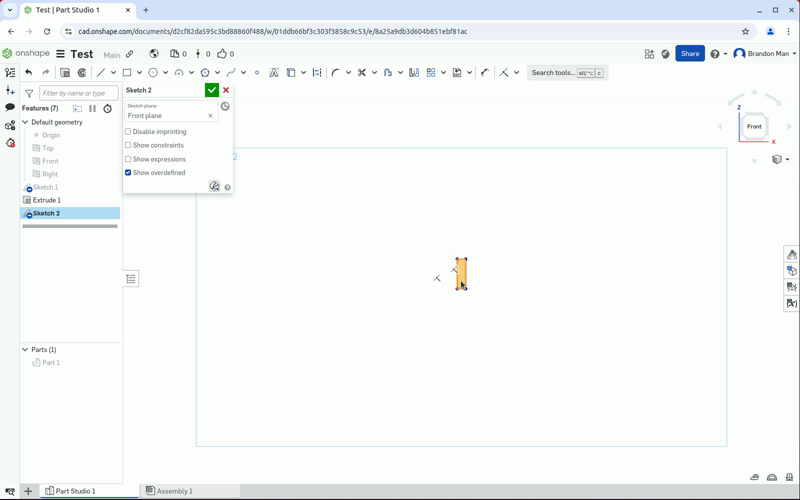
scroll(-6)
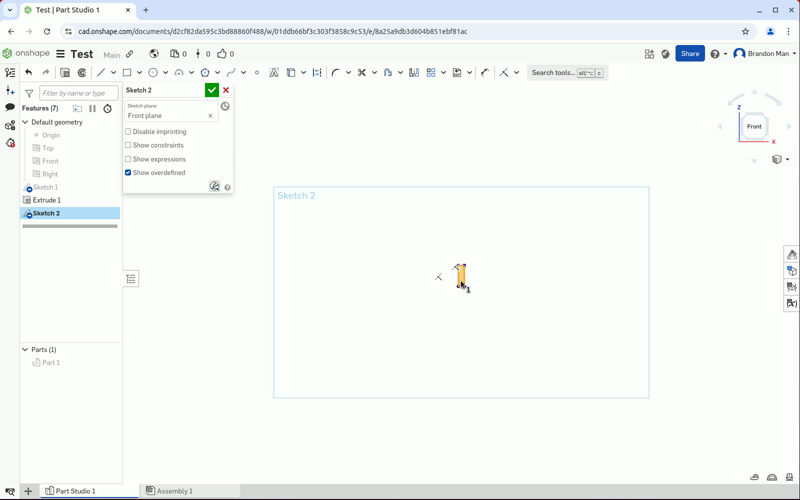
scroll(-6)
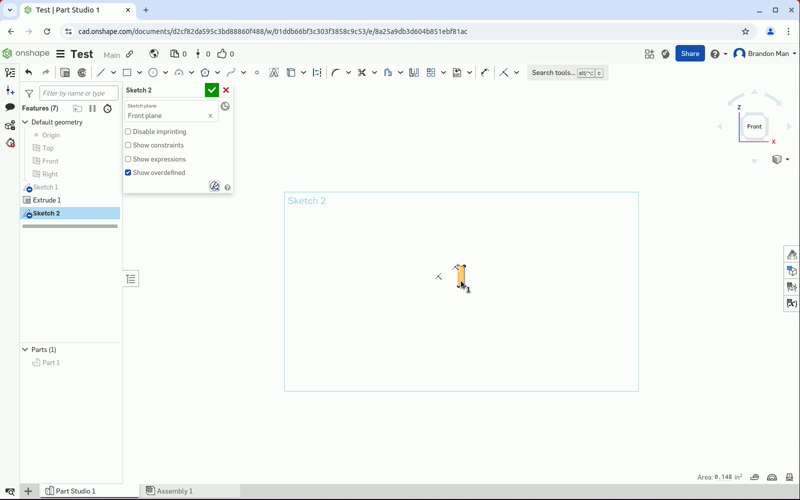
scroll(-6)
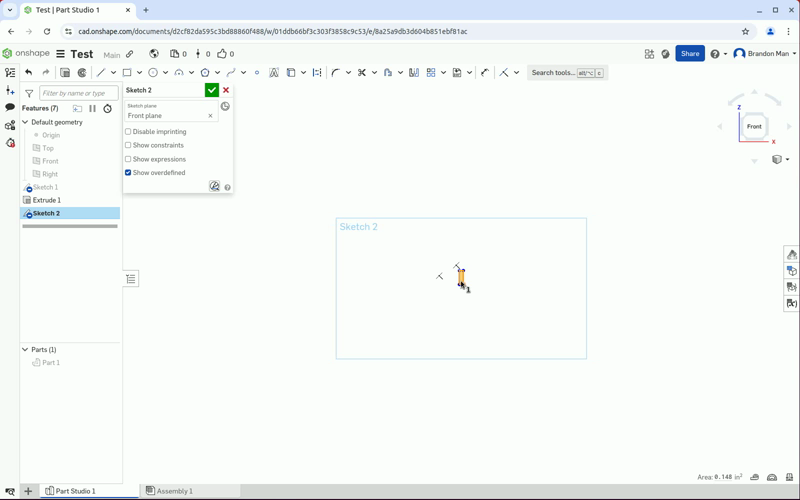
scroll(-6)
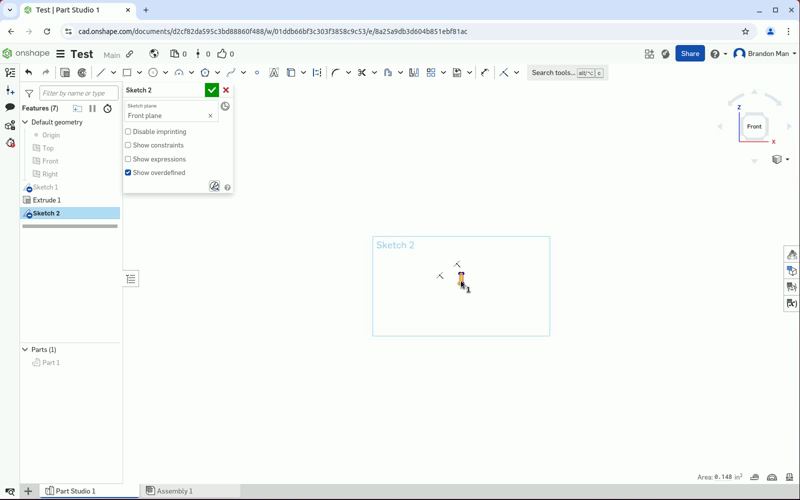
scroll(-6)
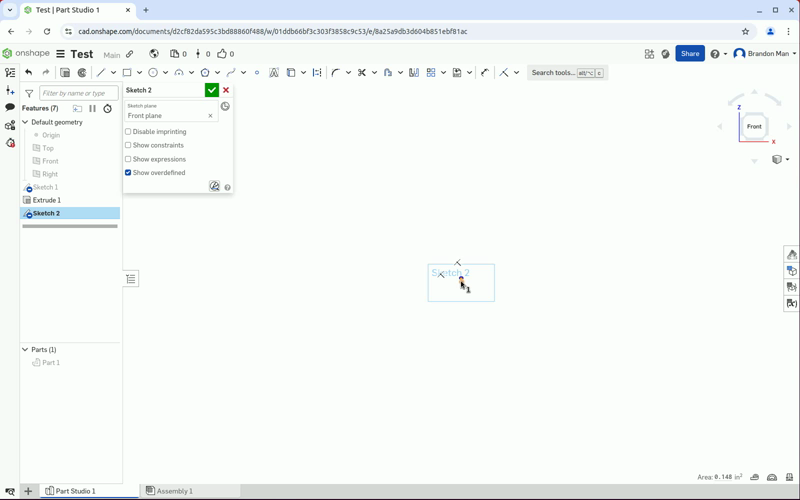
mouse_move(73, 352)
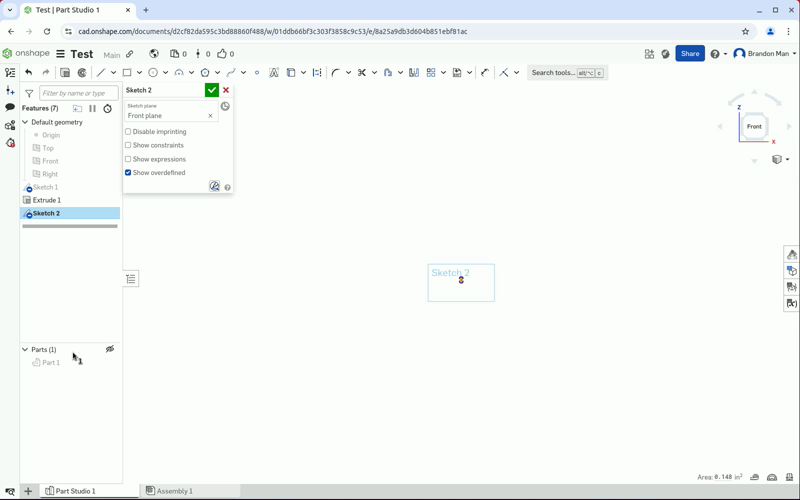
key(shift+y)
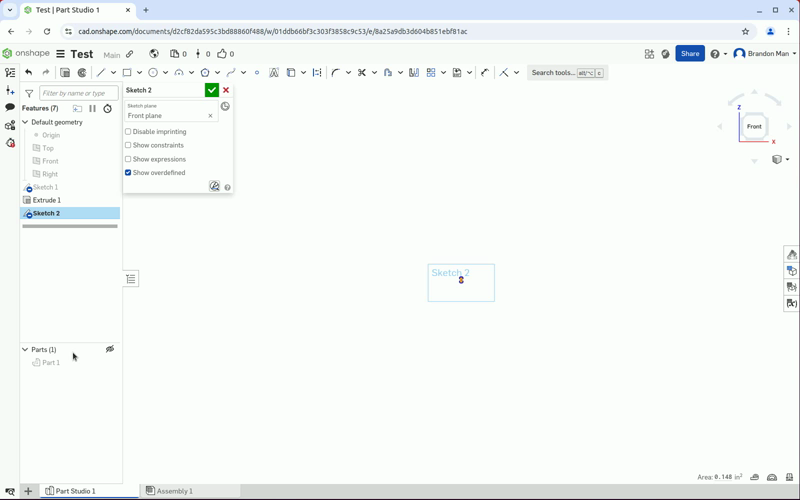
key(shift+e)
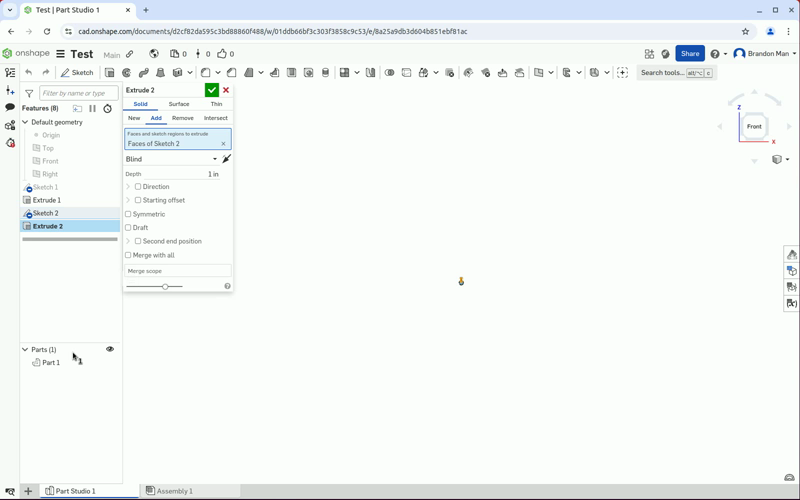
mouse_move(143, 106)
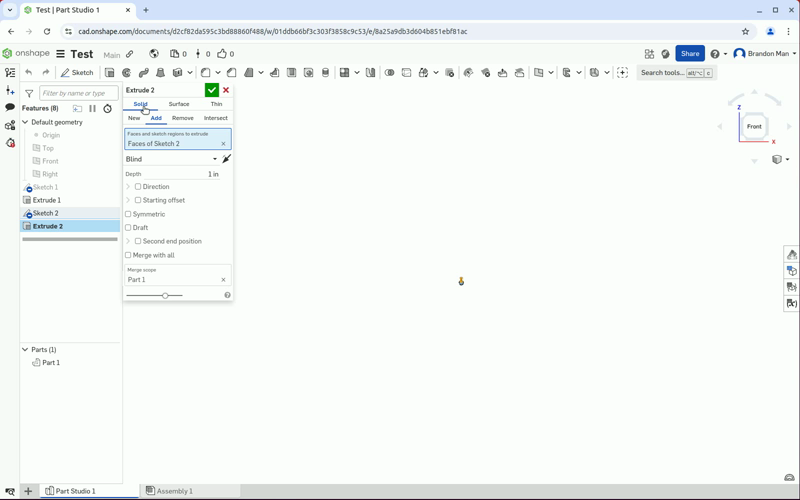
click(143, 106)
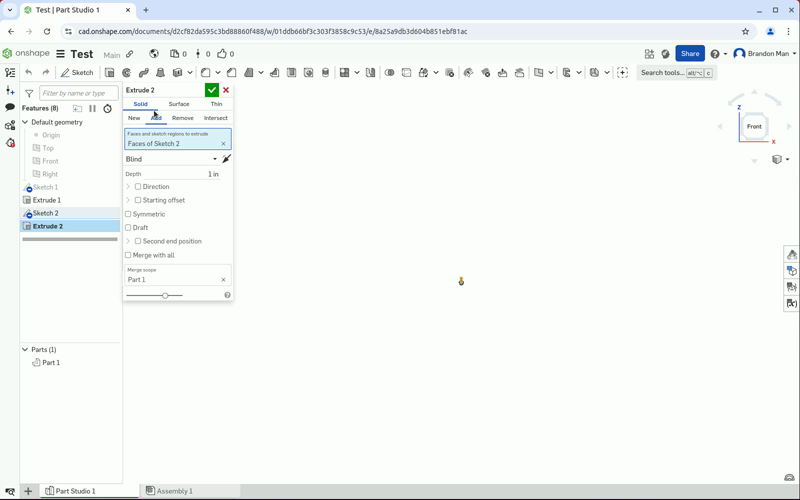
mouse_move(186, 120)
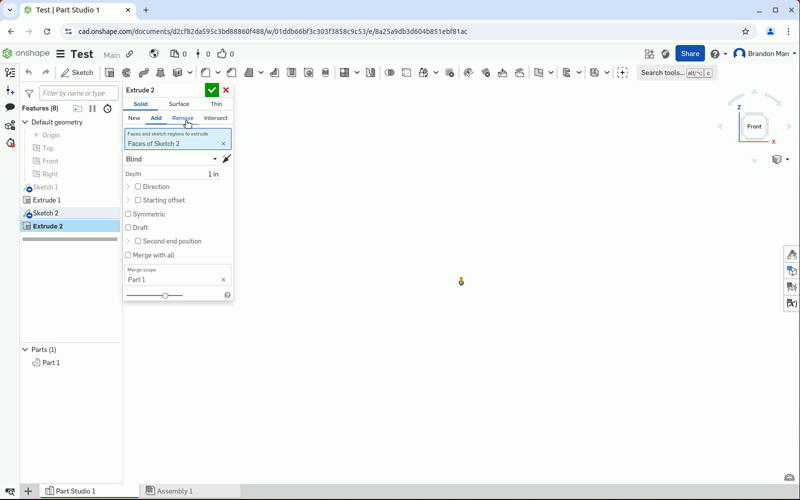
click(186, 120)
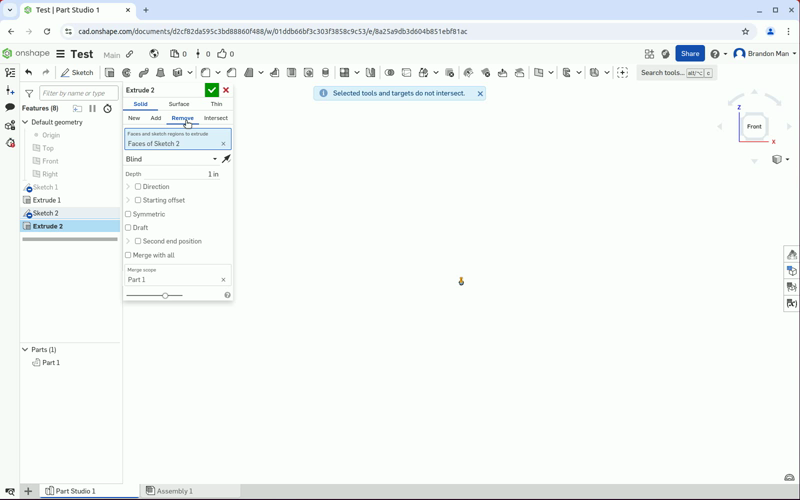
key(tab, 4)
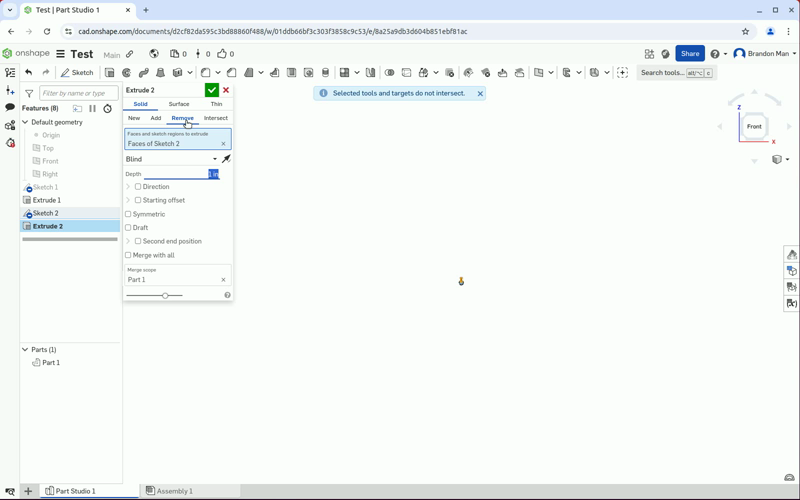
text(-26.96)
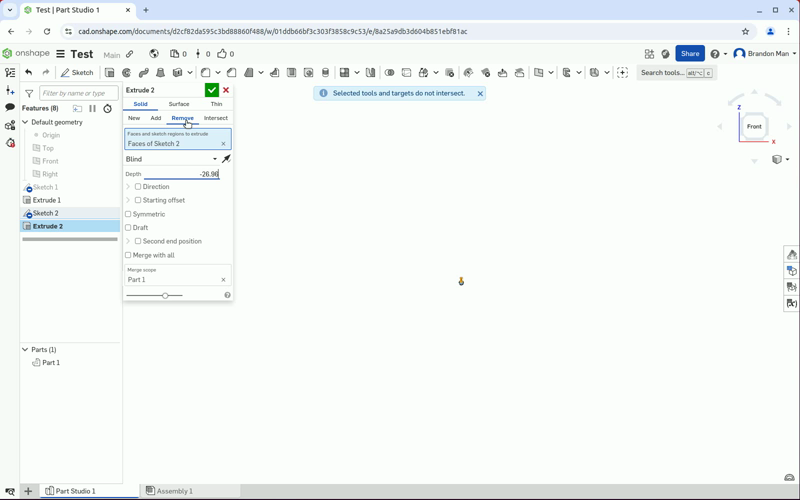
key(tab, 6)
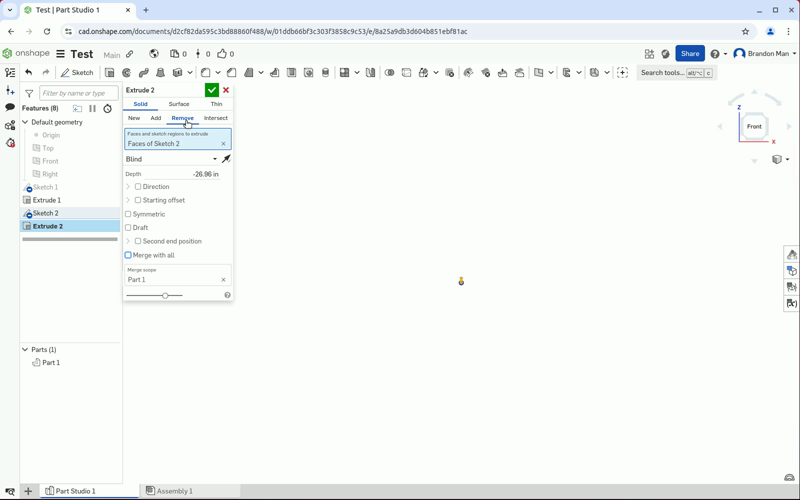
key(space)
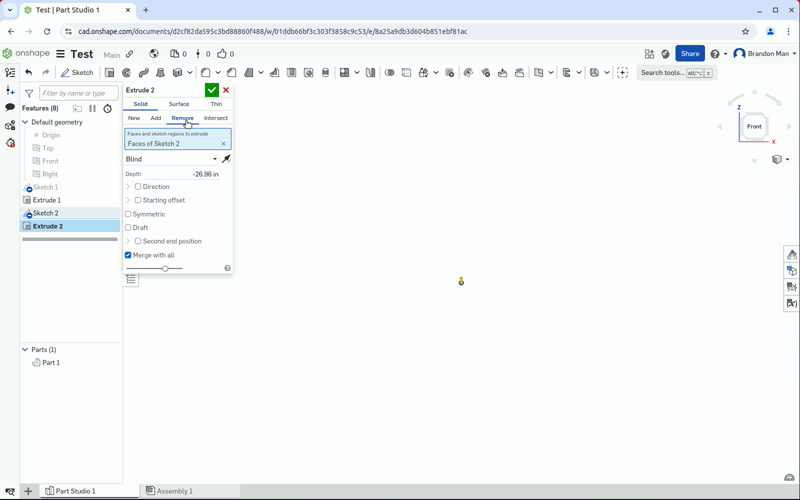
key(enter)
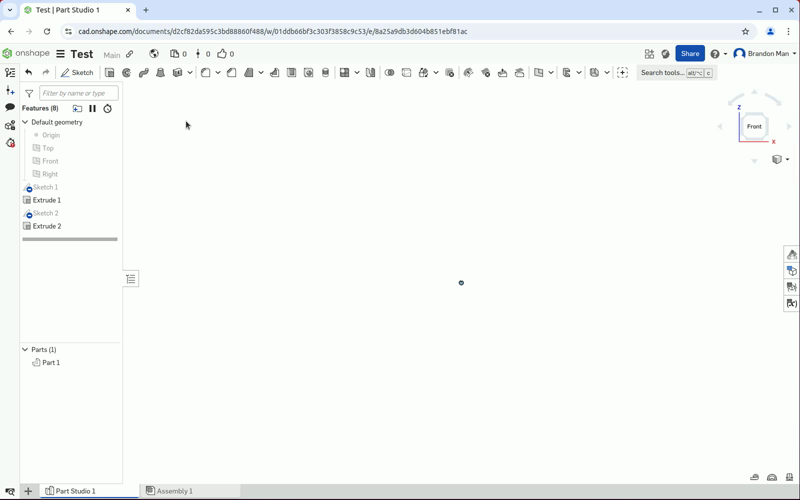
key(shift+h)
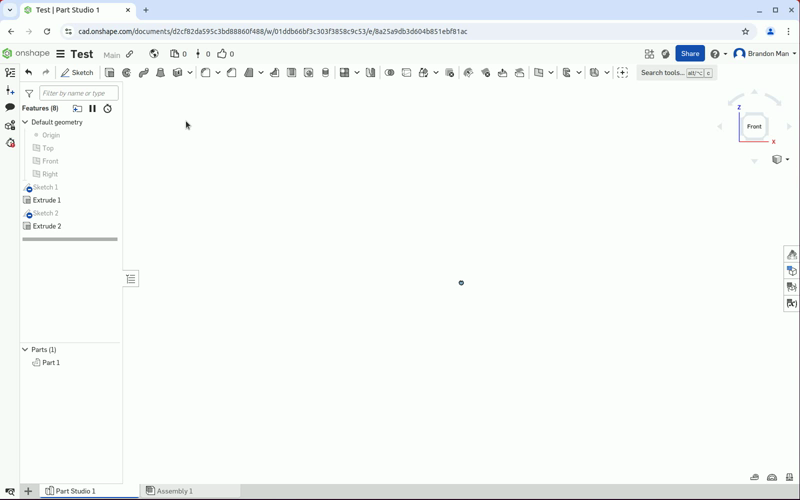
key(shift+h)
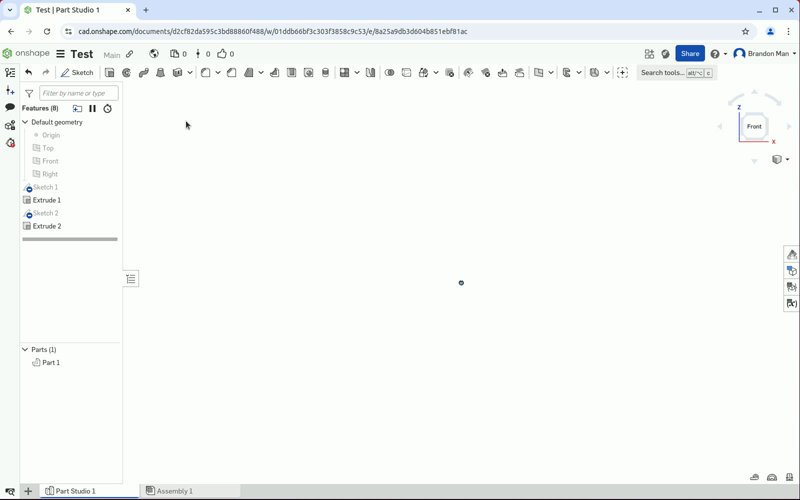
mouse_move(73, 189)
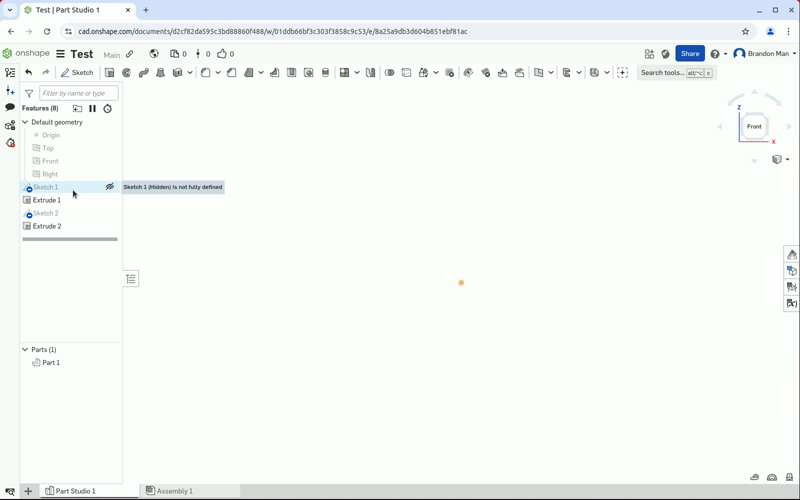
click(73, 189)
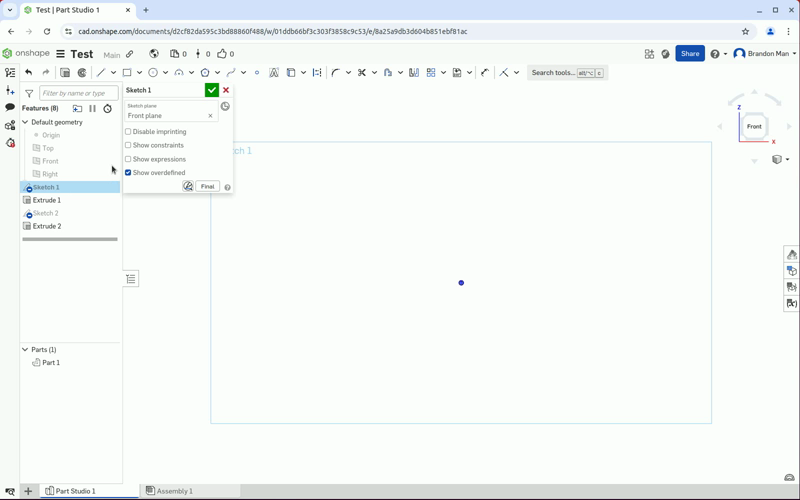
mouse_move(229, 92)
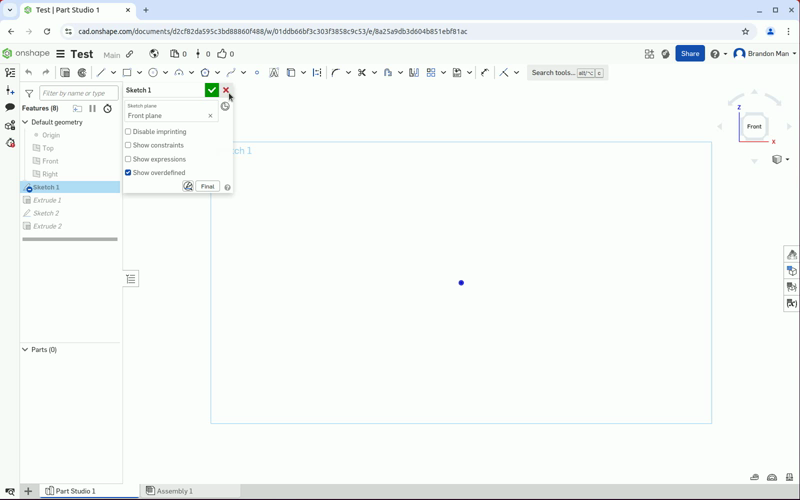
click(229, 92)
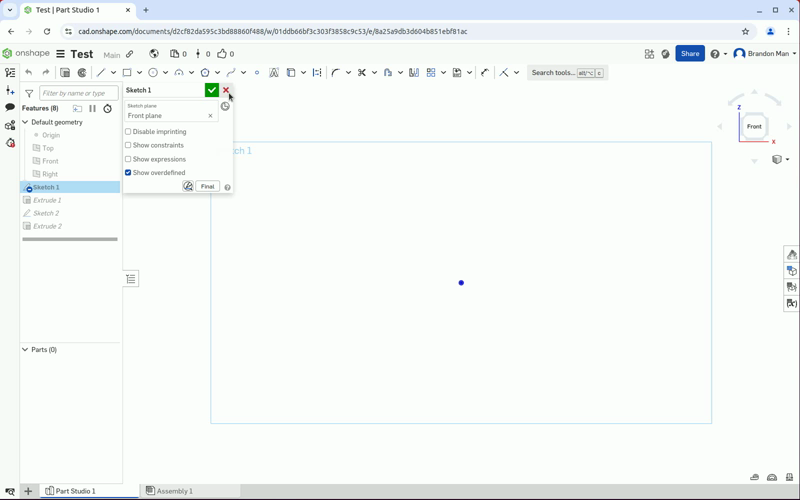
key(shift+s)
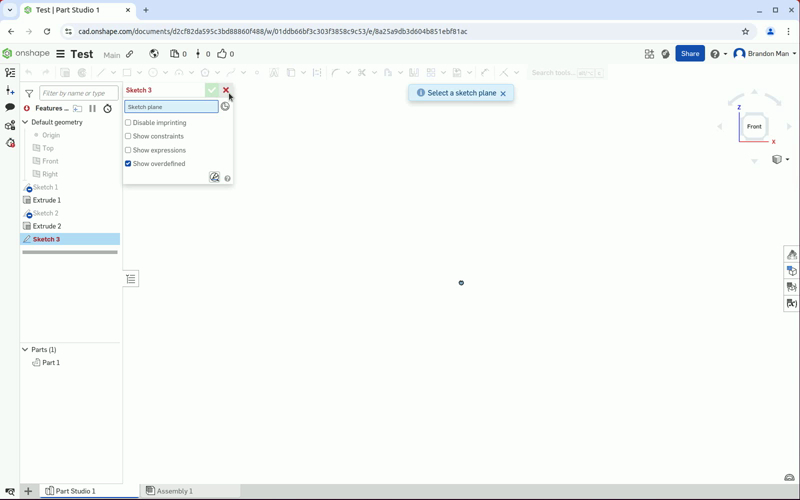
mouse_move(73, 163)
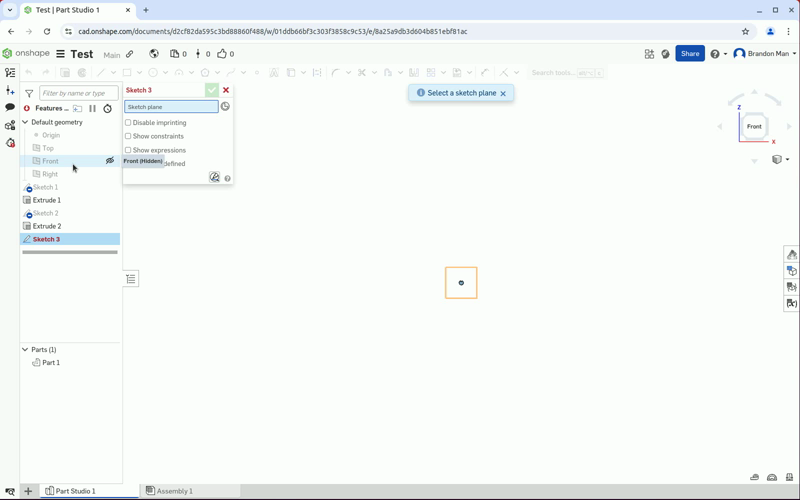
click(73, 163)
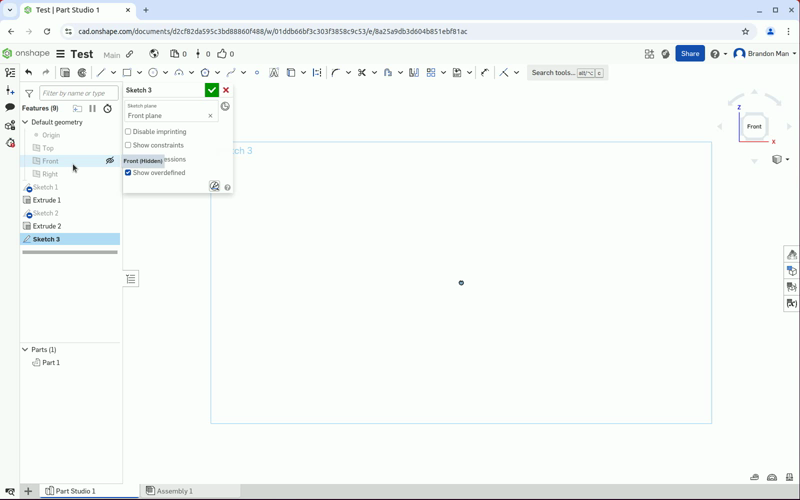
mouse_move(73, 352)
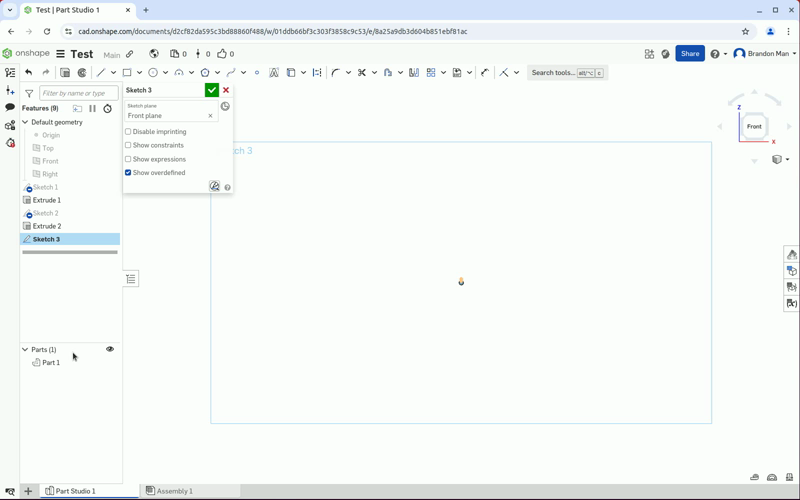
key(y)
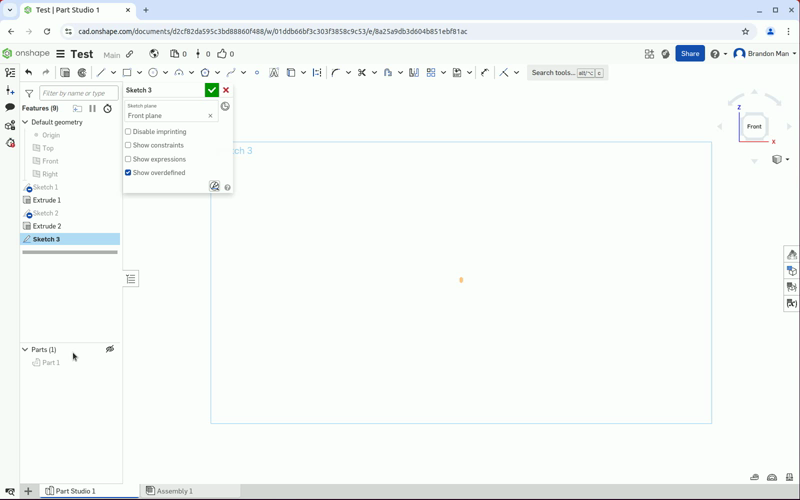
key(l)
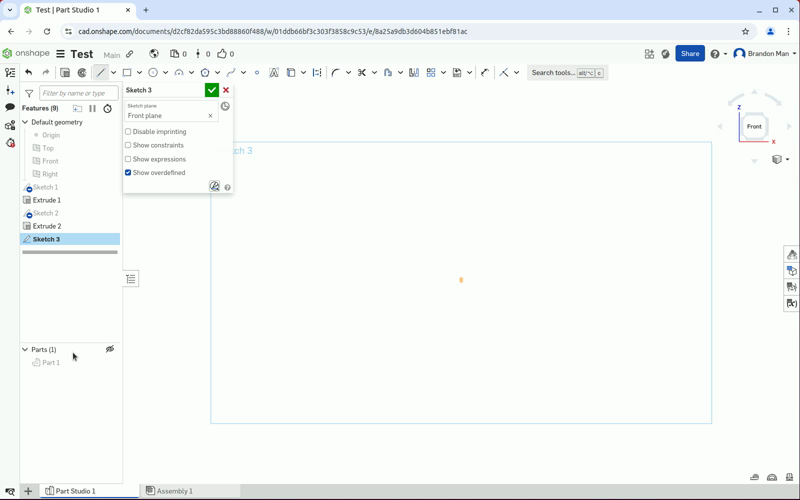
key_down(shift)
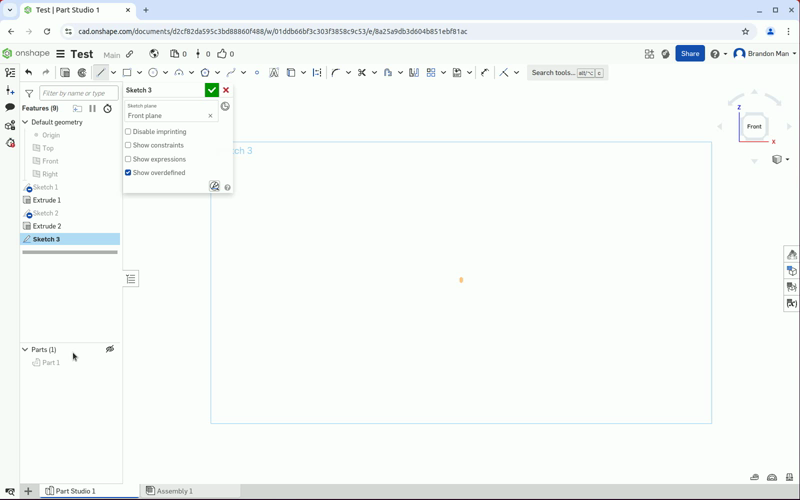
mouse_move(460, 281)
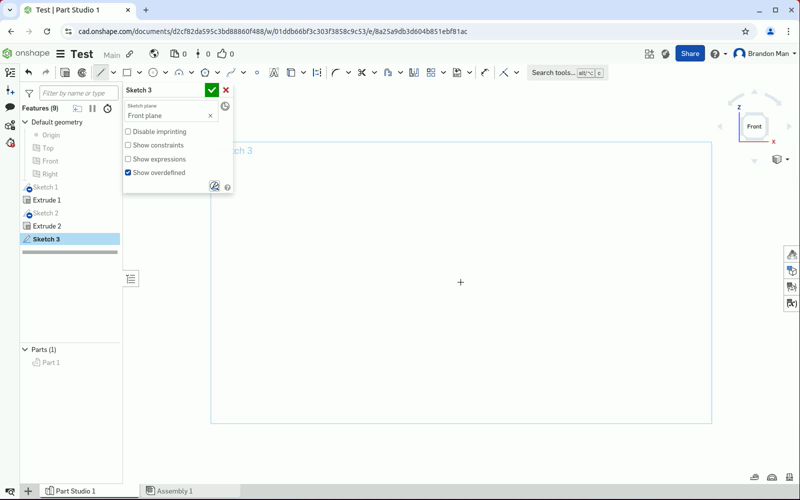
click(460, 281)
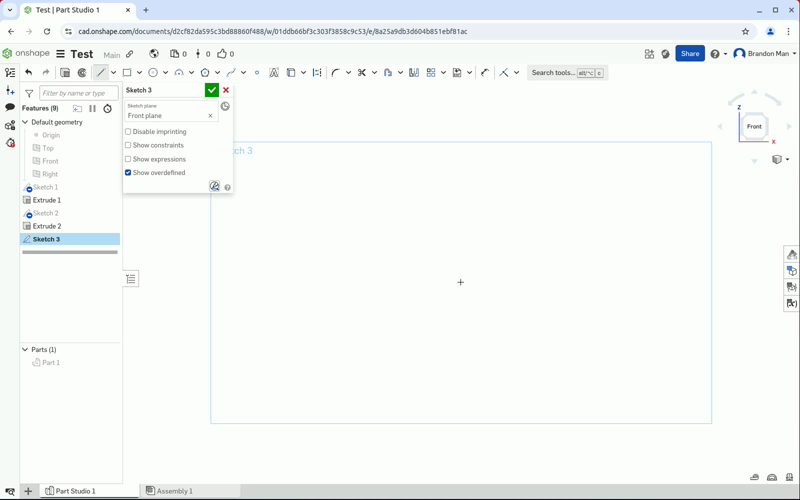
key_up(shift)
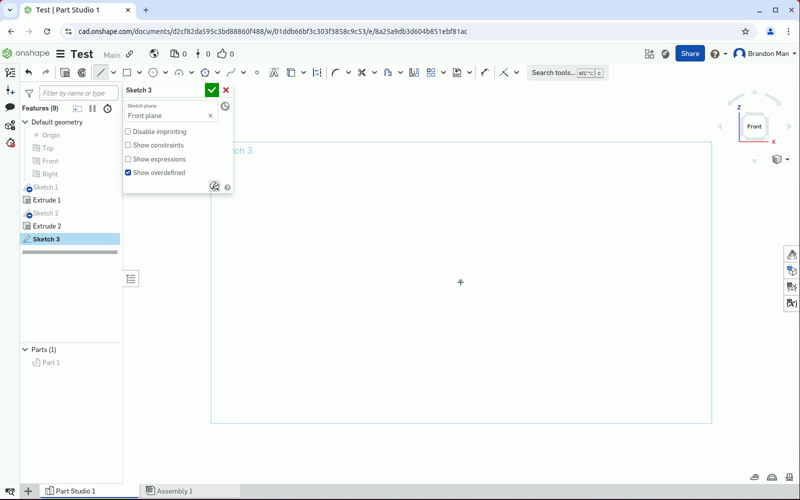
key_down(shift)
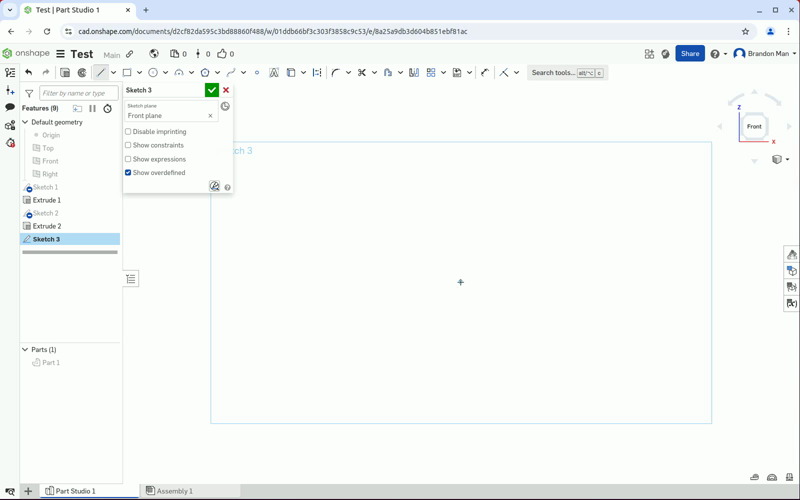
mouse_move(490, 281)
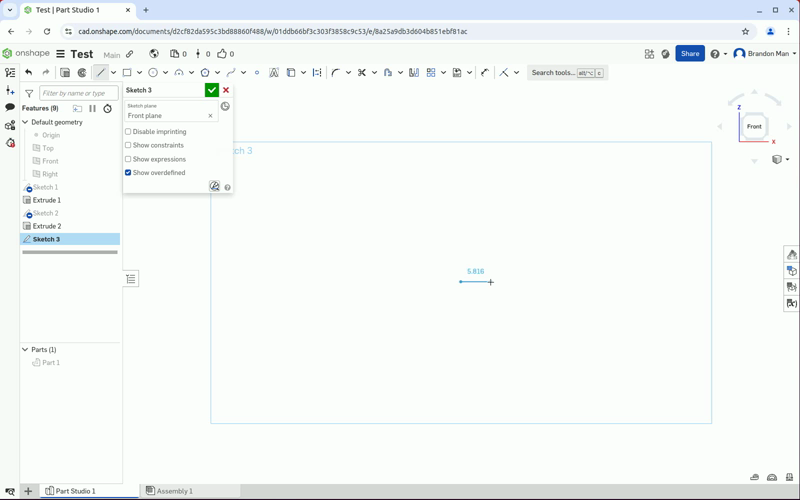
mouse_move(461, 281)
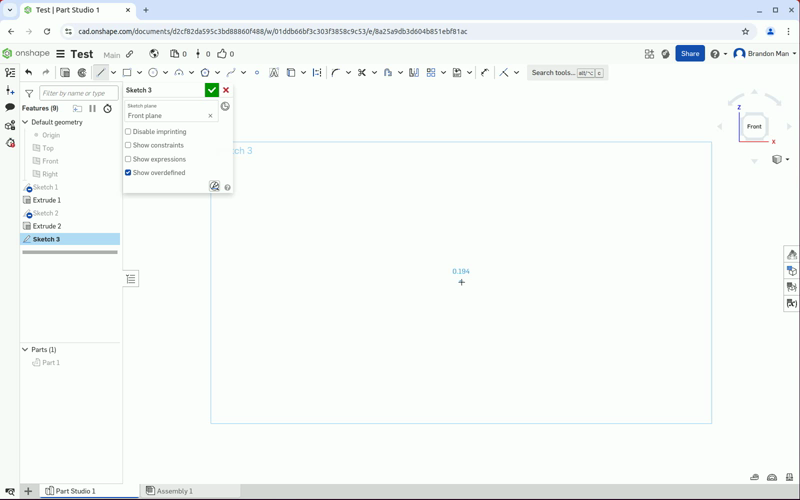
scroll(6)
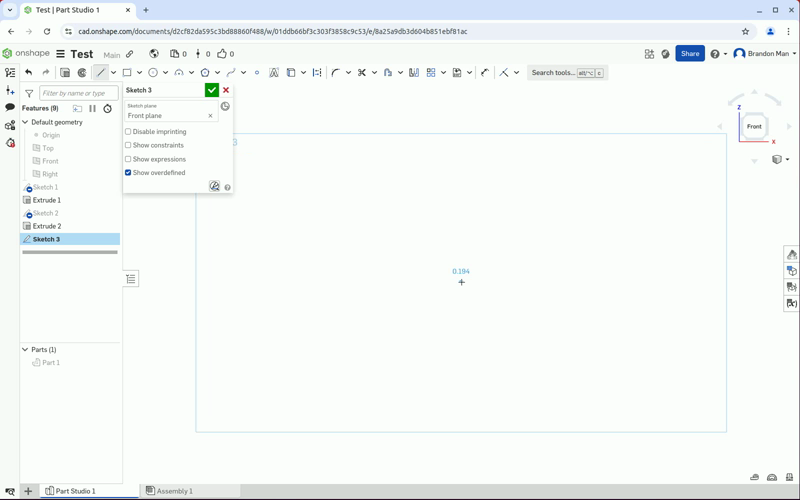
scroll(6)
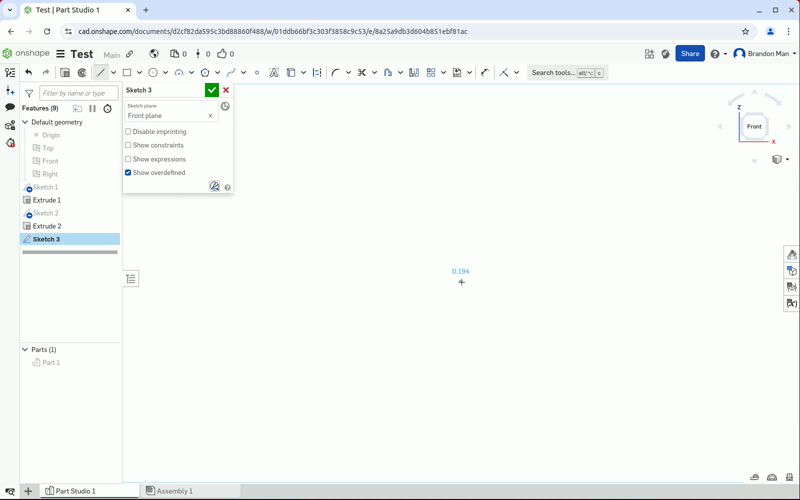
scroll(6)
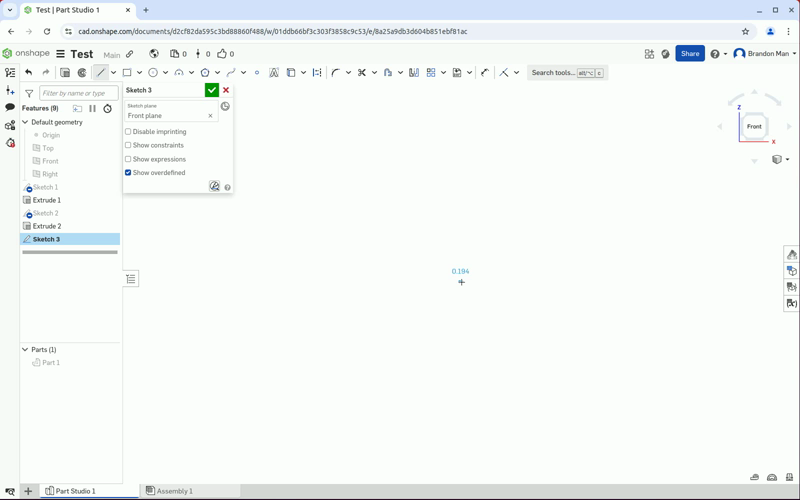
scroll(6)
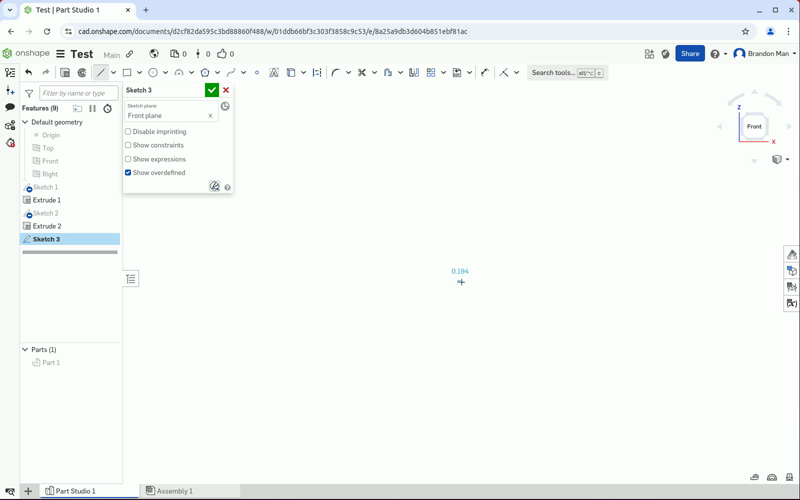
scroll(6)
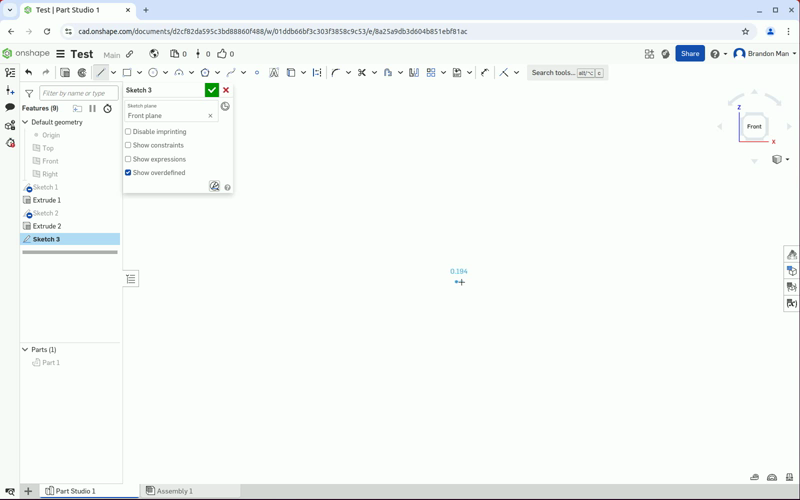
scroll(6)
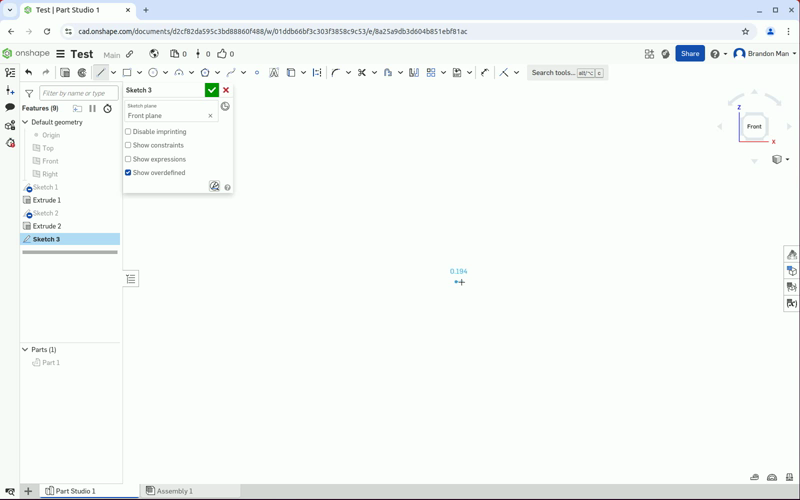
scroll(6)
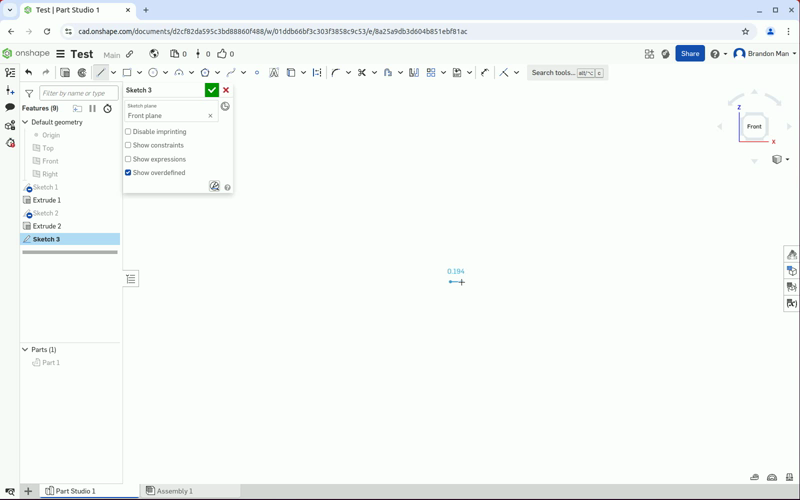
click(461, 281)
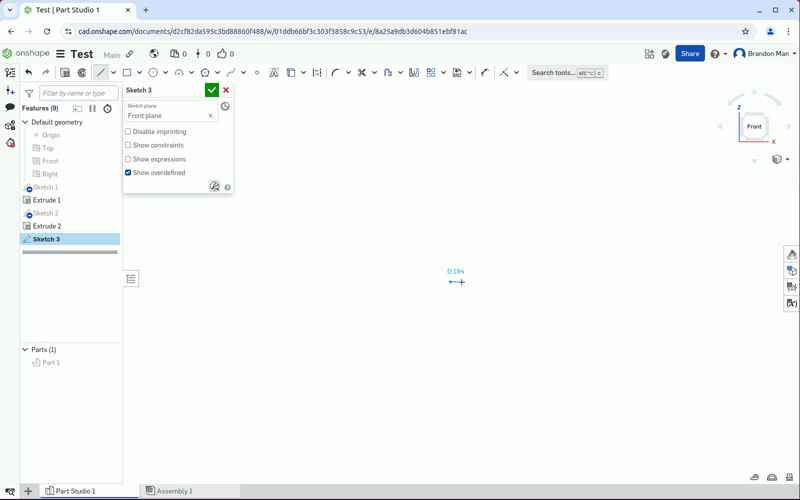
scroll(-6)
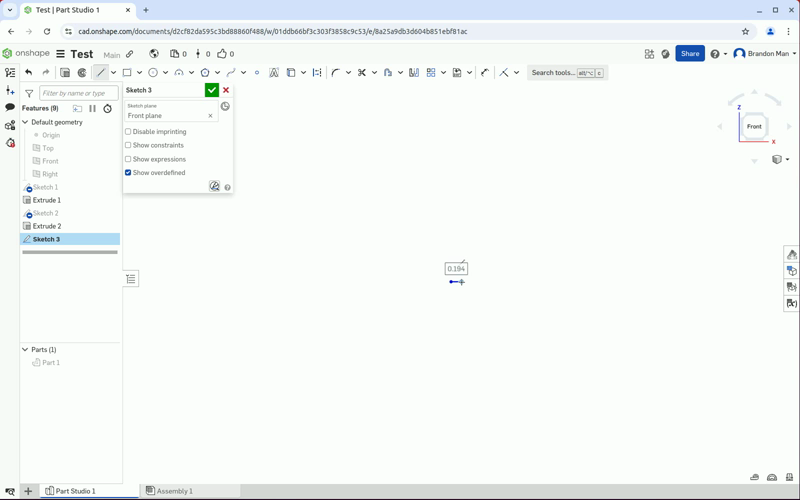
scroll(-6)
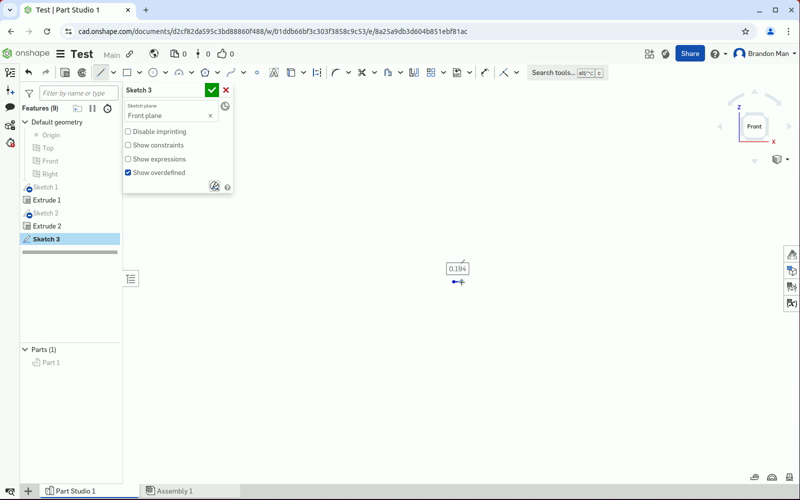
scroll(-6)
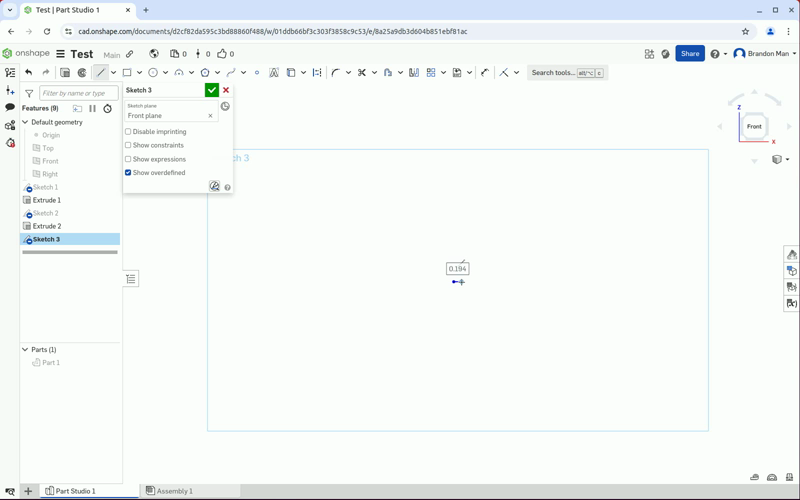
scroll(-6)
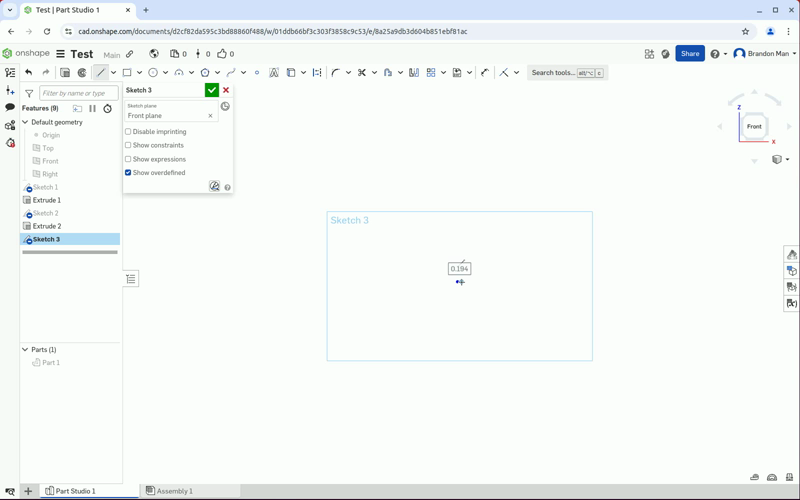
scroll(-6)
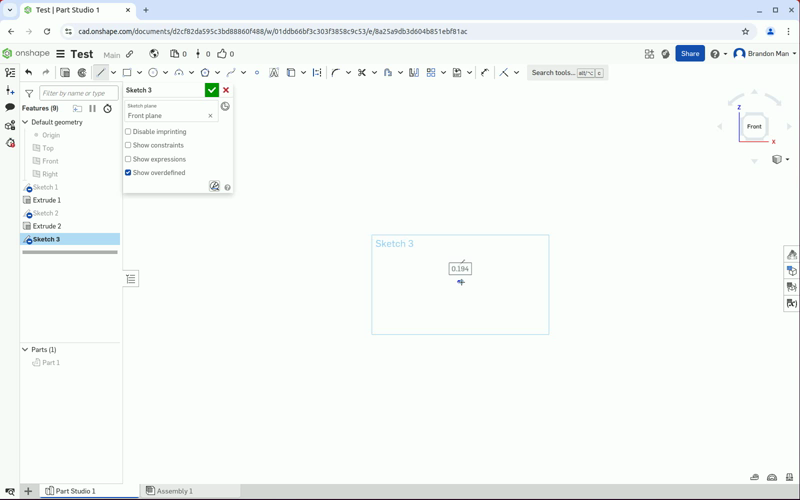
scroll(-6)
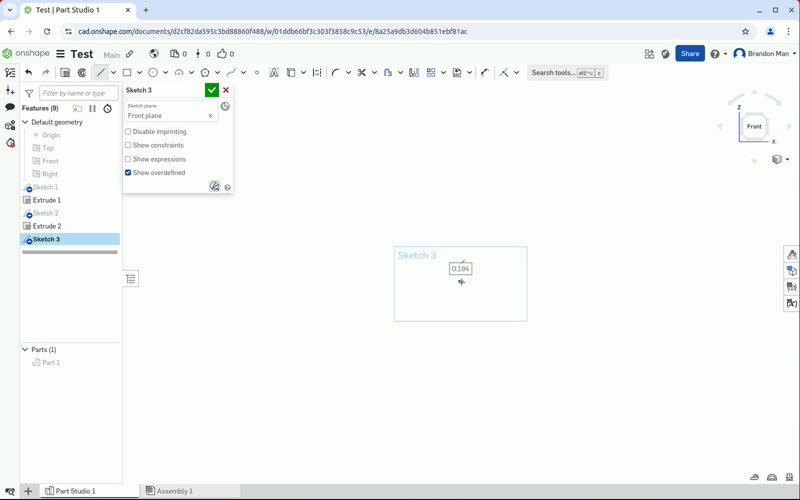
scroll(-6)
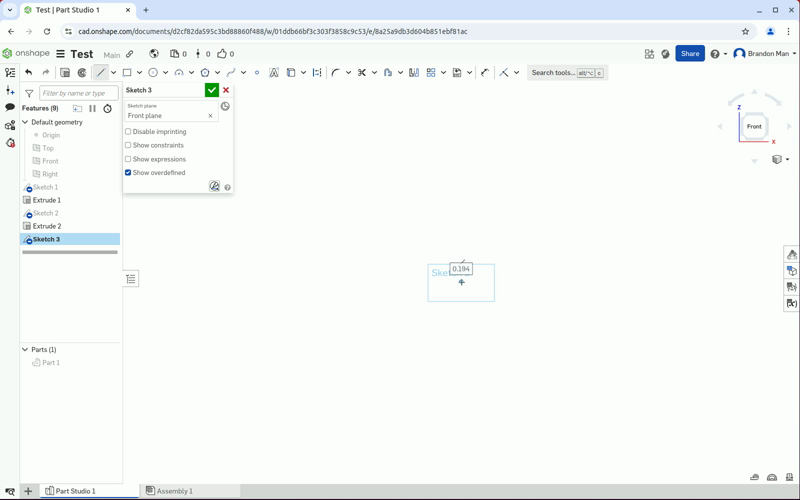
key_up(shift)
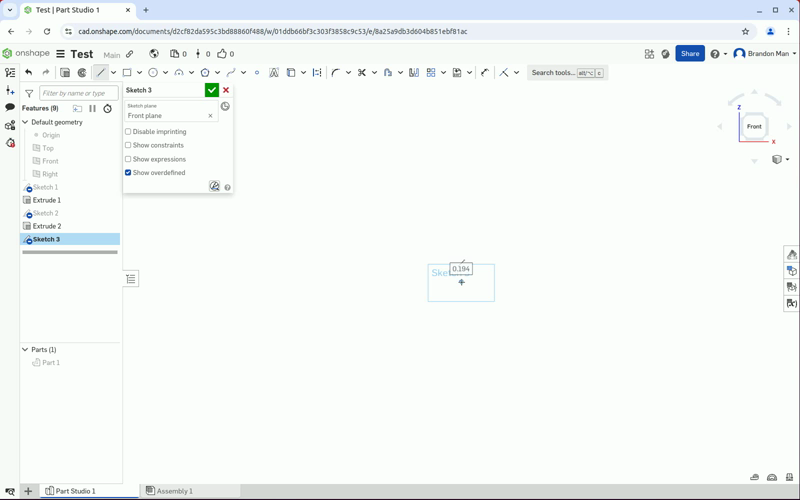
key_down(shift)
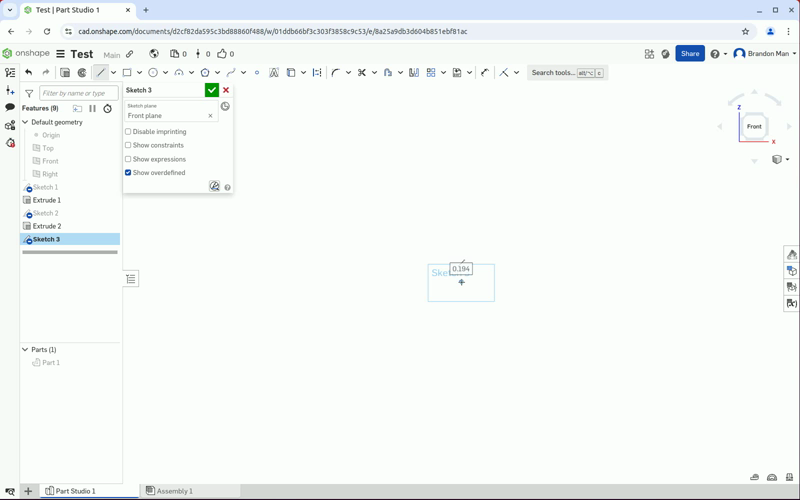
mouse_move(491, 281)
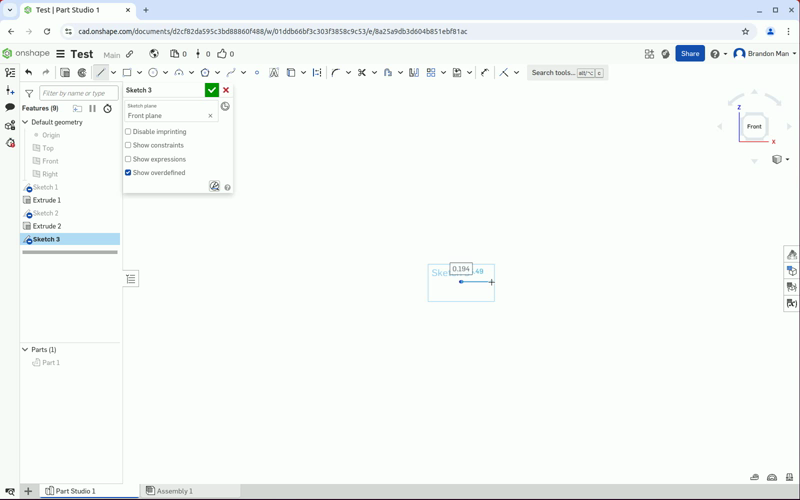
mouse_move(461, 278)
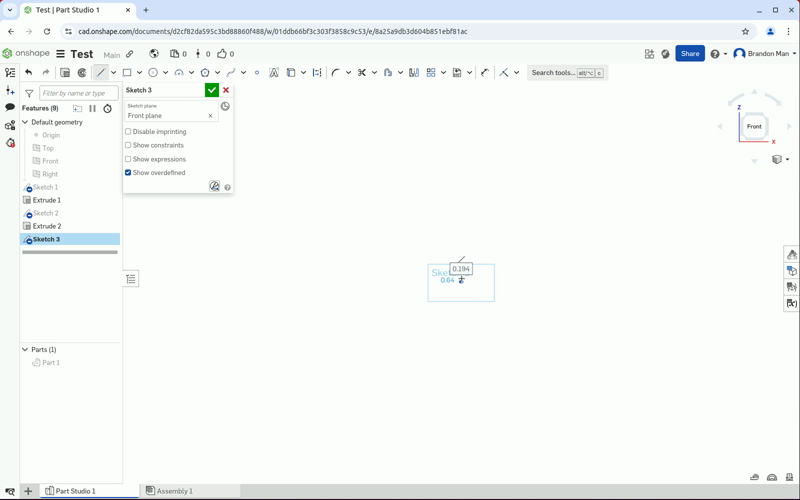
scroll(6)
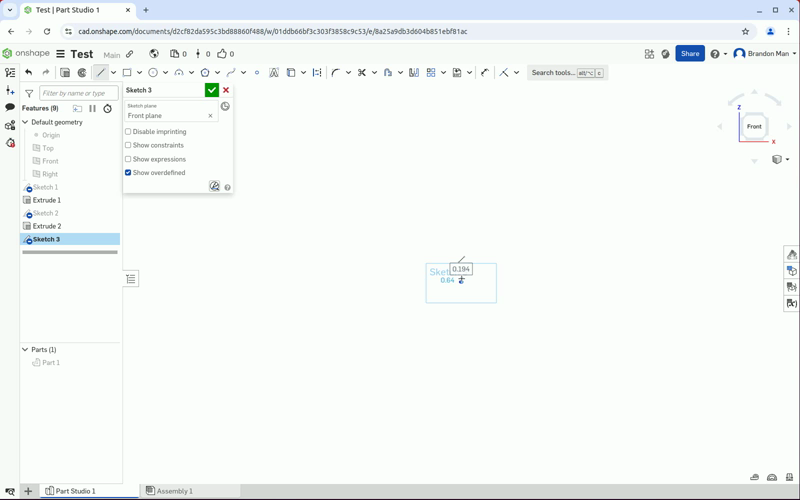
scroll(6)
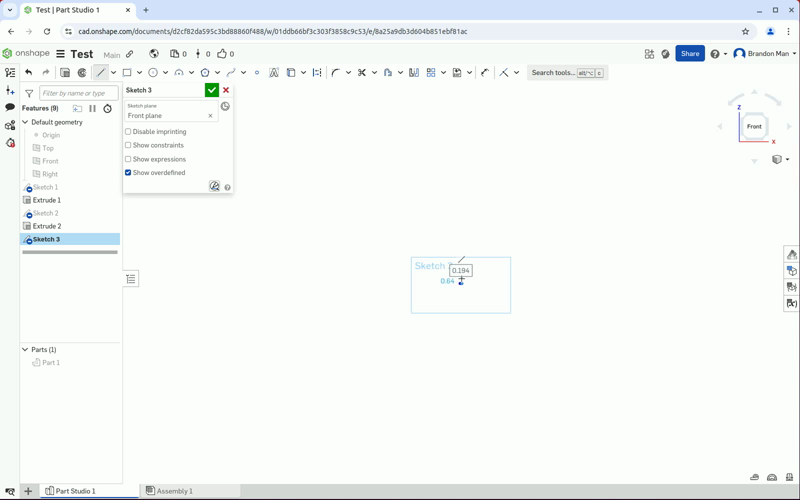
scroll(6)
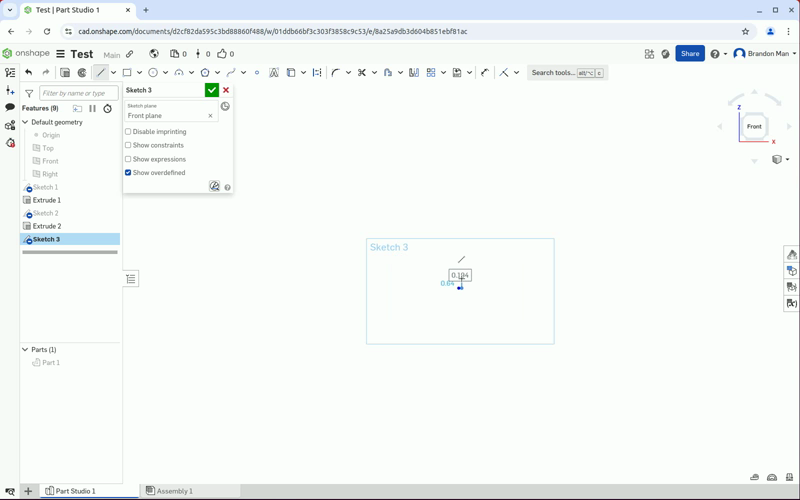
scroll(6)
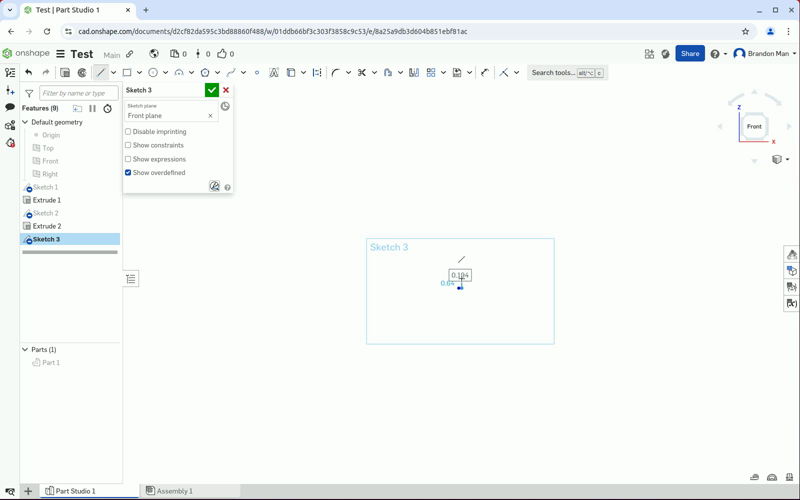
scroll(6)
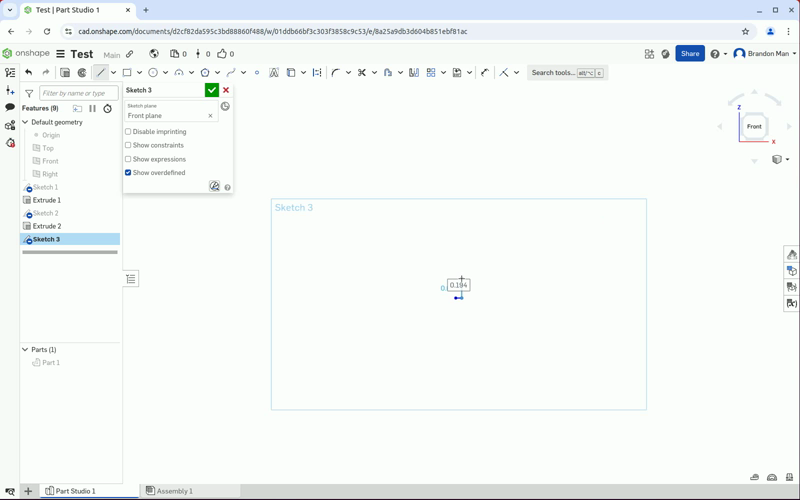
scroll(6)
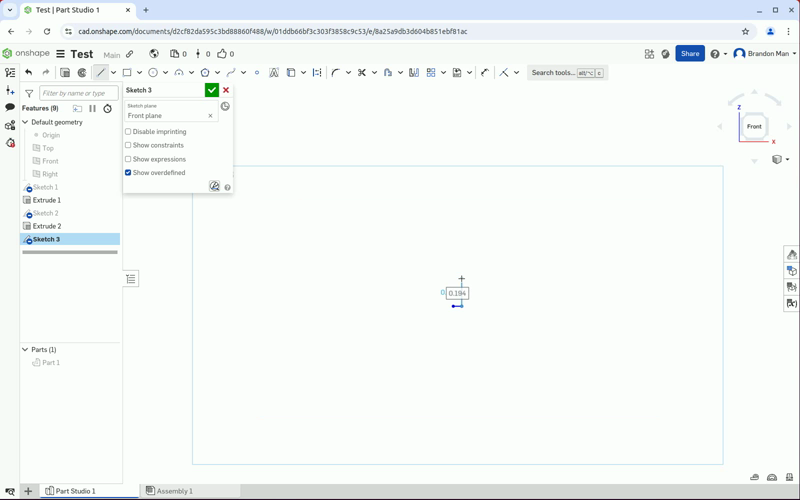
scroll(6)
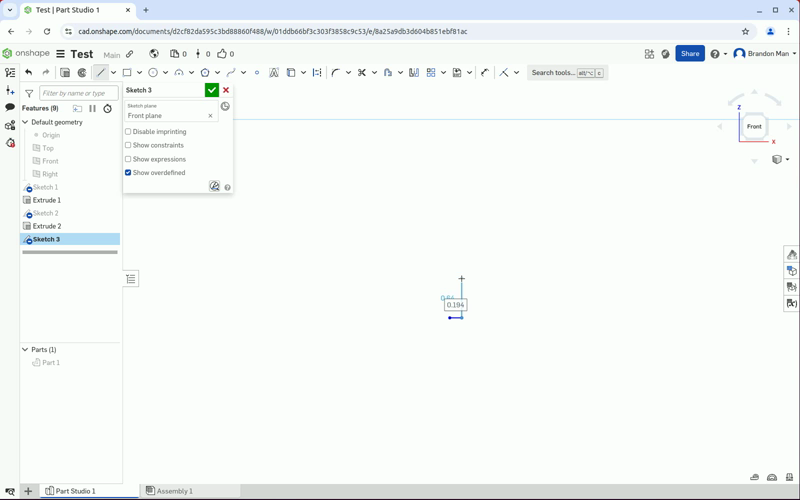
click(461, 278)
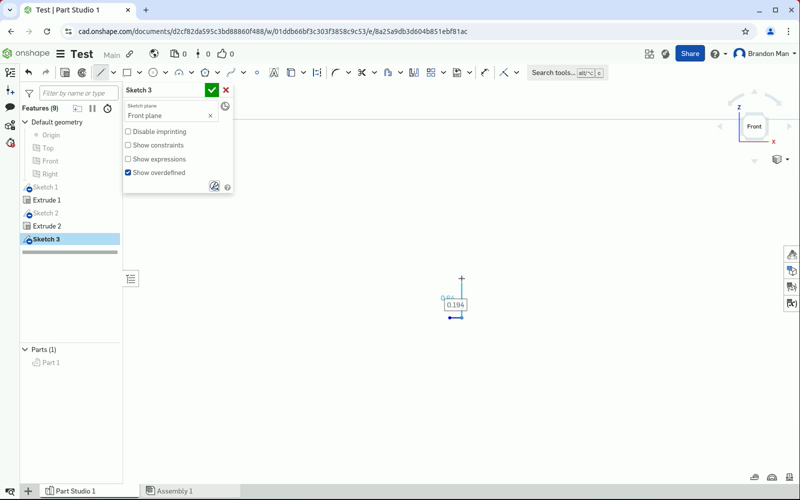
scroll(-6)
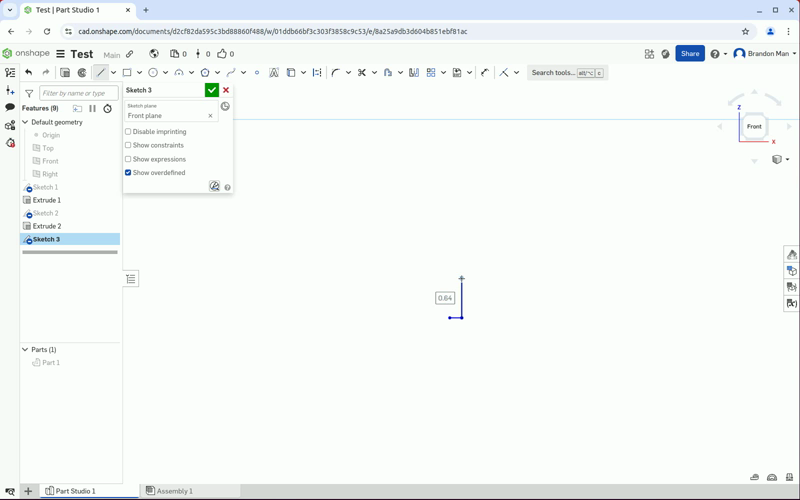
scroll(-6)
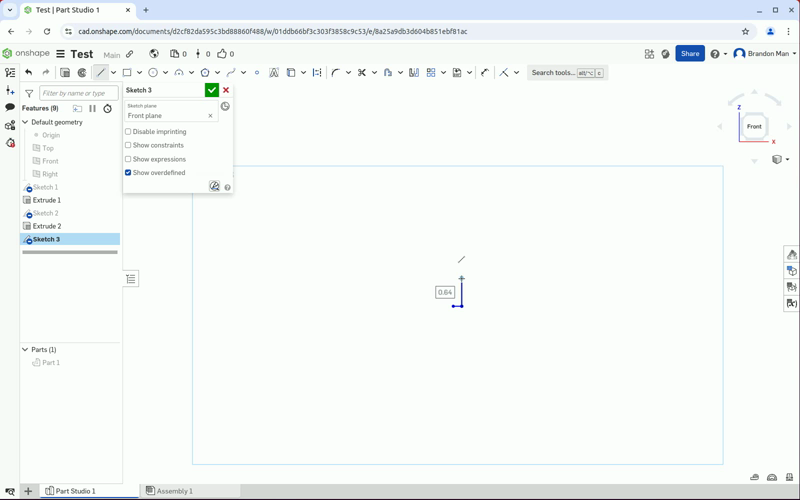
scroll(-6)
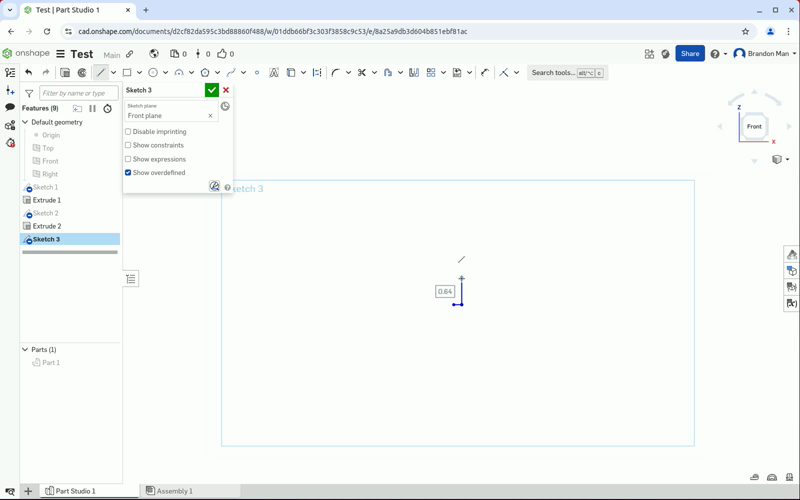
scroll(-6)
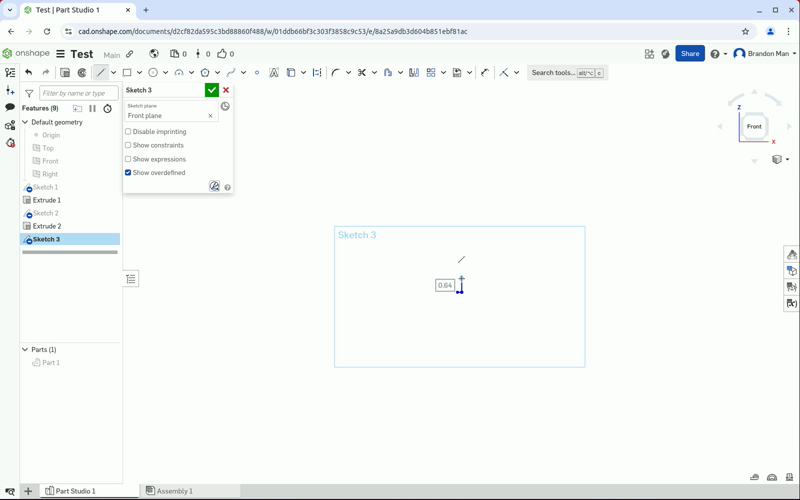
scroll(-6)
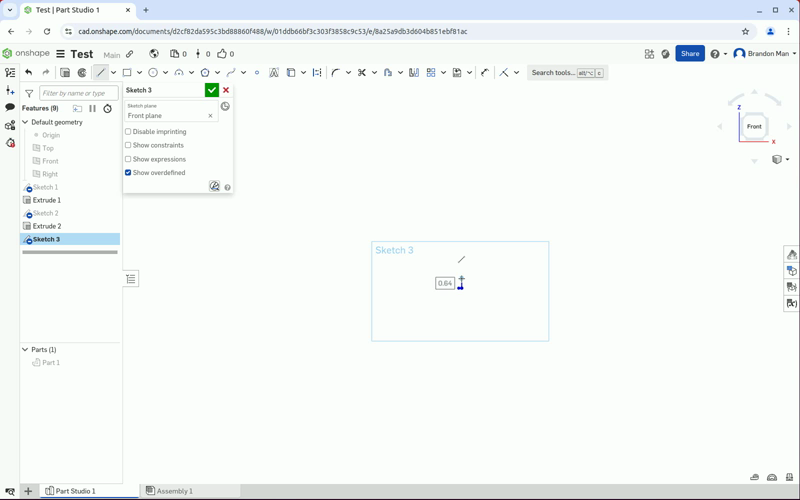
scroll(-6)
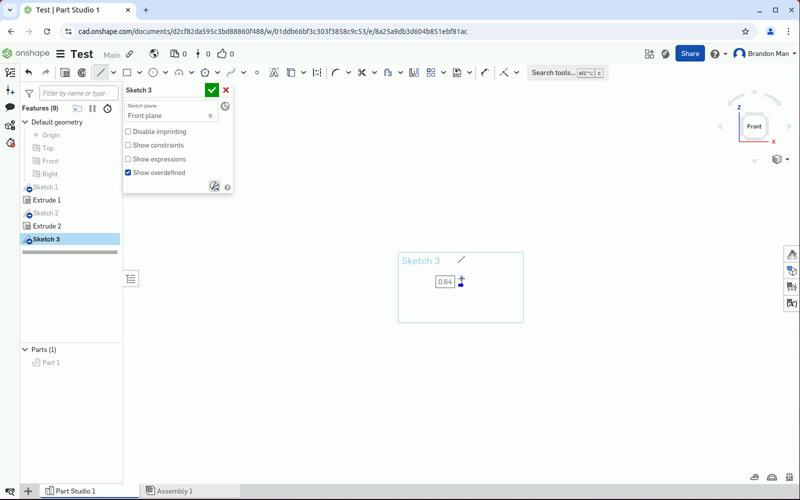
scroll(-6)
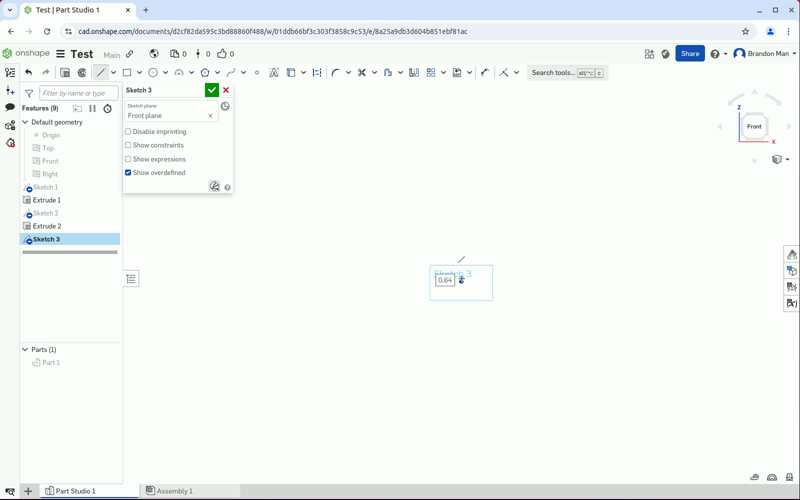
key_up(shift)
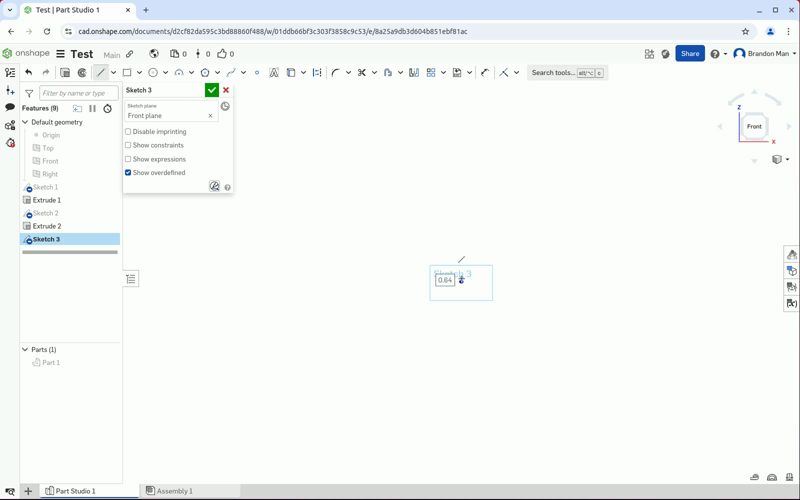
key_down(shift)
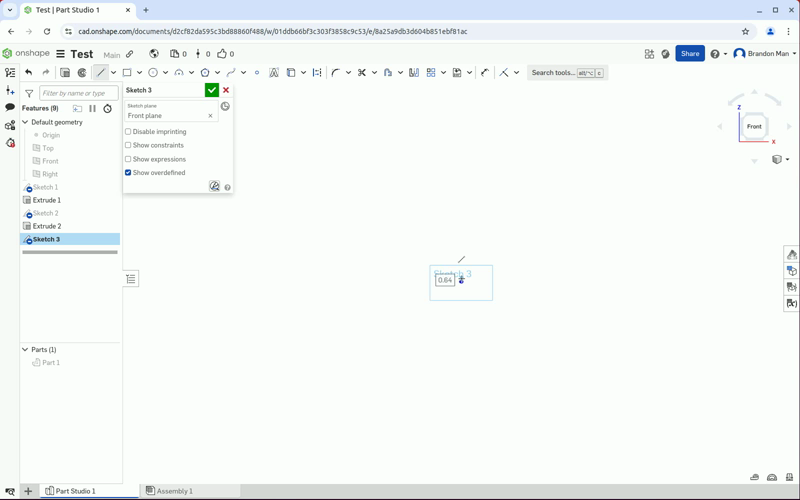
mouse_move(491, 278)
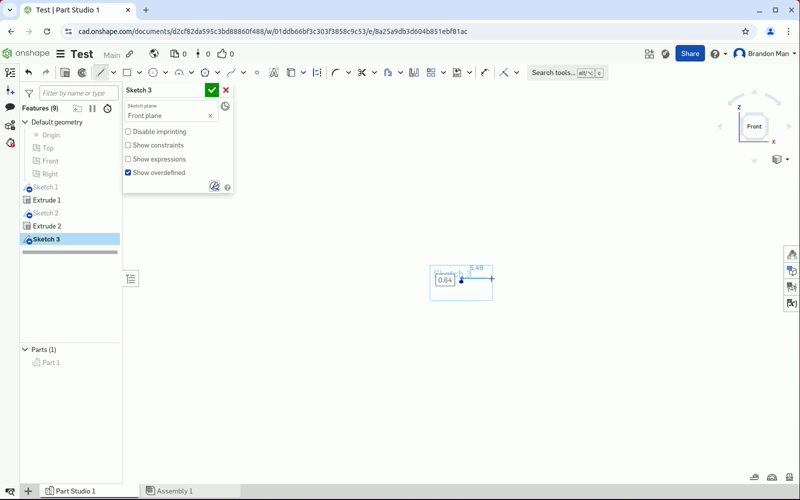
mouse_move(460, 278)
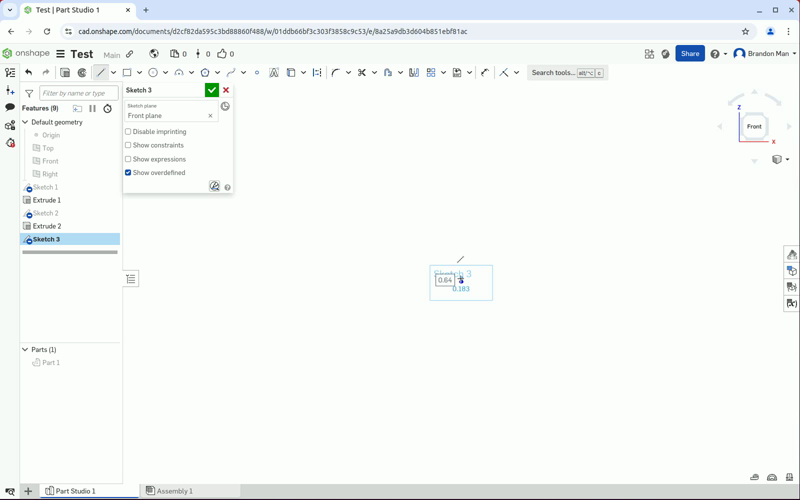
scroll(6)
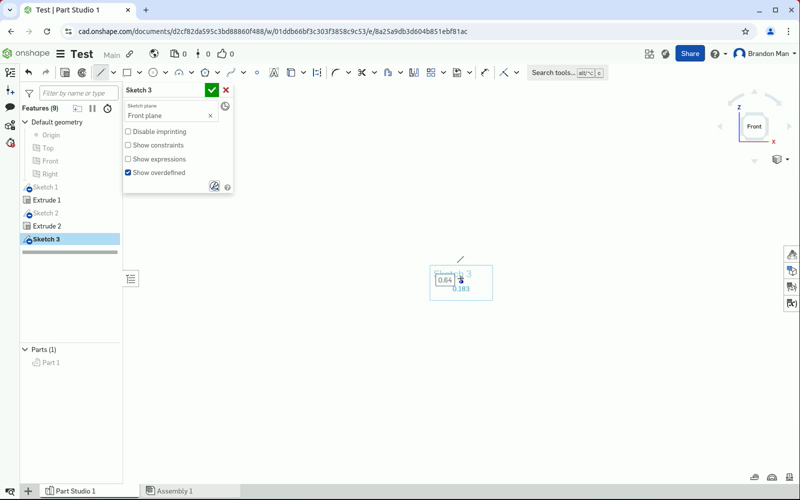
scroll(6)
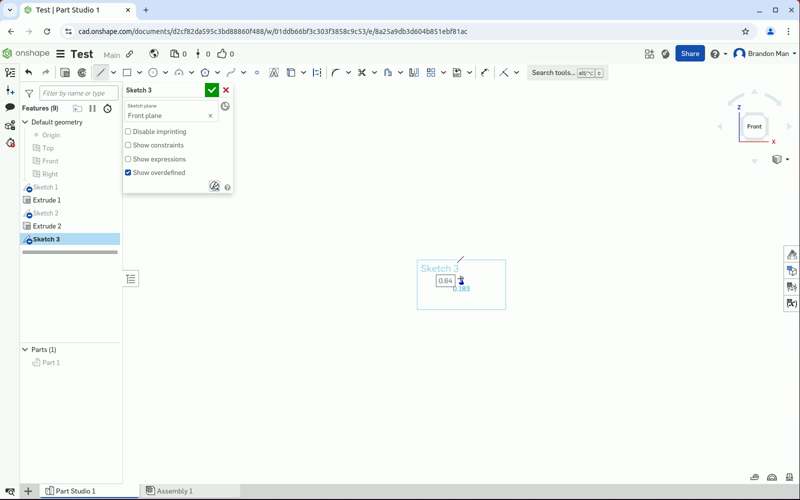
scroll(6)
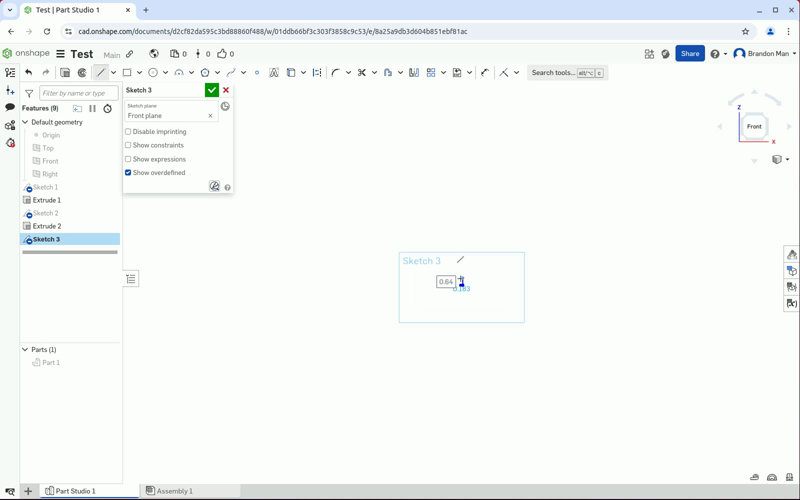
scroll(6)
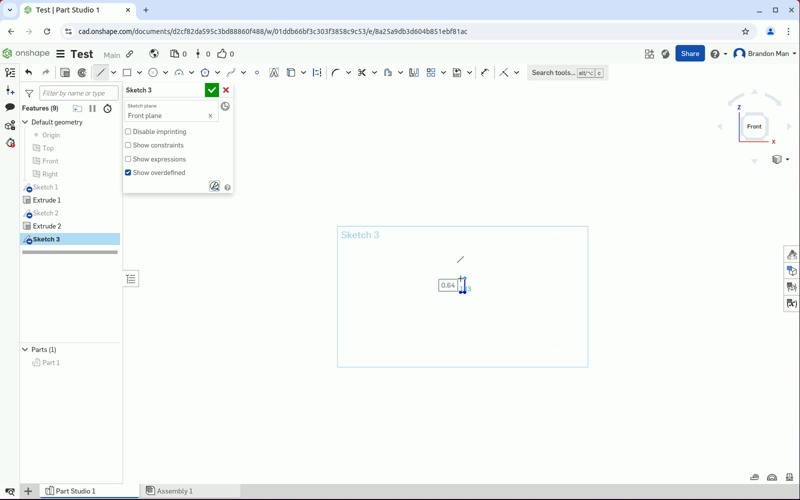
scroll(6)
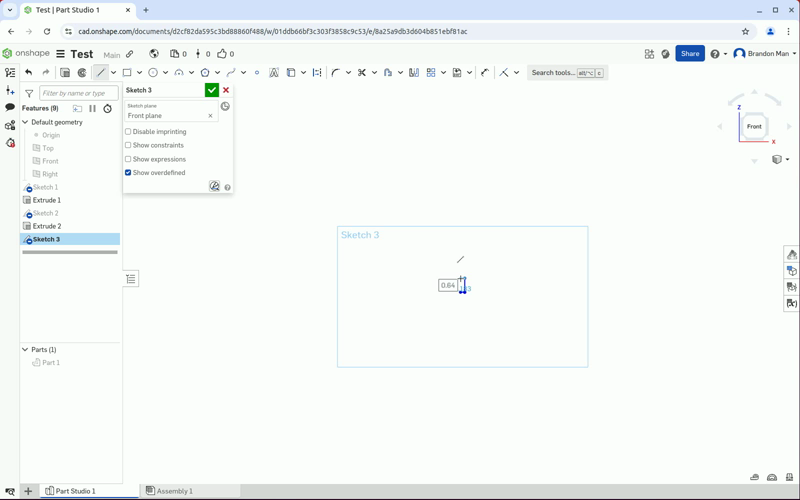
scroll(6)
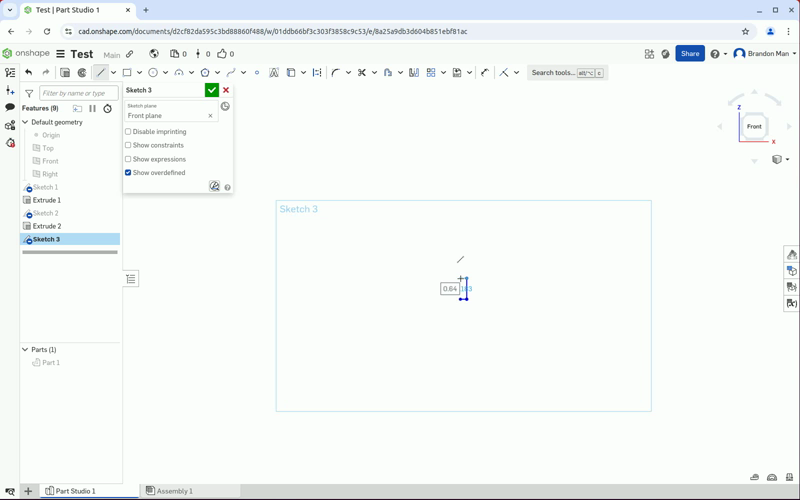
scroll(6)
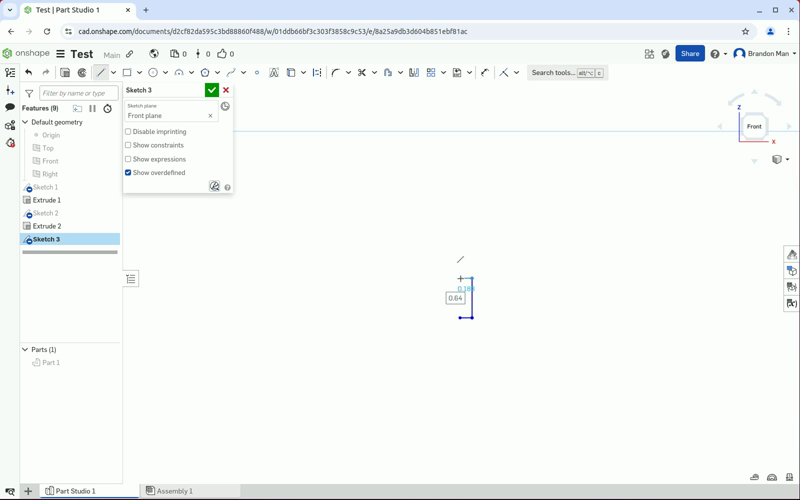
click(460, 278)
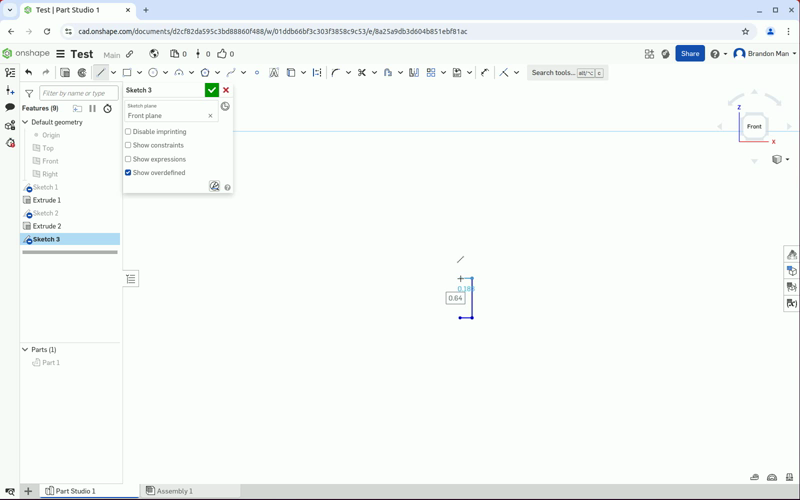
scroll(-6)
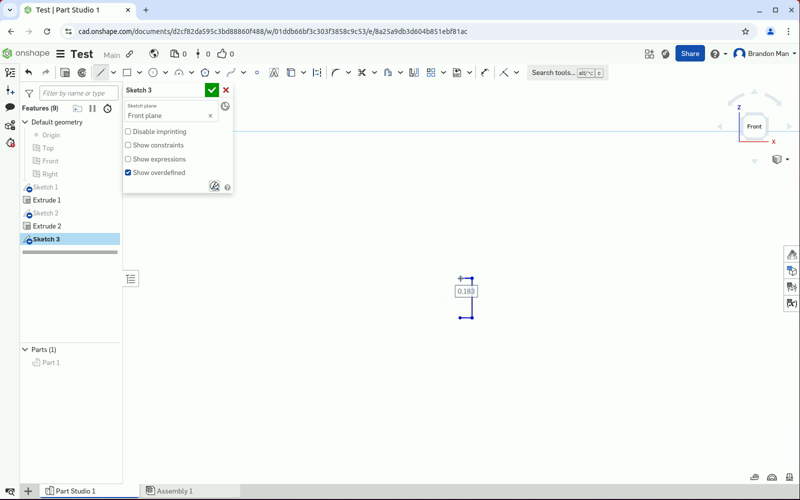
scroll(-6)
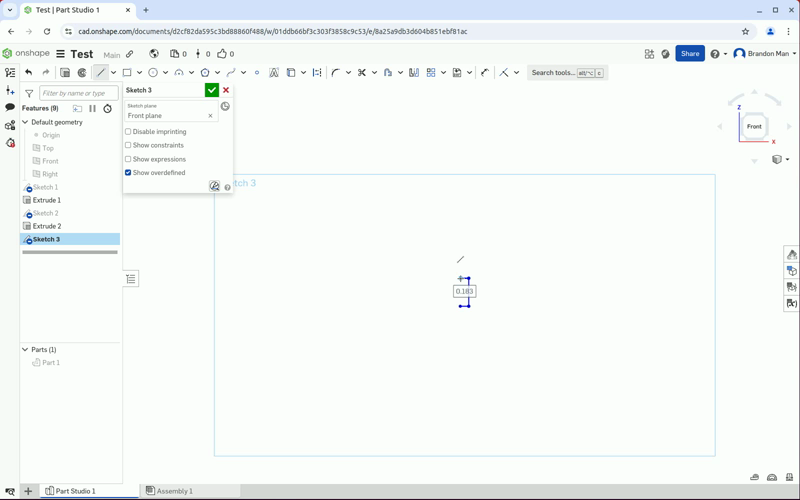
scroll(-6)
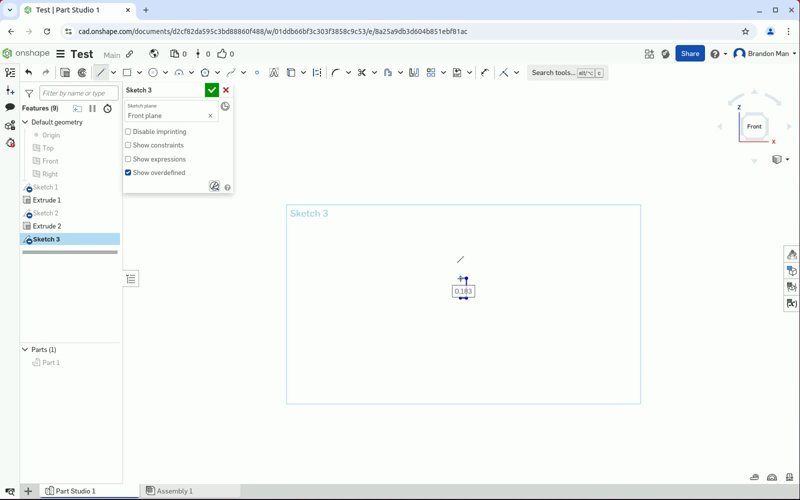
scroll(-6)
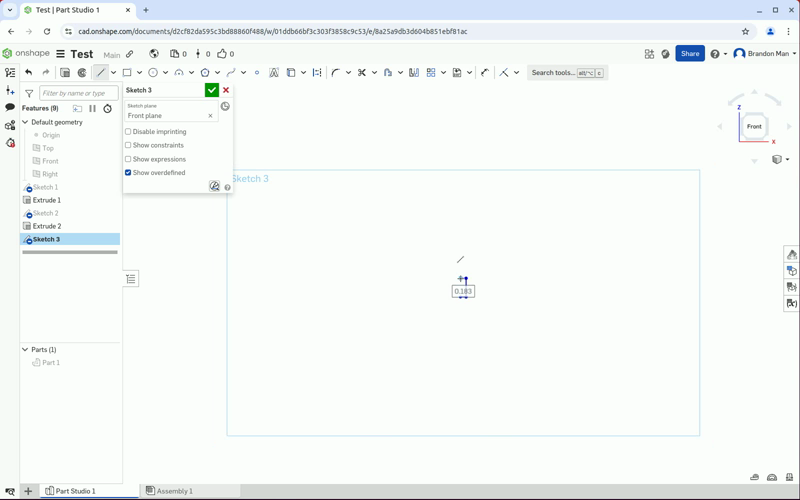
scroll(-6)
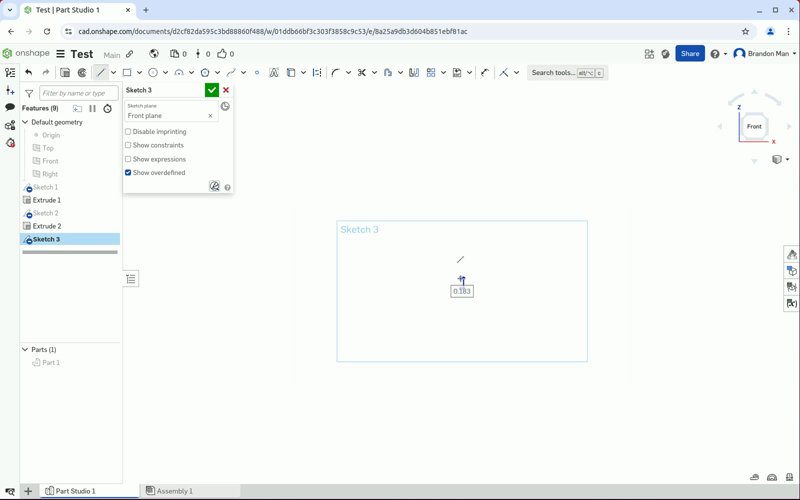
scroll(-6)
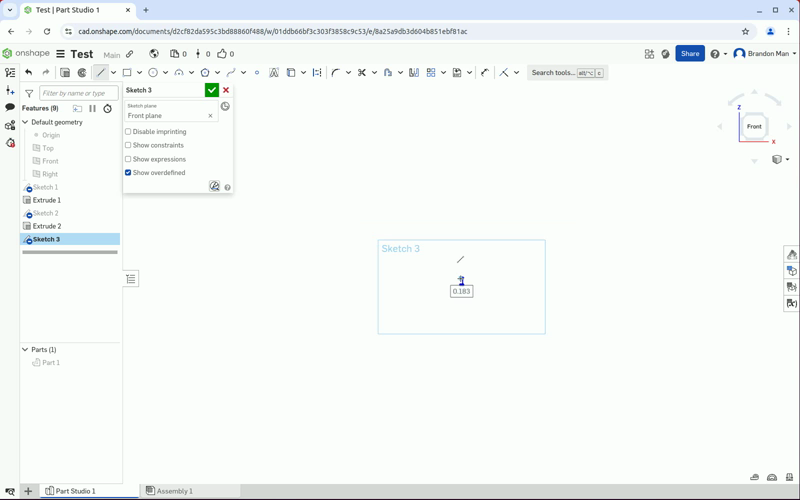
scroll(-6)
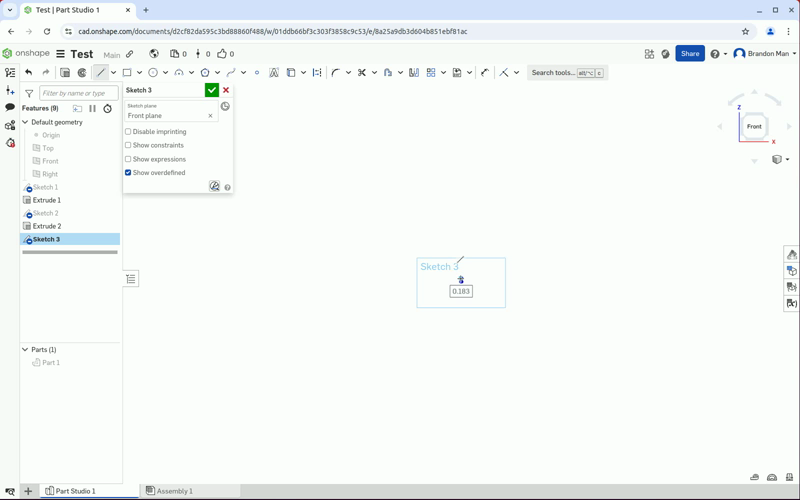
key_up(shift)
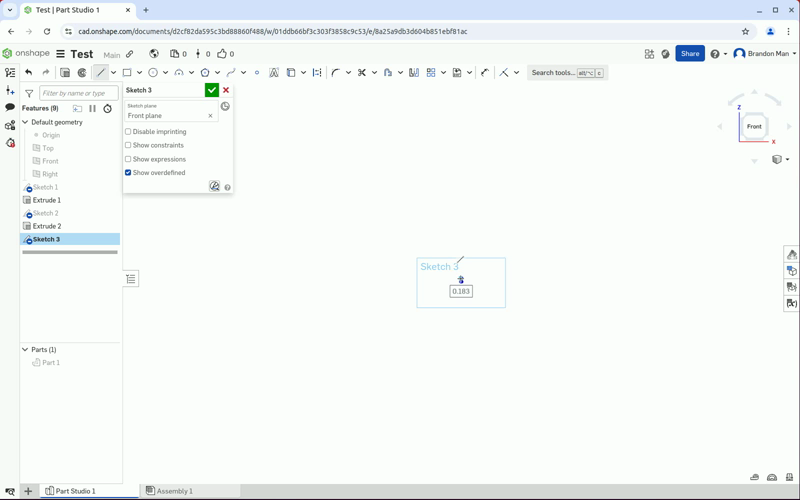
mouse_move(490, 278)
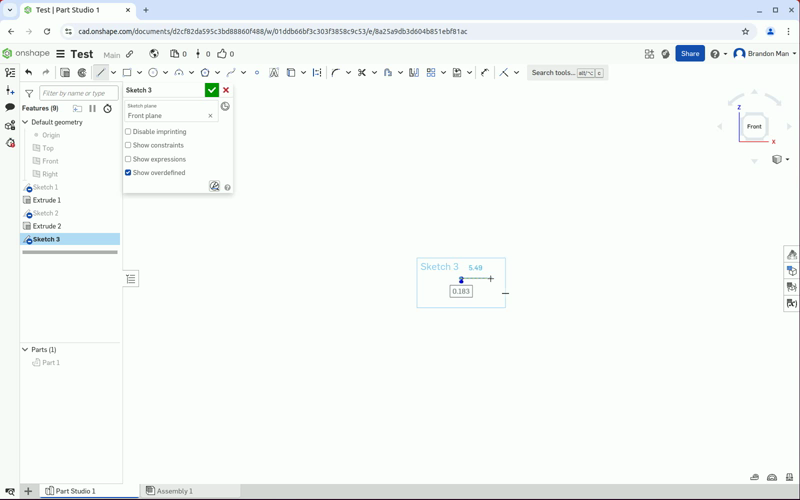
key_down(shift)
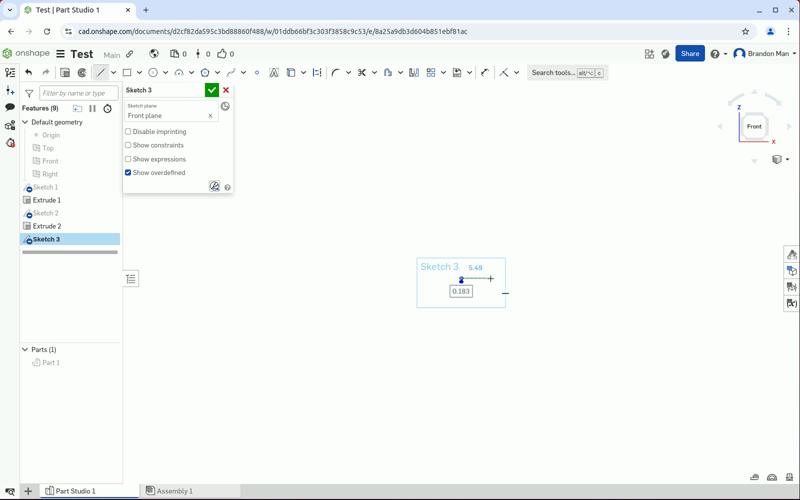
mouse_move(460, 281)
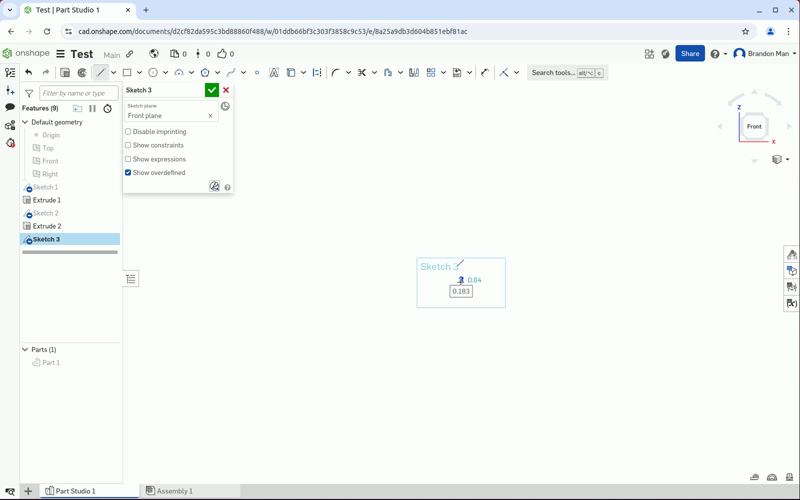
scroll(6)
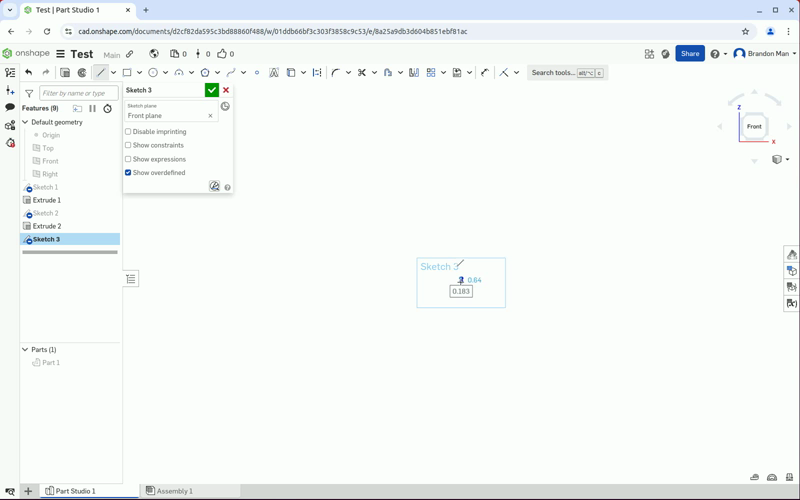
scroll(6)
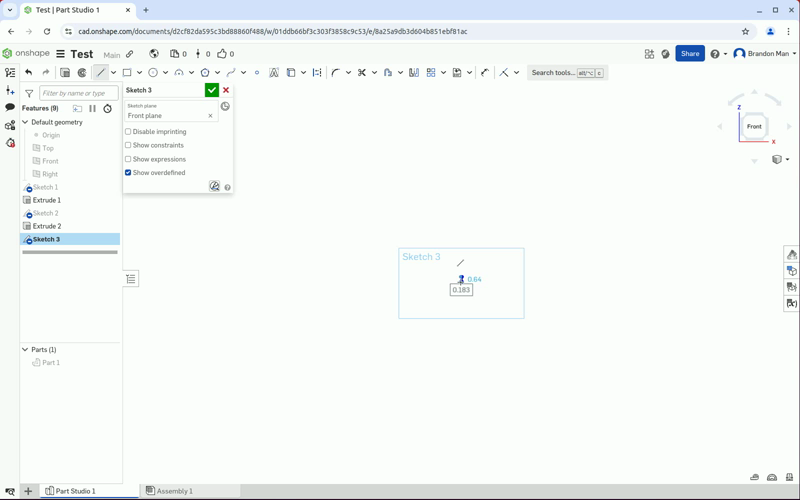
scroll(6)
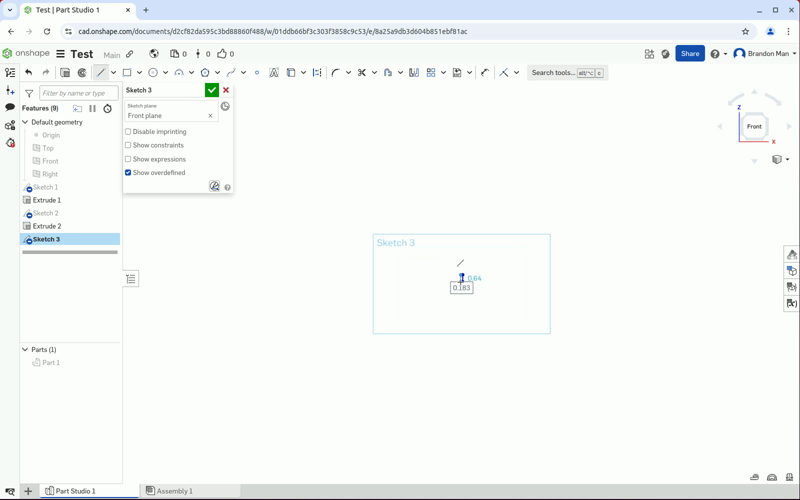
scroll(6)
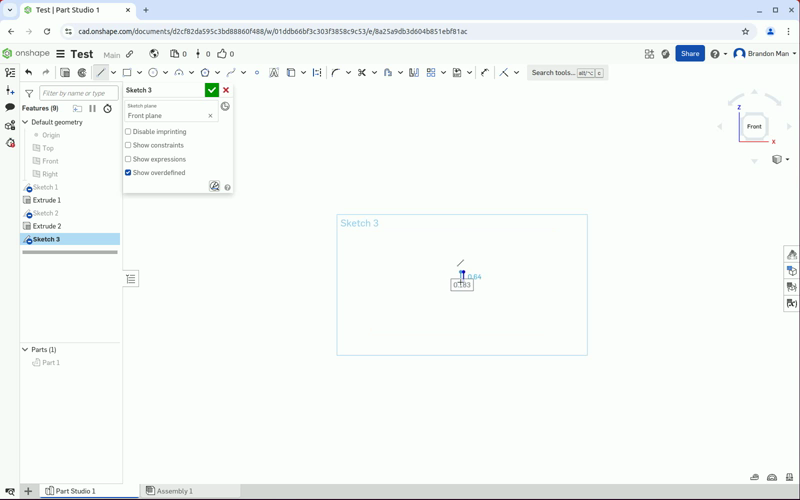
scroll(6)
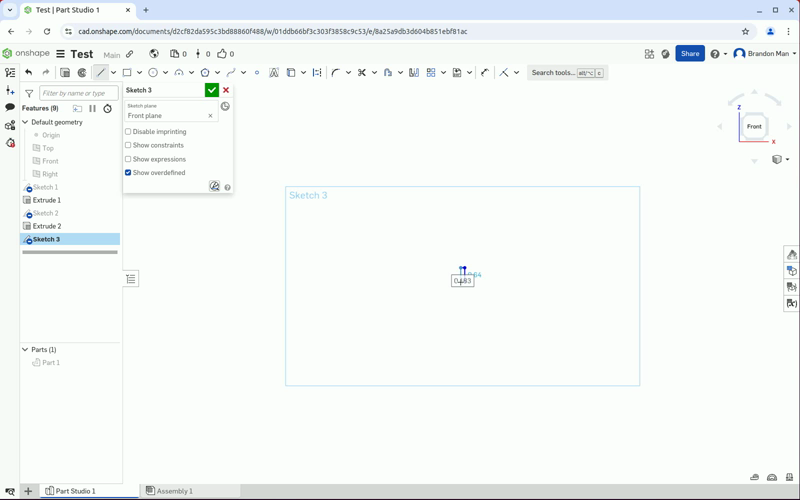
scroll(6)
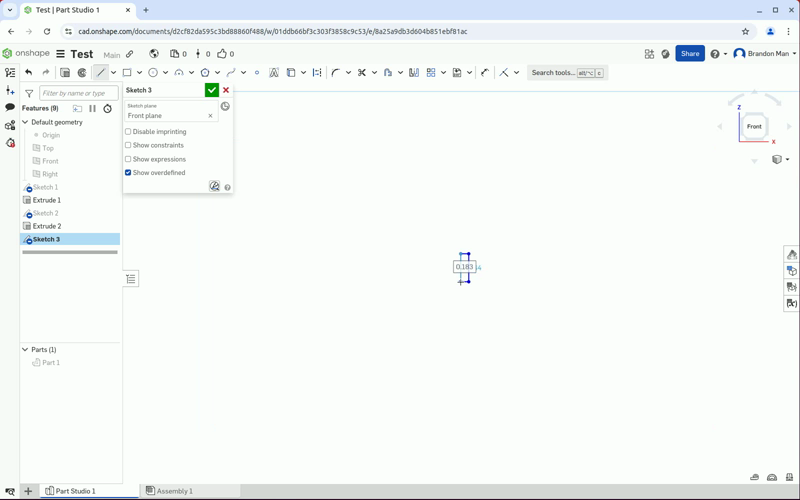
scroll(6)
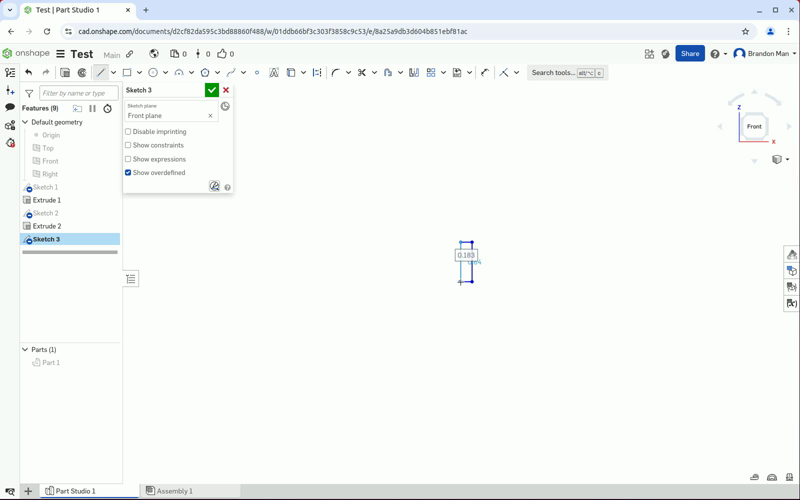
key_up(shift)
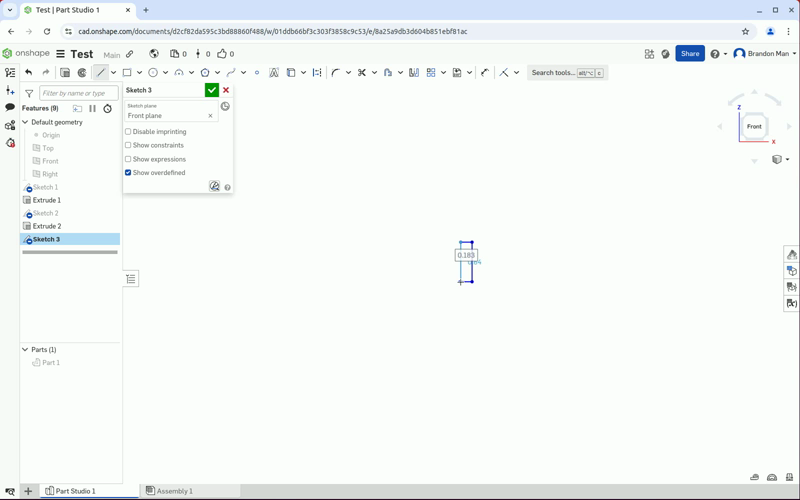
click(460, 281)
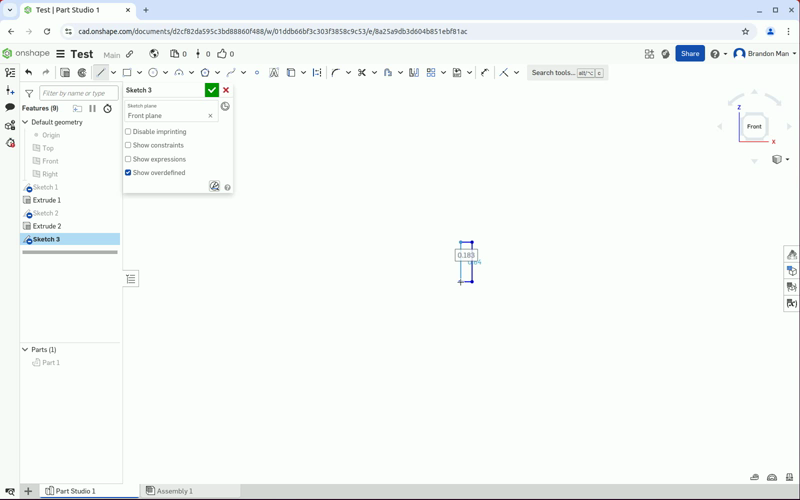
scroll(-6)
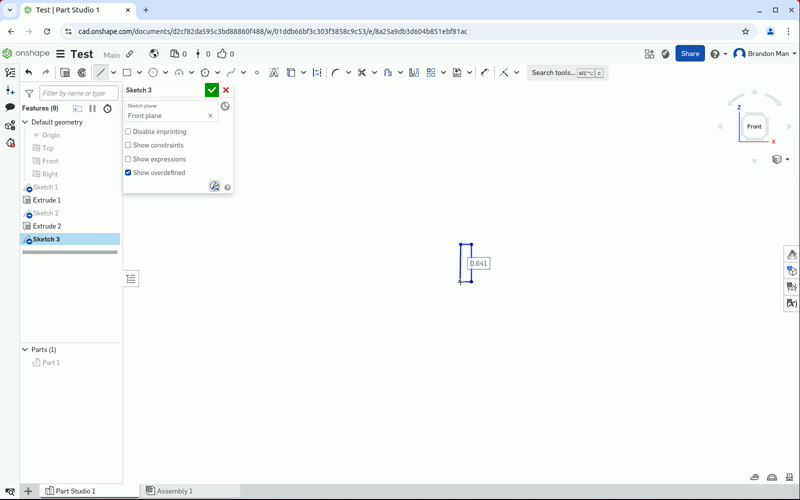
scroll(-6)
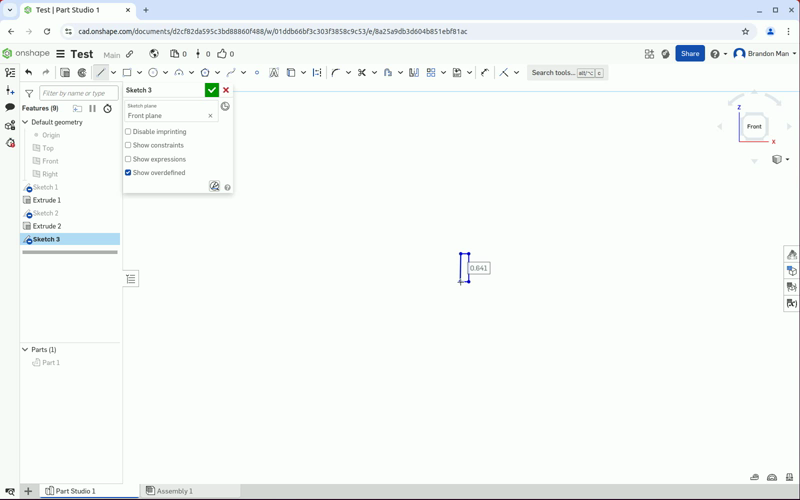
scroll(-6)
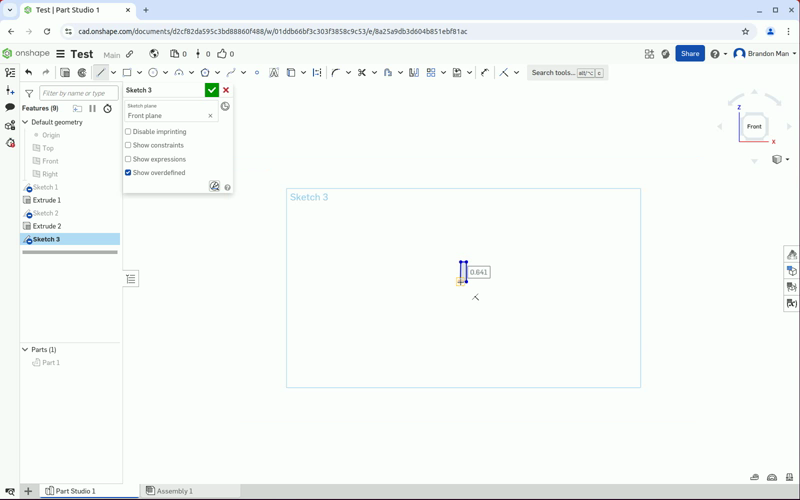
scroll(-6)
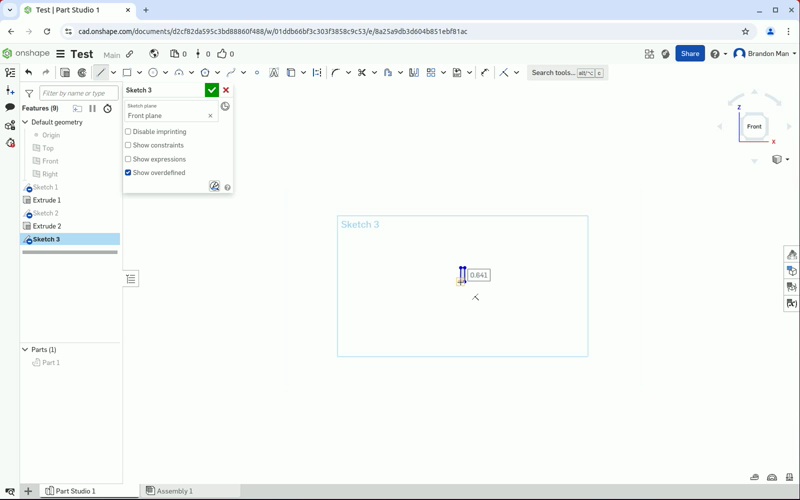
scroll(-6)
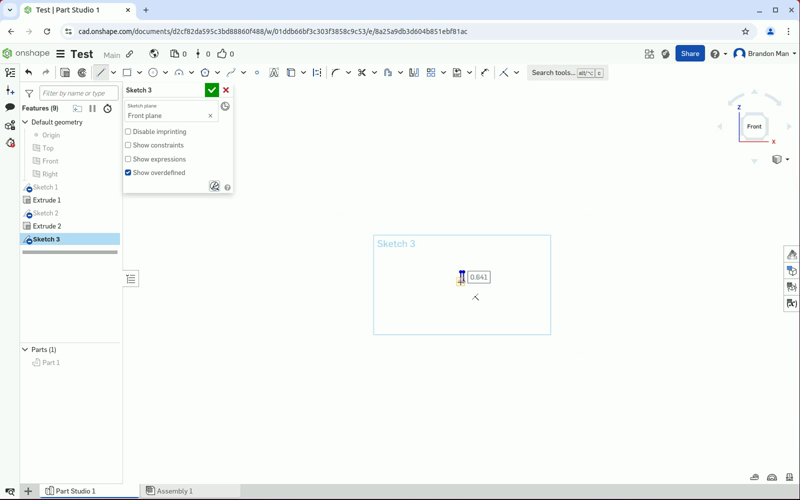
scroll(-6)
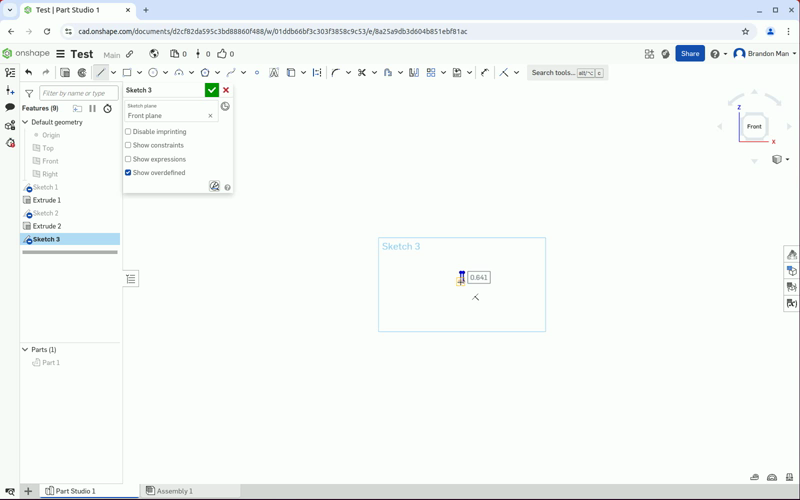
scroll(-6)
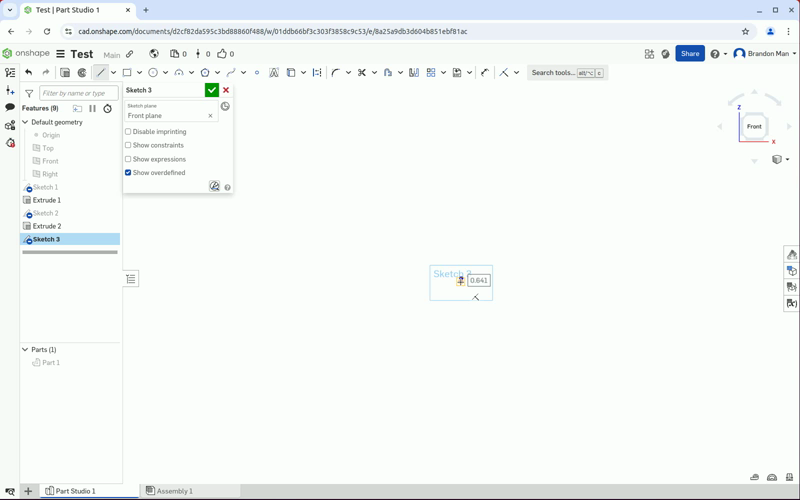
key(esc)
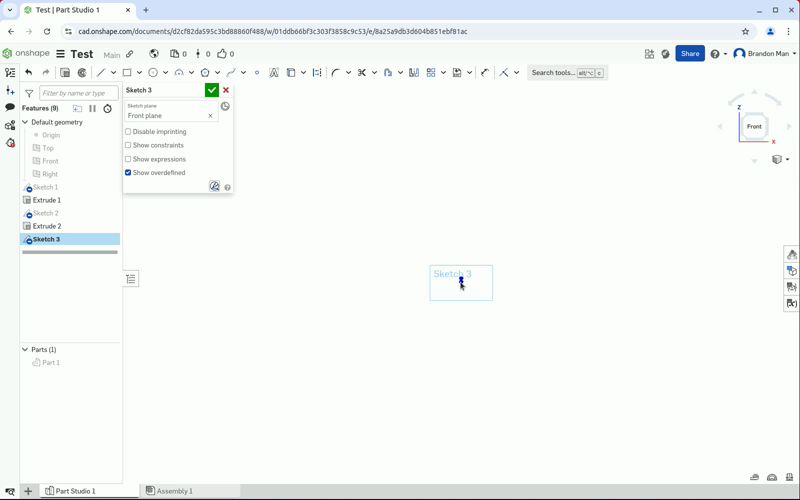
mouse_move(461, 278)
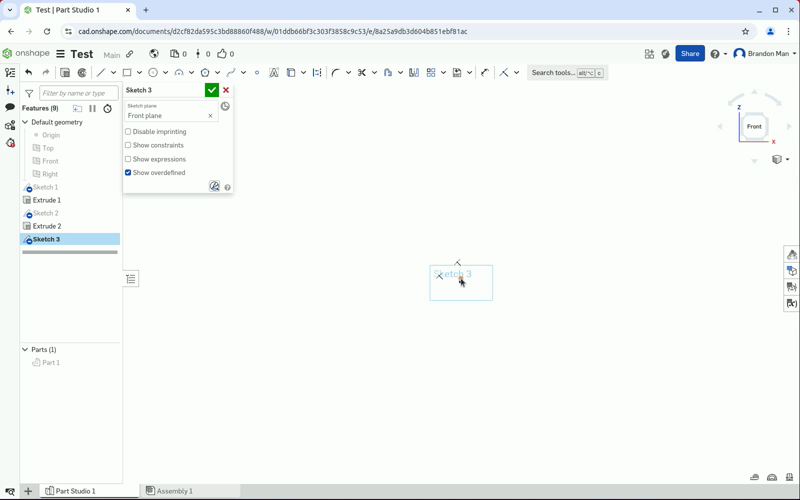
scroll(6)
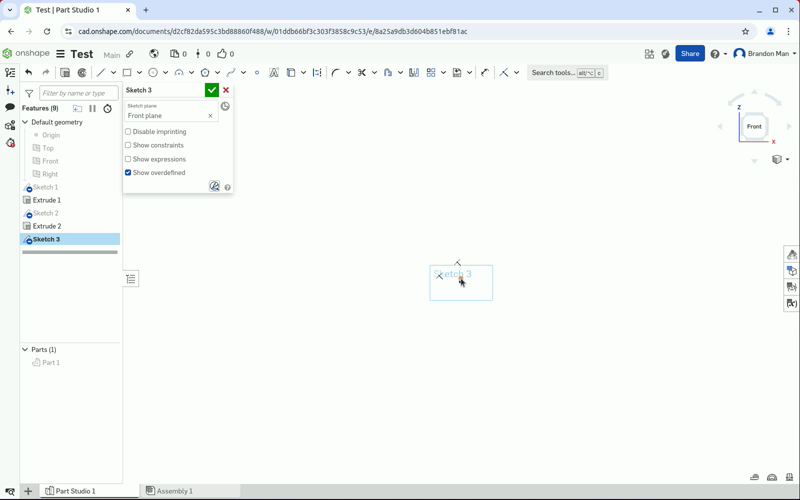
scroll(6)
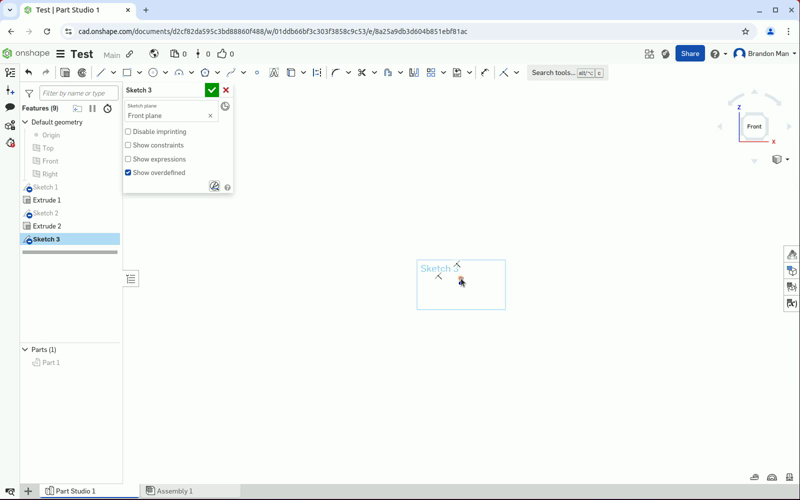
scroll(6)
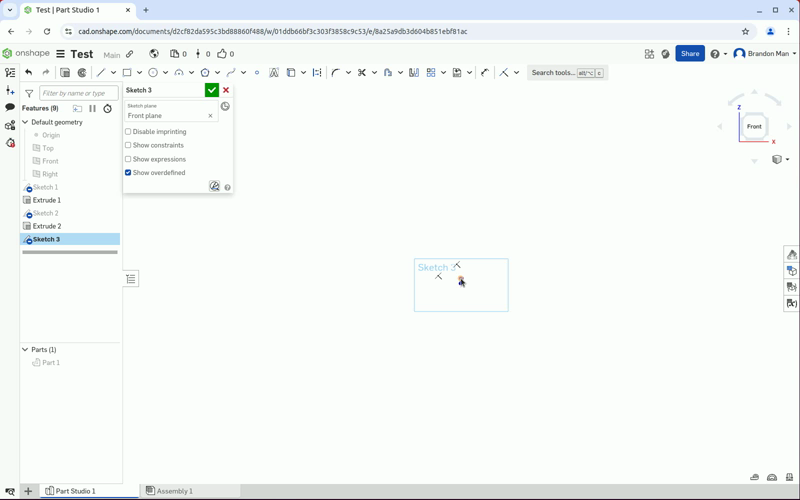
scroll(6)
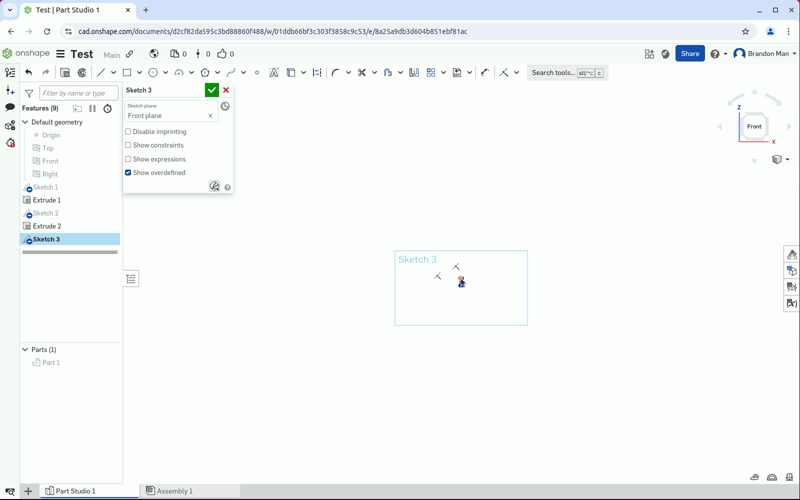
scroll(6)
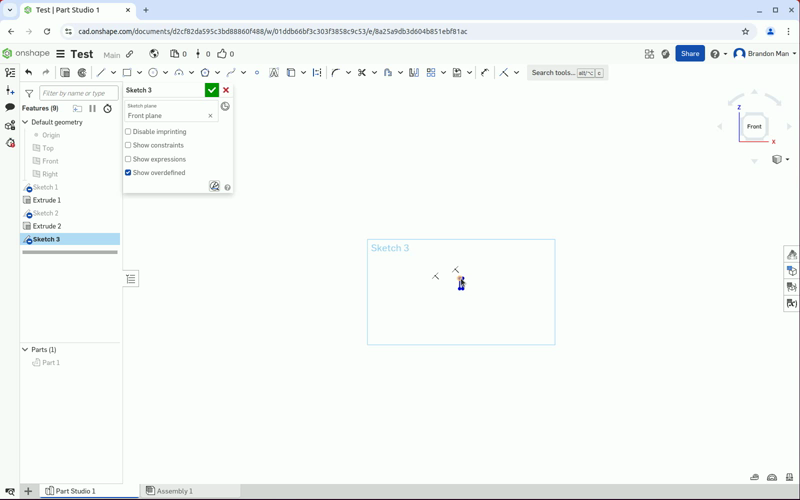
scroll(6)
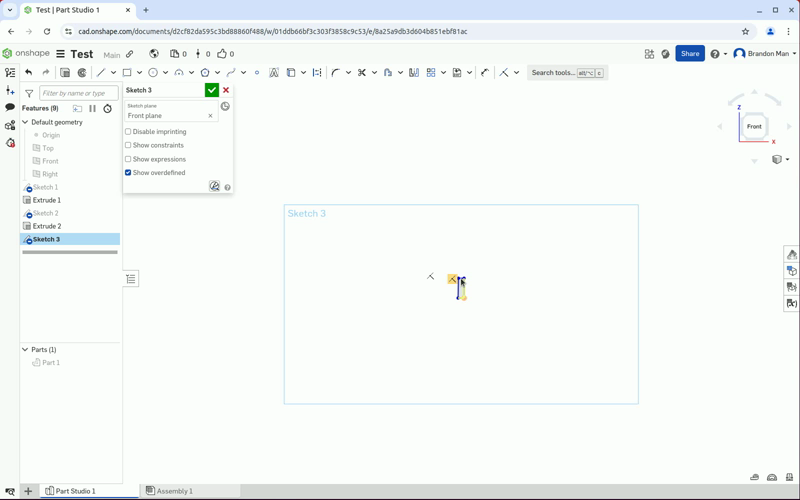
scroll(6)
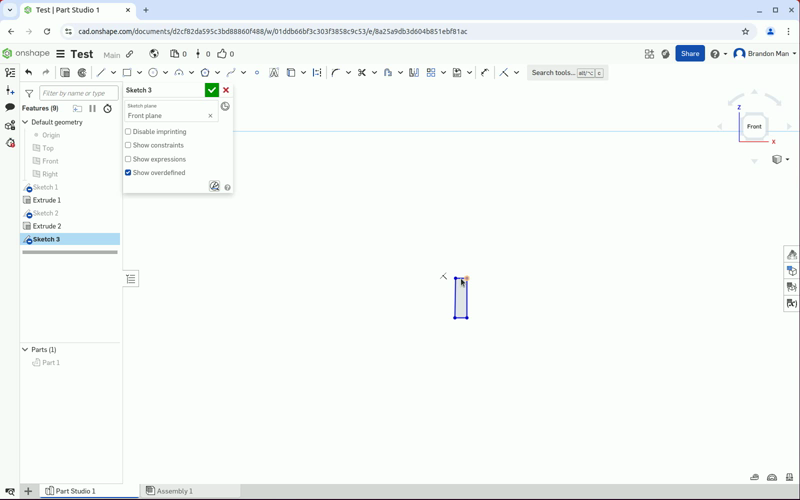
click(461, 278)
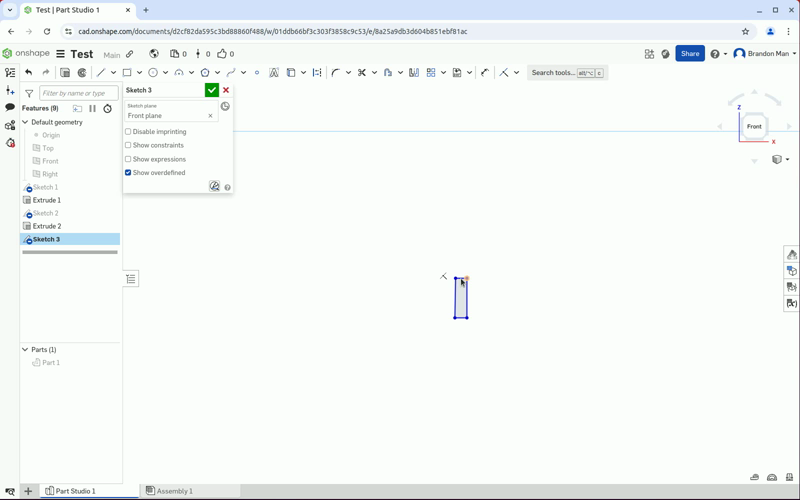
scroll(-6)
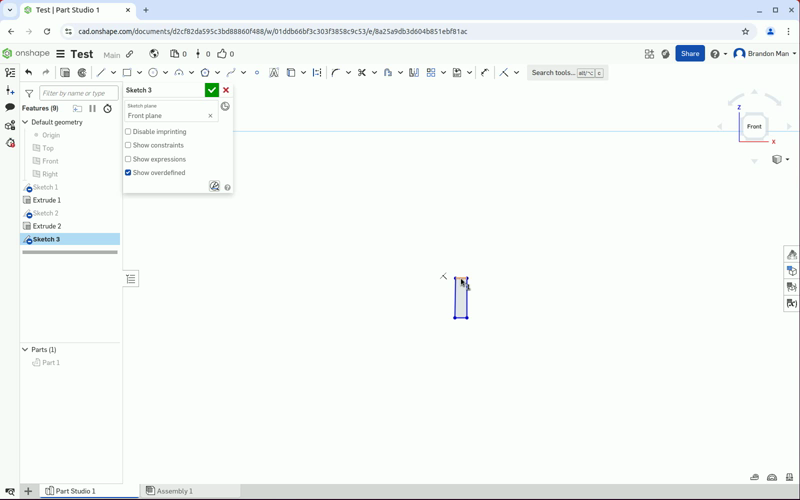
scroll(-6)
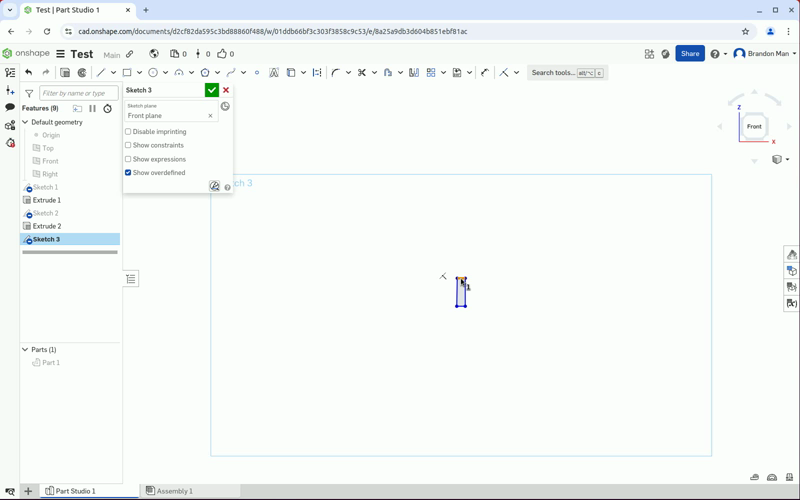
scroll(-6)
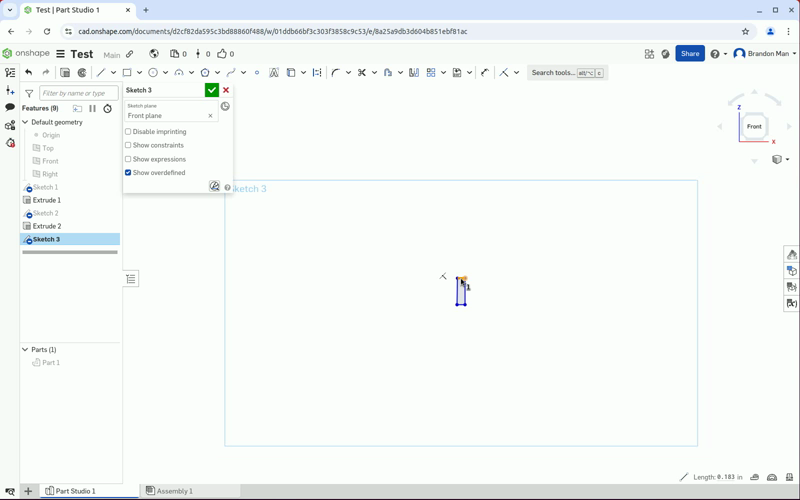
scroll(-6)
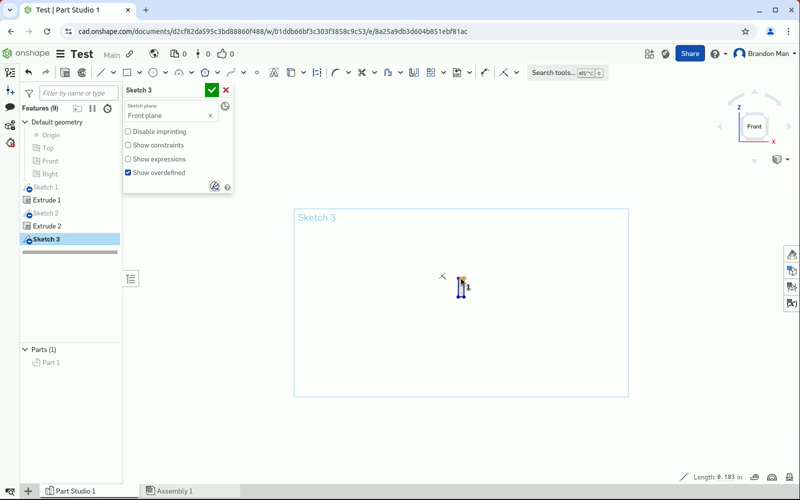
scroll(-6)
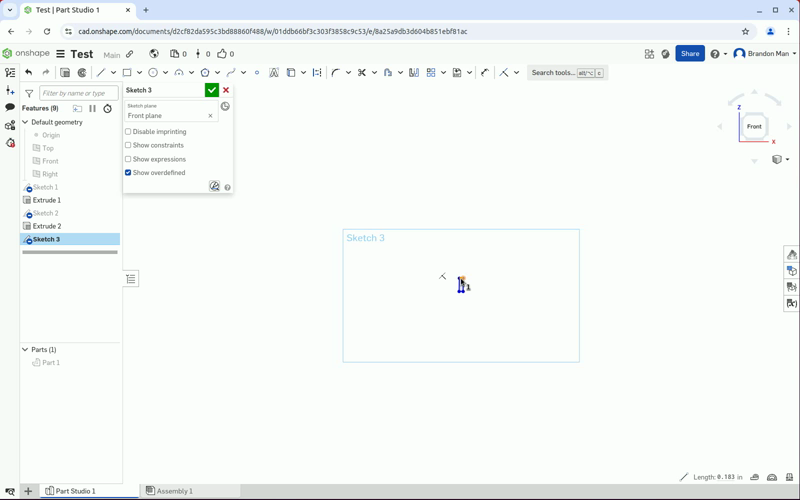
scroll(-6)
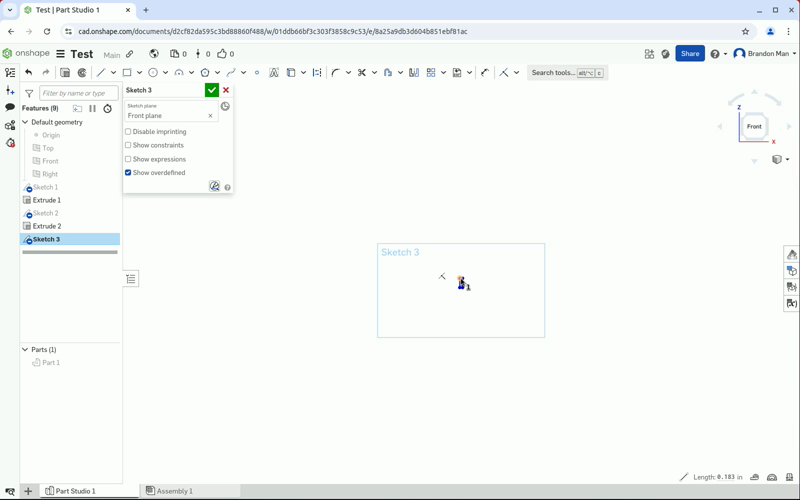
scroll(-6)
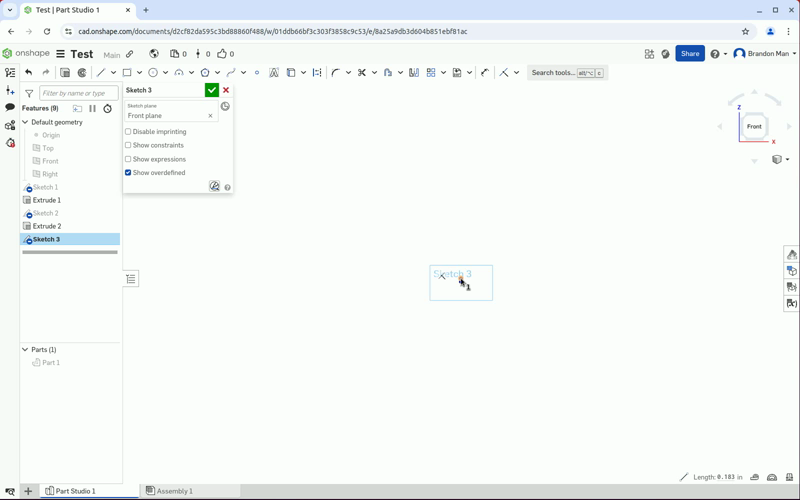
mouse_move(73, 352)
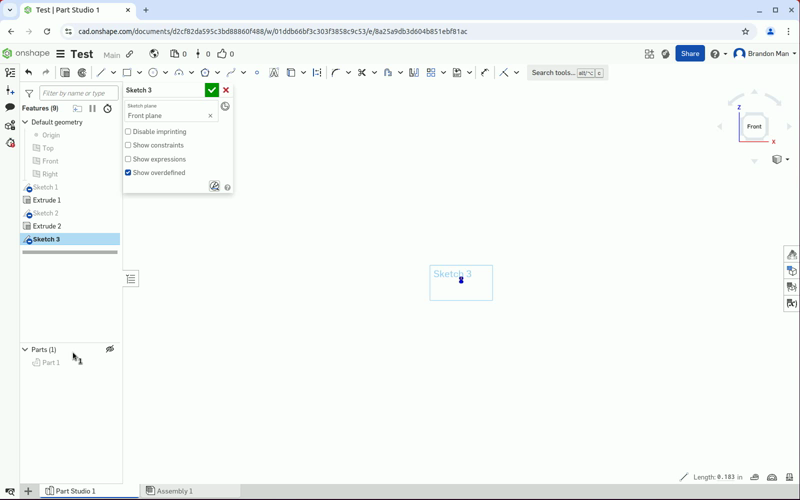
key(shift+y)
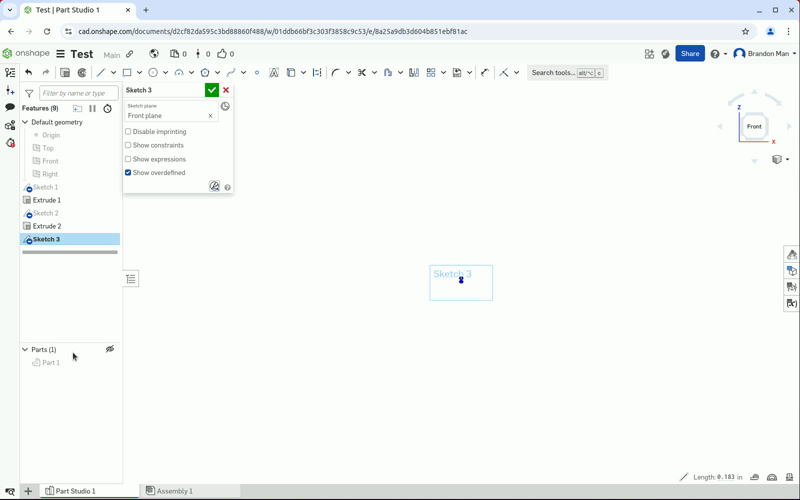
key(shift+e)
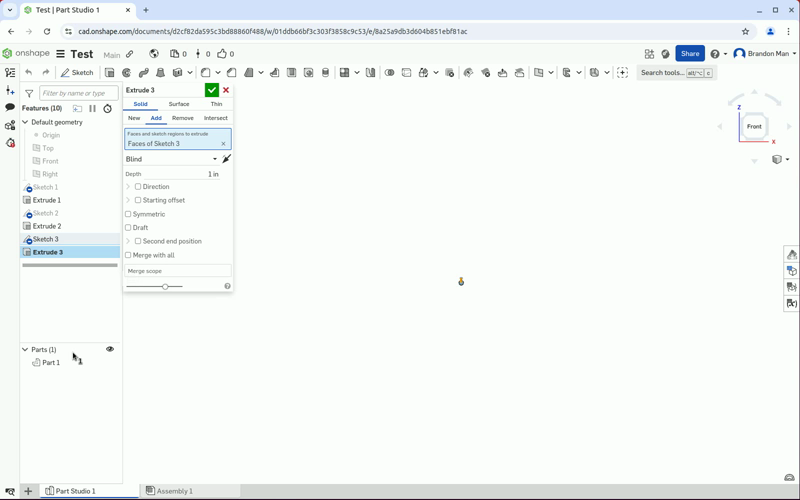
mouse_move(143, 106)
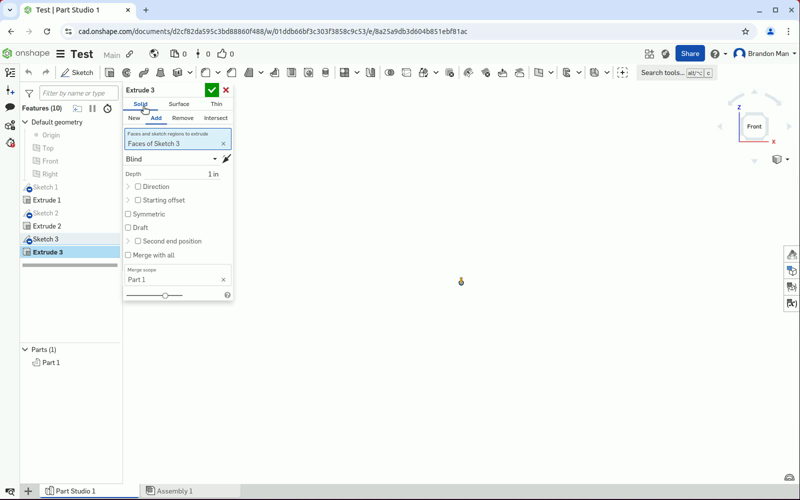
click(143, 106)
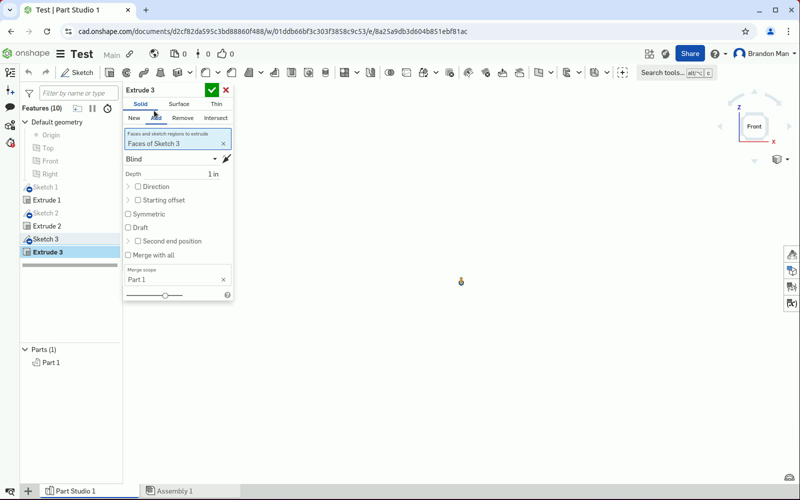
mouse_move(186, 120)
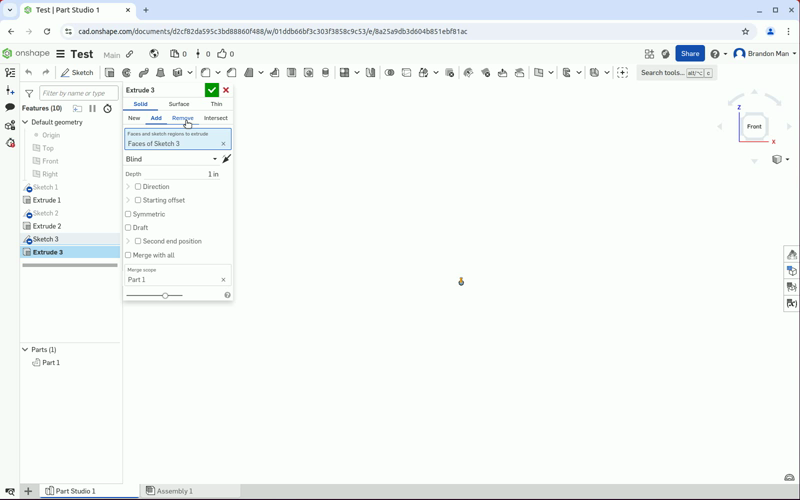
click(186, 120)
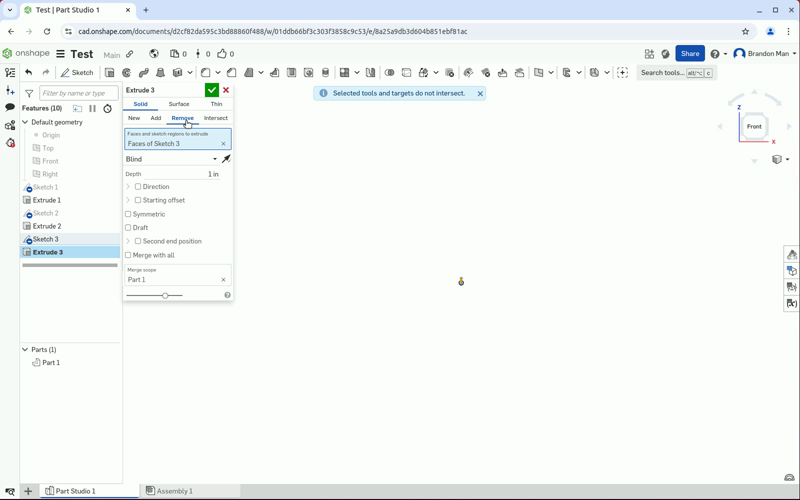
key(tab, 4)
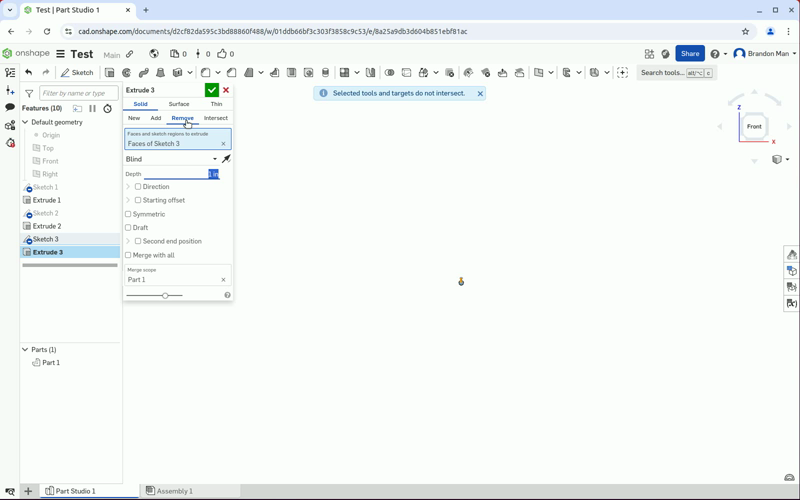
text(-26.96)
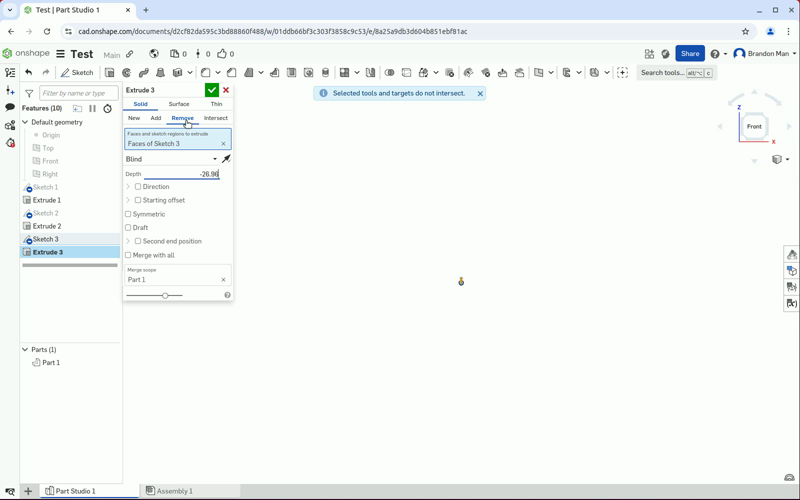
key(tab, 6)
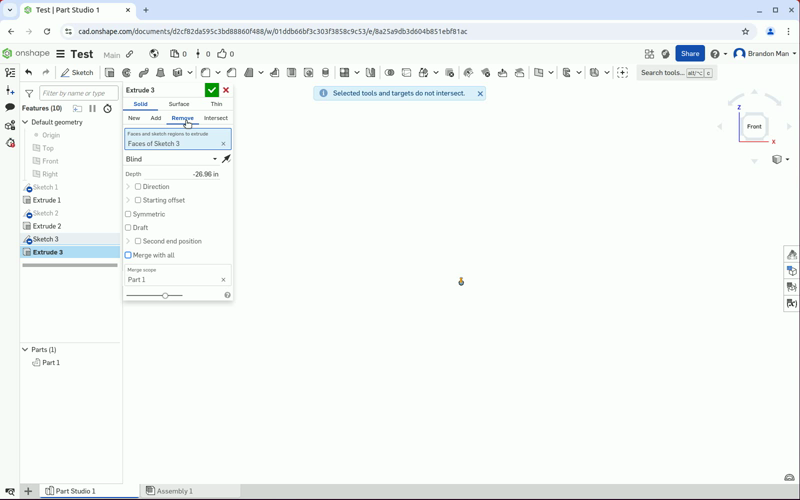
key(space)
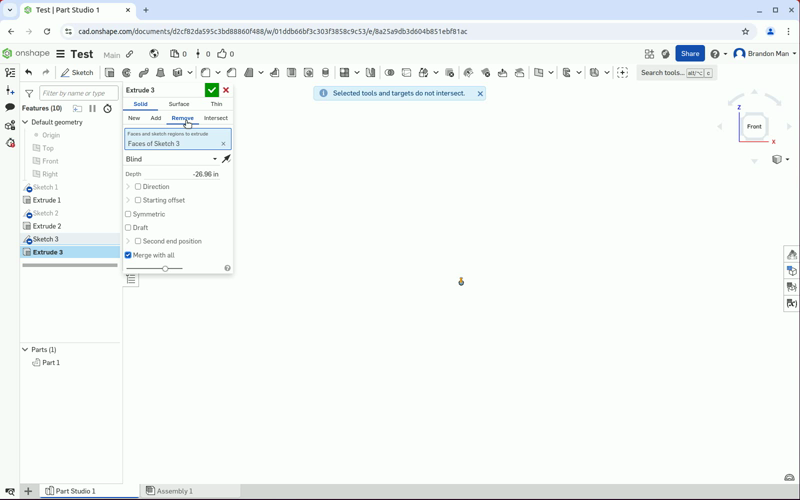
key(enter)
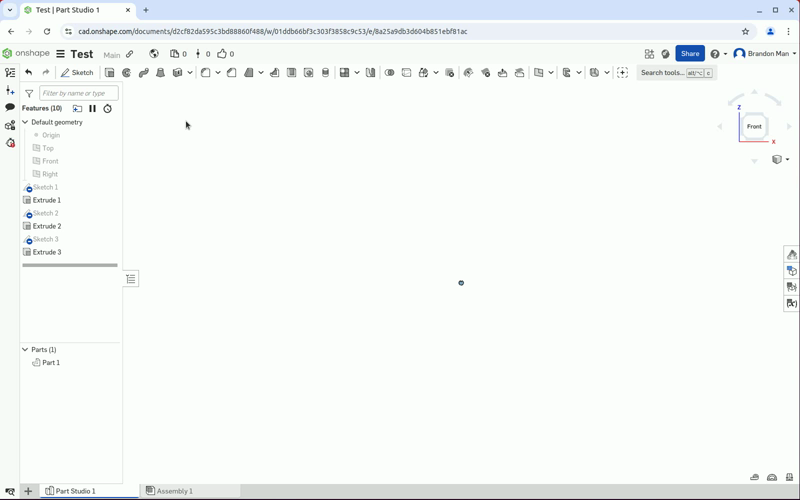
key(shift+h)
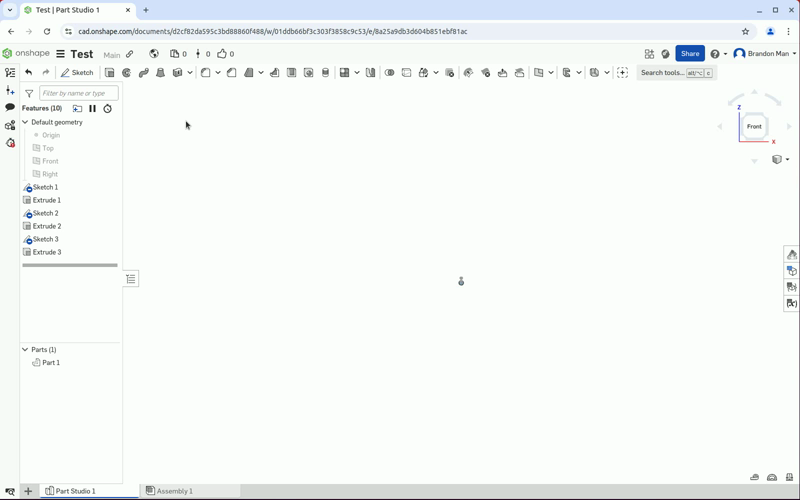
key(shift+h)
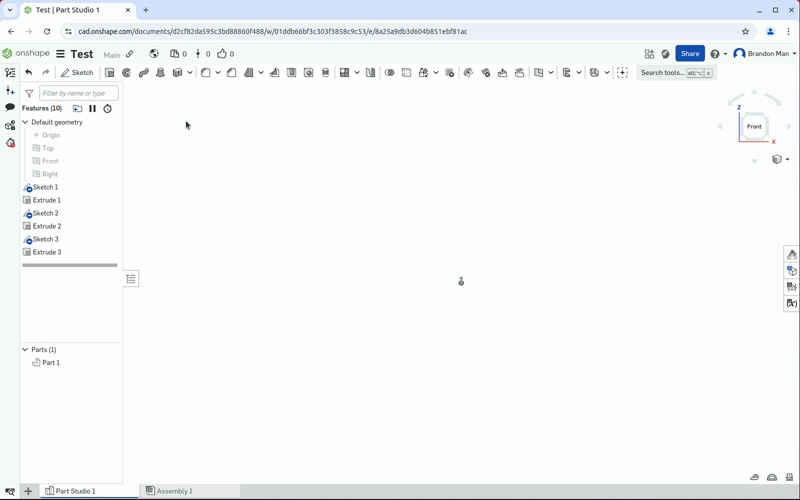
key(shift+7)
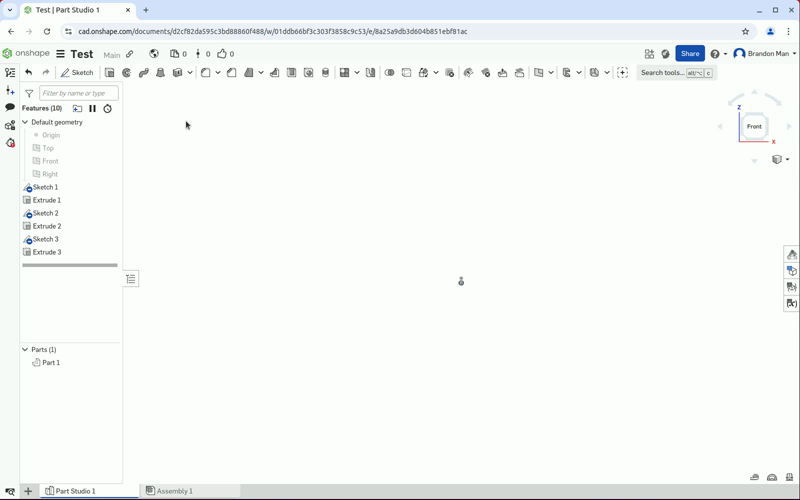
key(left, 2)
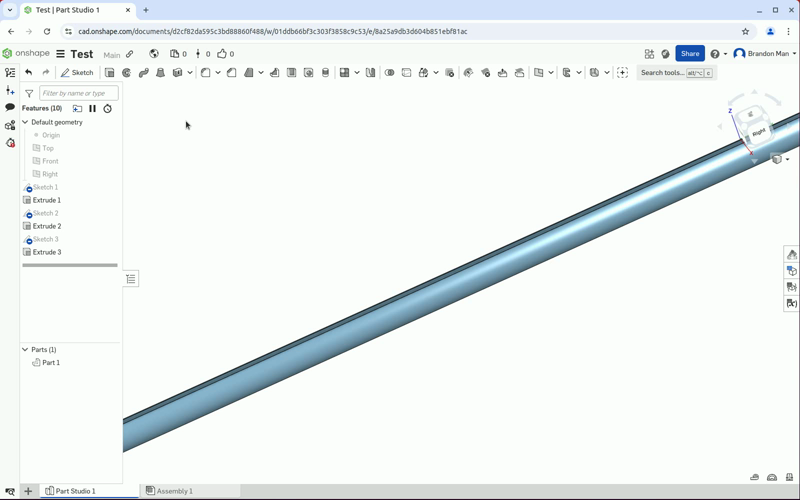
key(down, 2)
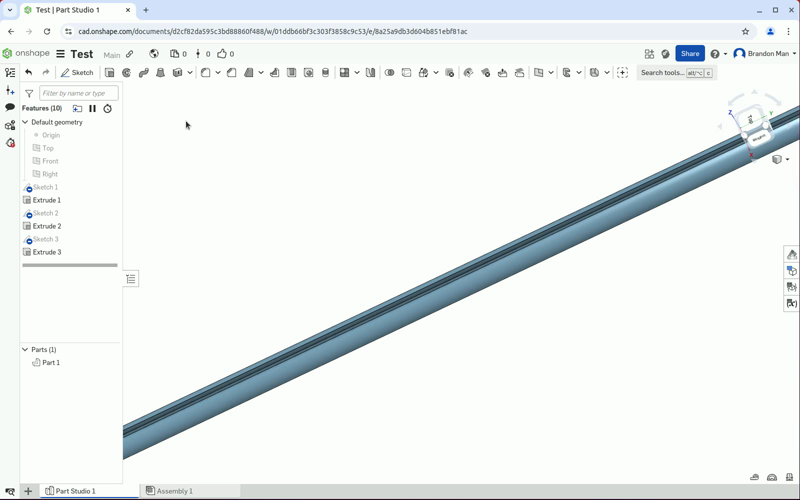
key(up, 2)
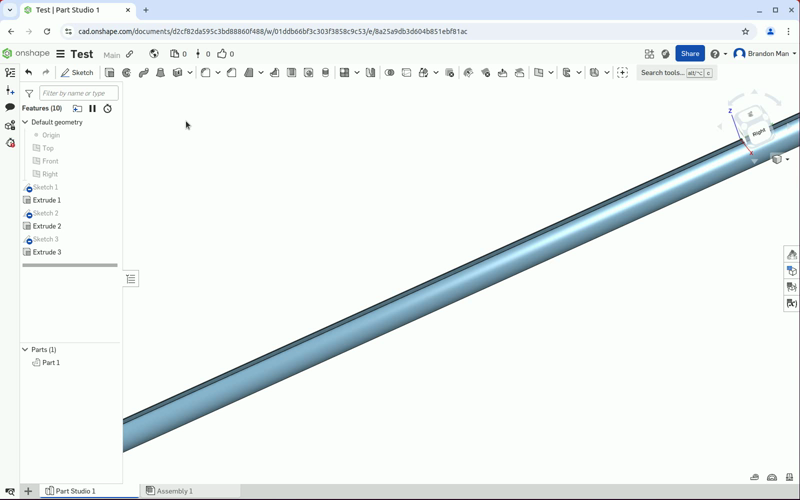
key(right, 2)
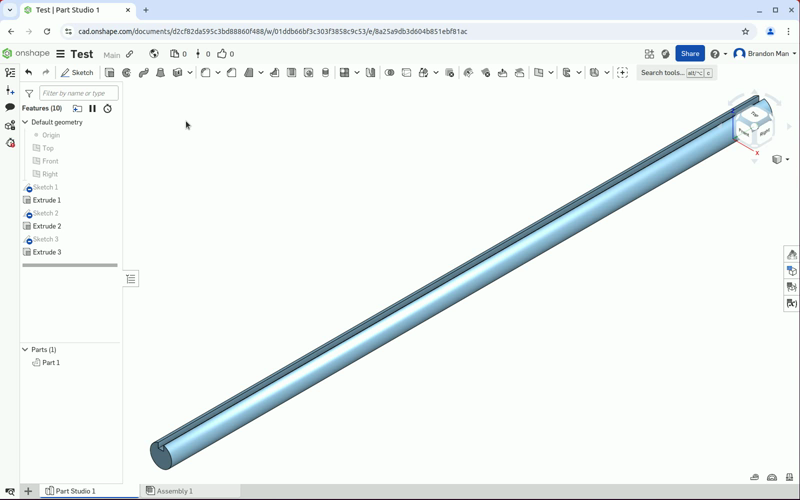
mouse_move(73, 189)
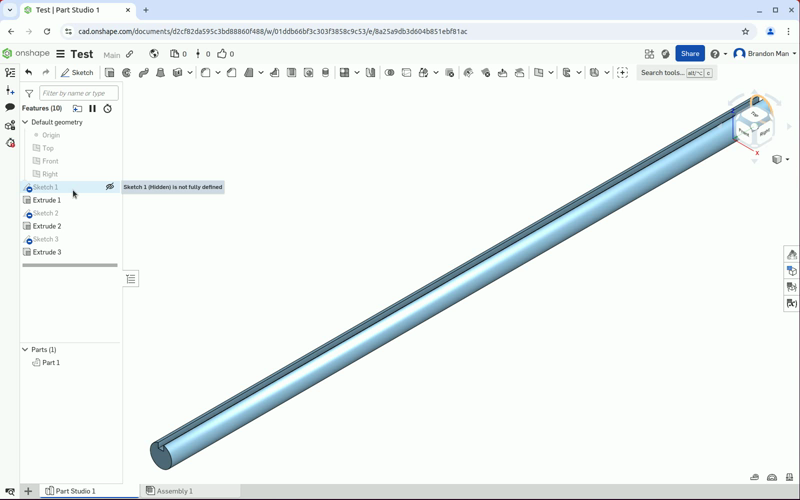
click(73, 189)